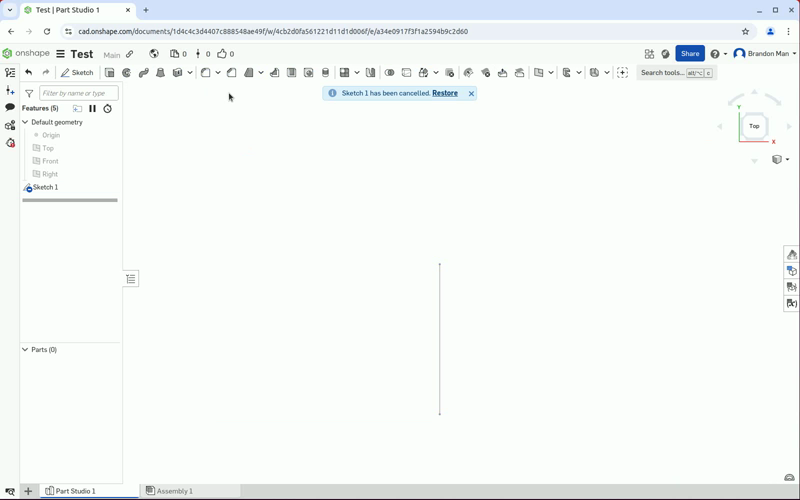
key(shift+h)
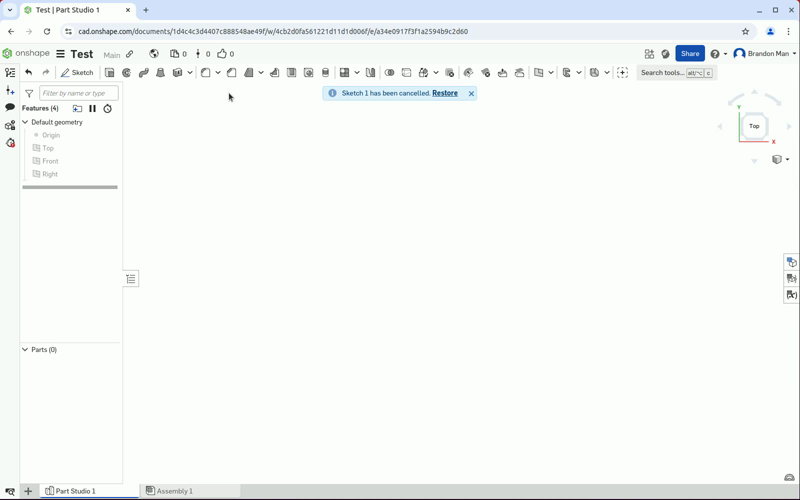
mouse_move(73, 352)
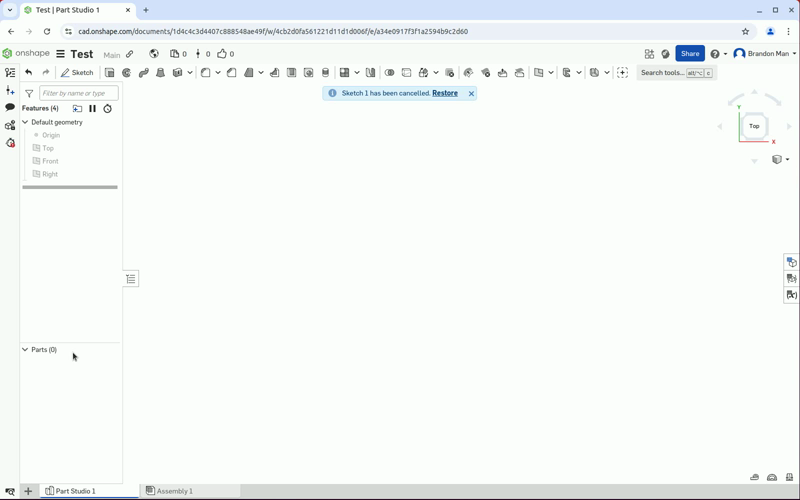
key(y)
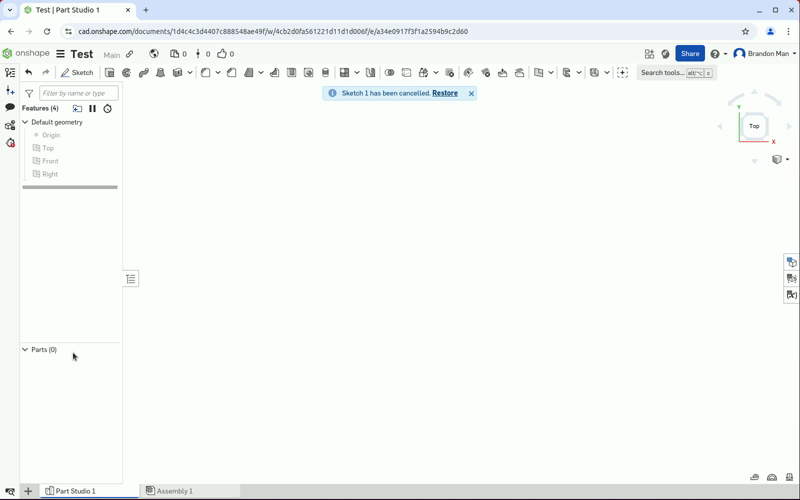
key(shift+p)
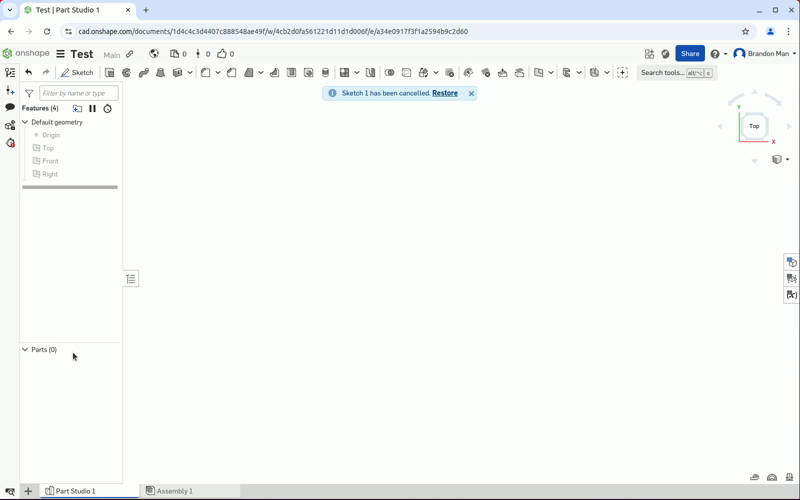
key(space)
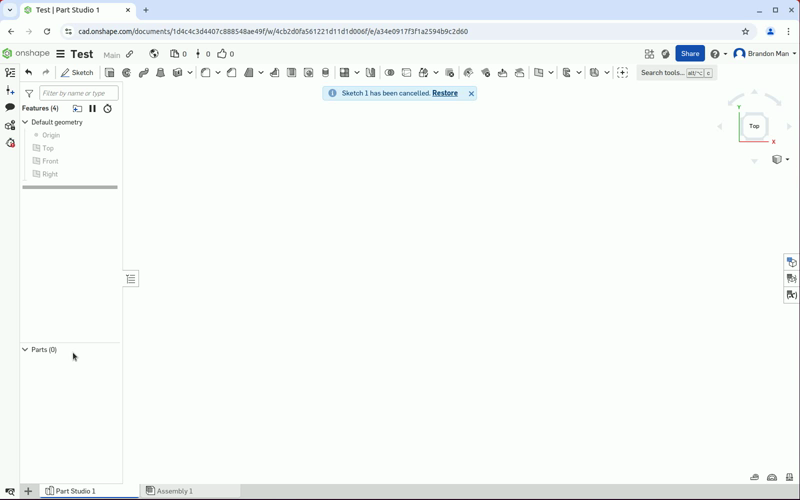
key_down(shift)
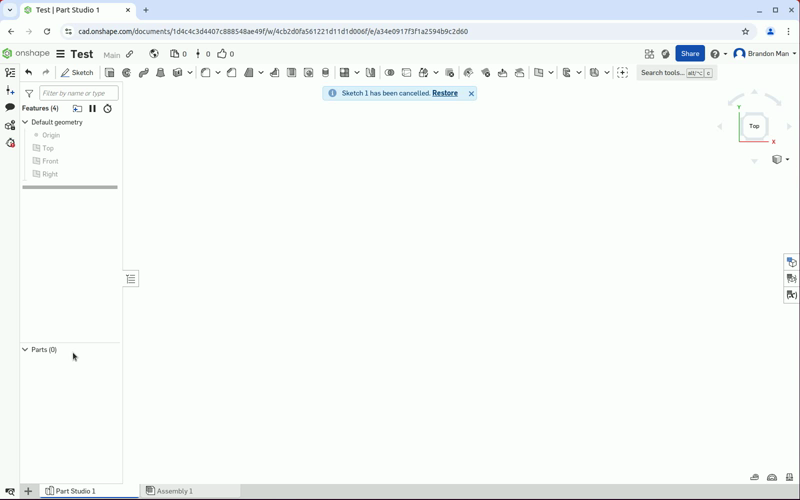
key(up)
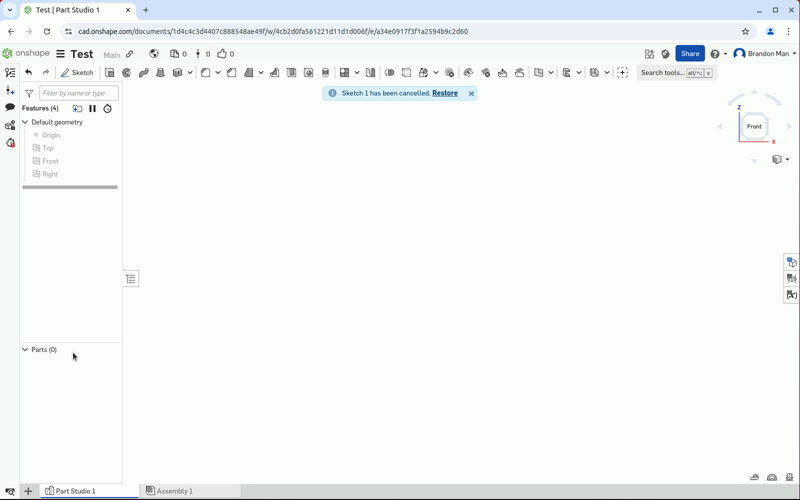
key_up(shift)
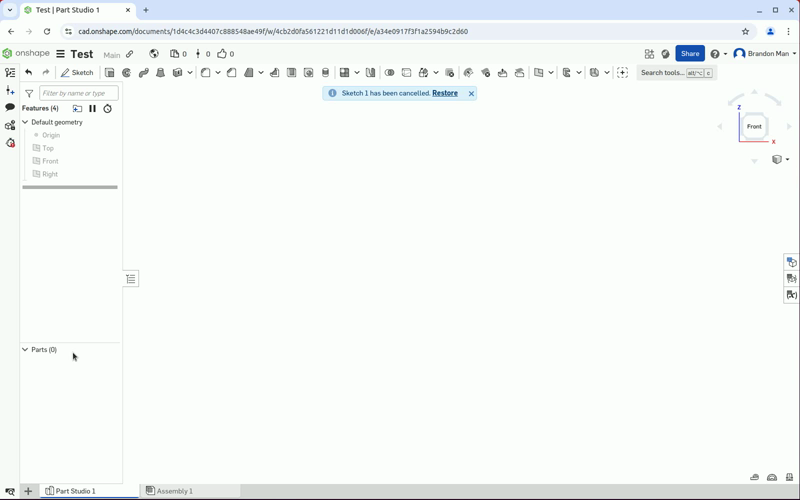
mouse_move(73, 352)
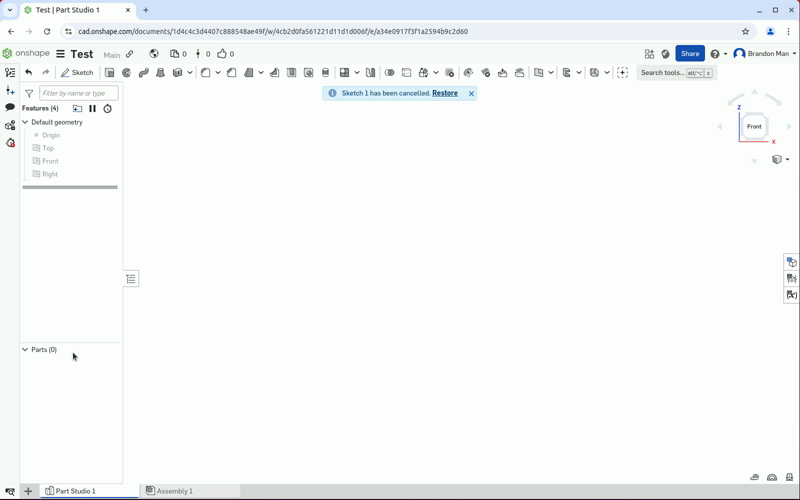
key(shift+y)
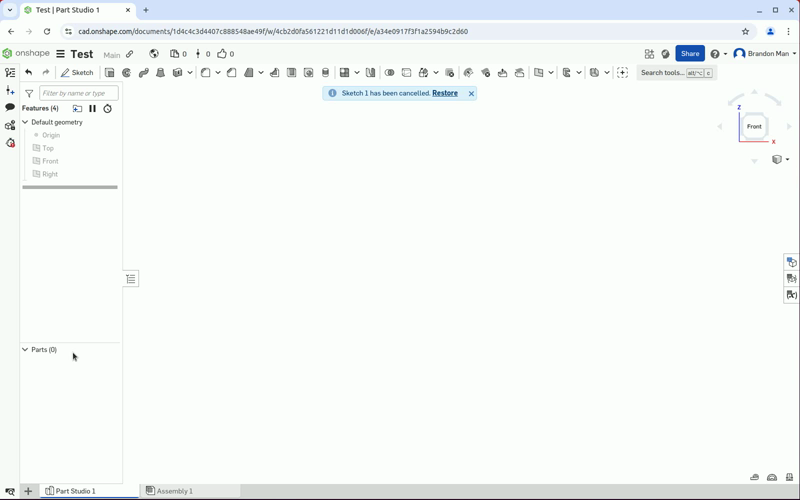
key(shift+s)
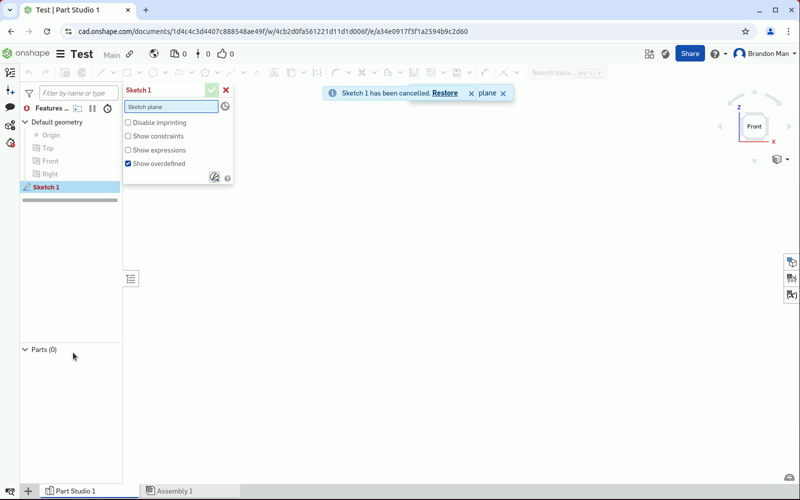
mouse_move(73, 163)
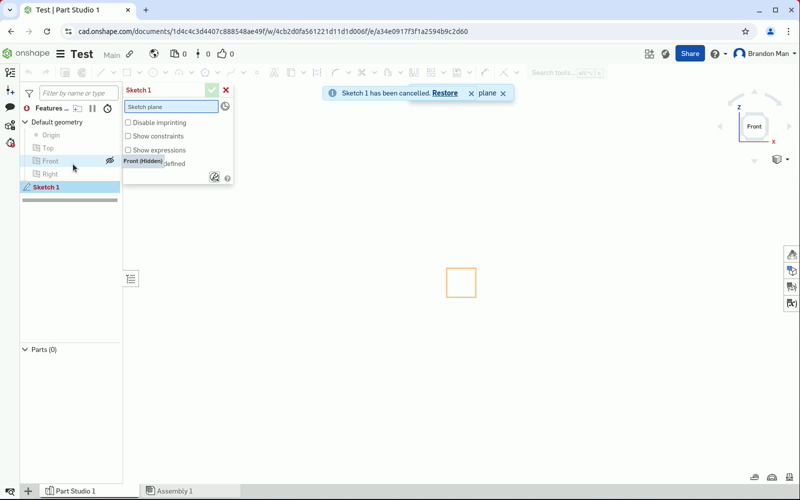
click(73, 163)
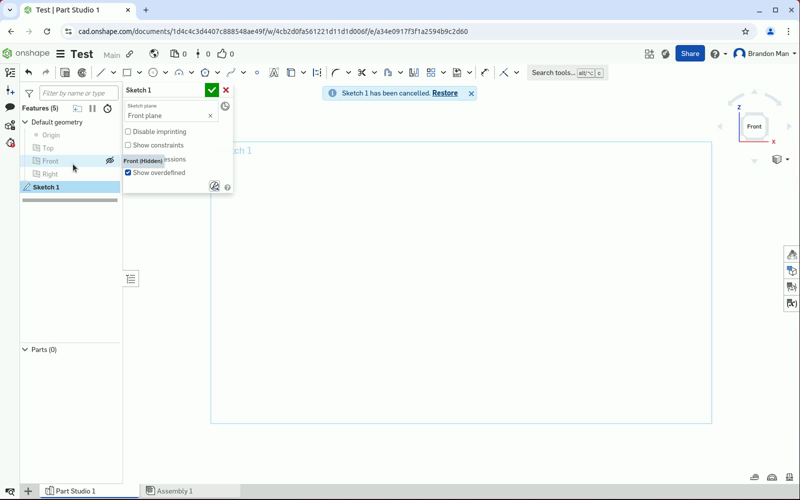
mouse_move(73, 352)
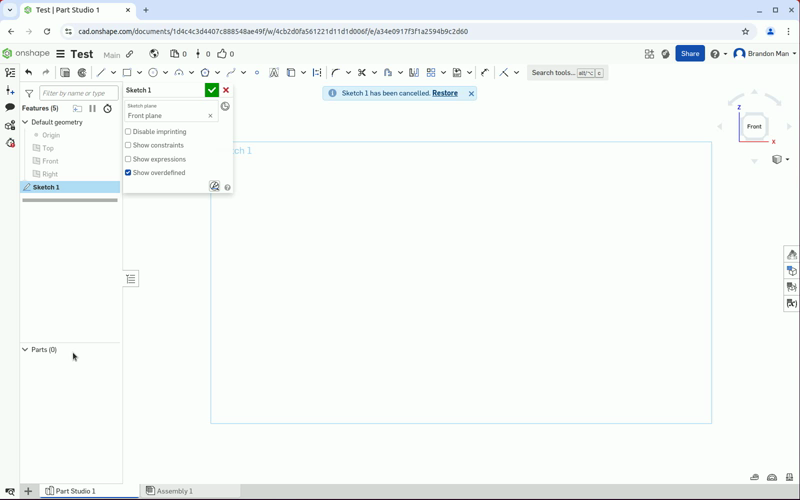
key(y)
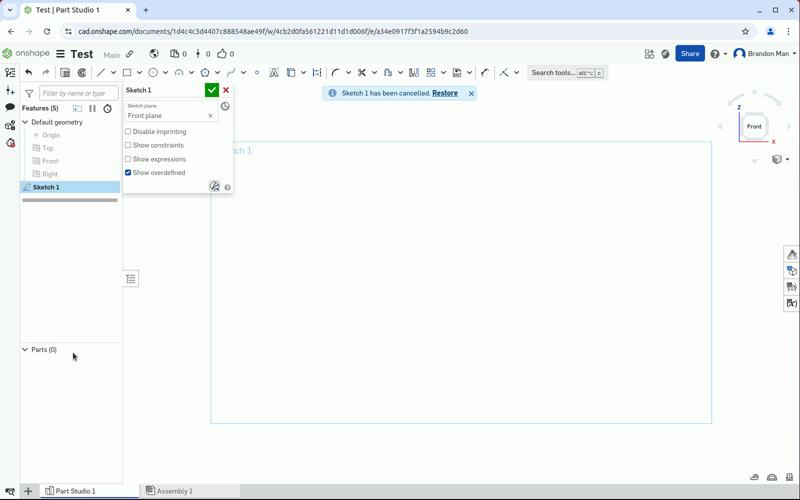
key(l)
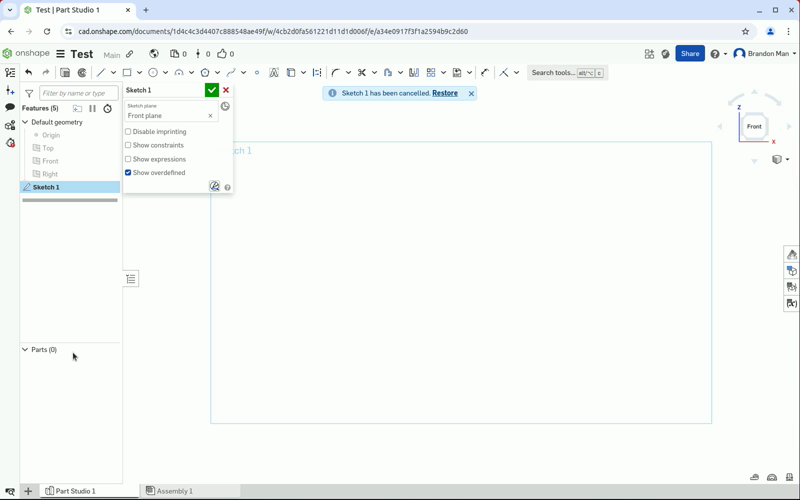
key_down(shift)
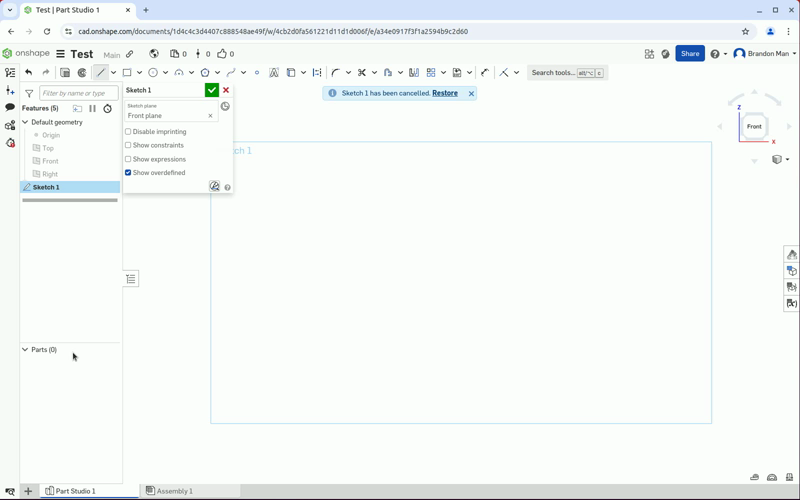
mouse_move(418, 282)
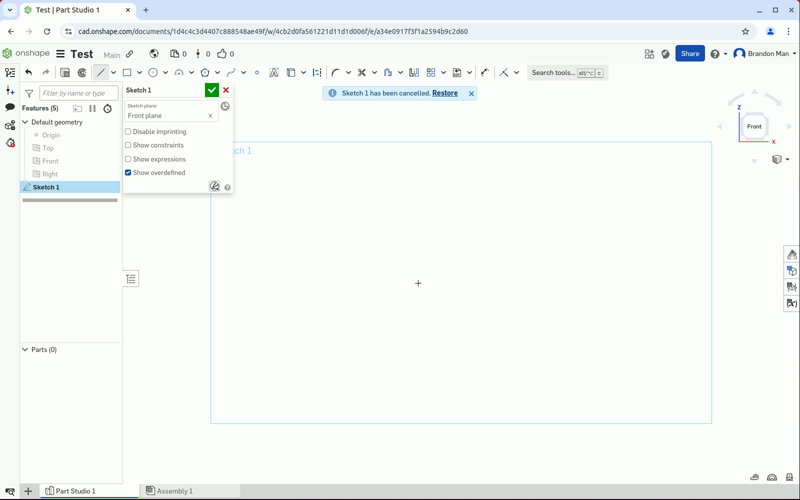
click(418, 282)
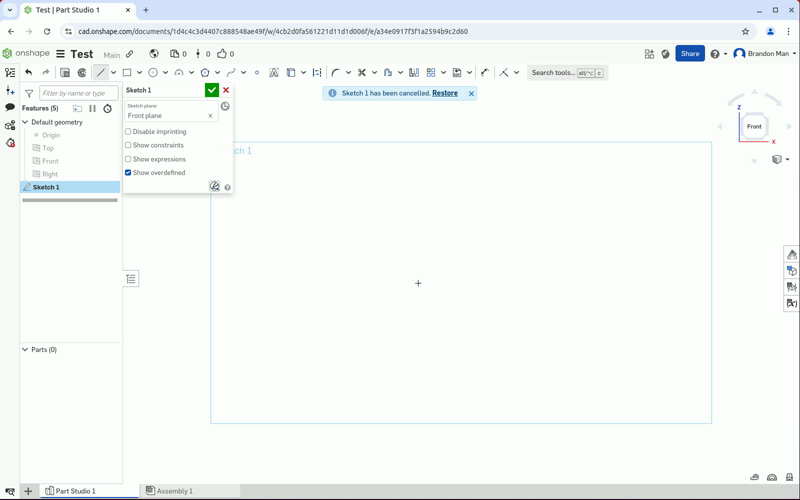
key_up(shift)
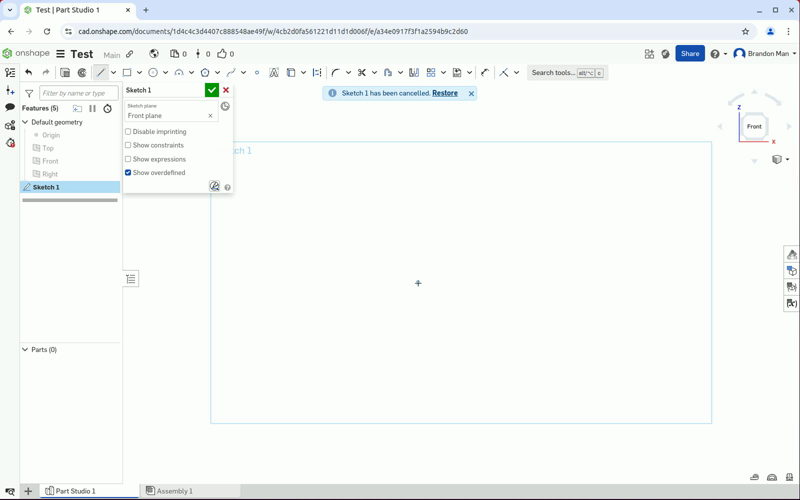
key_down(shift)
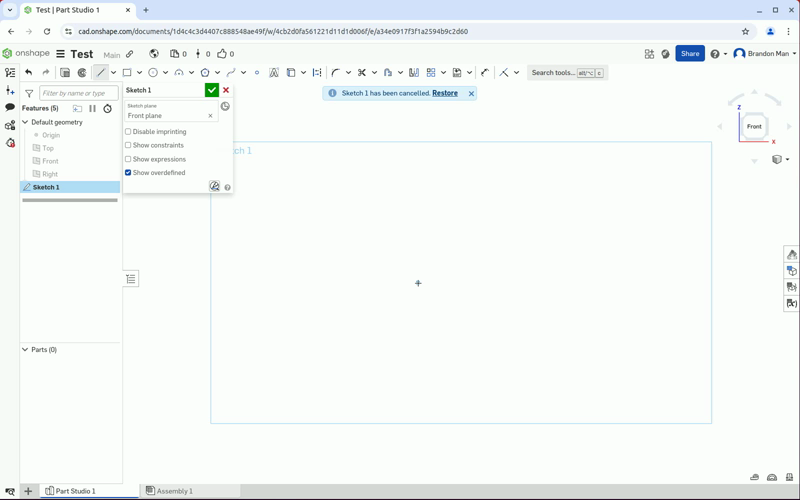
mouse_move(448, 282)
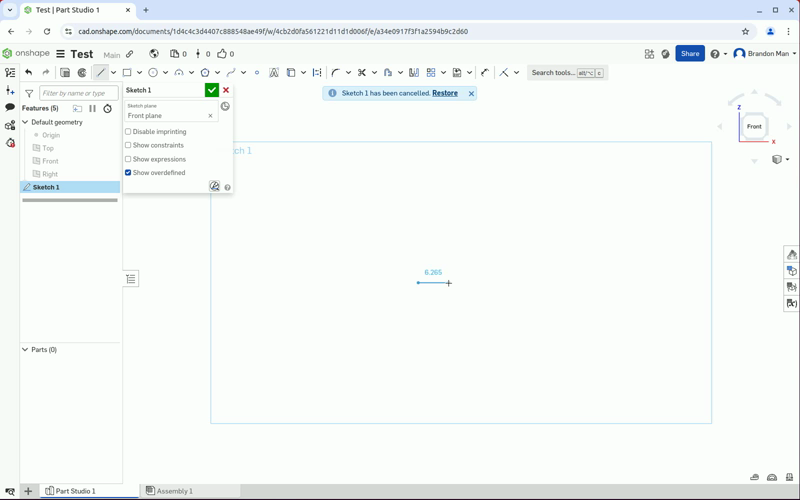
mouse_move(432, 282)
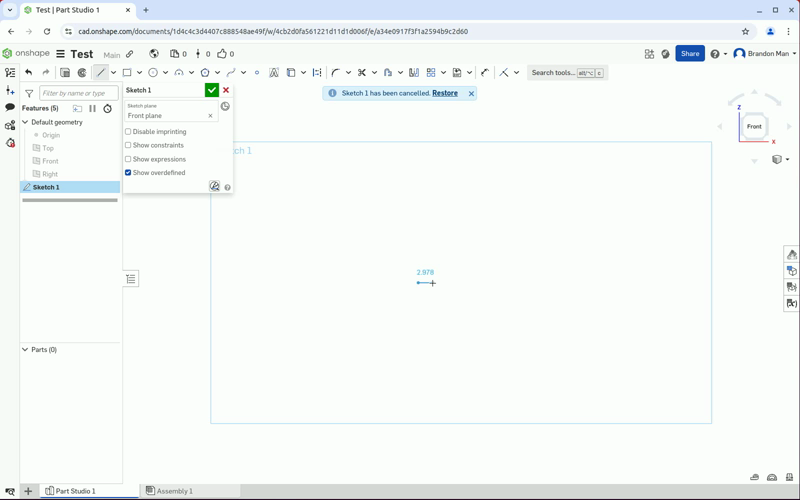
click(432, 282)
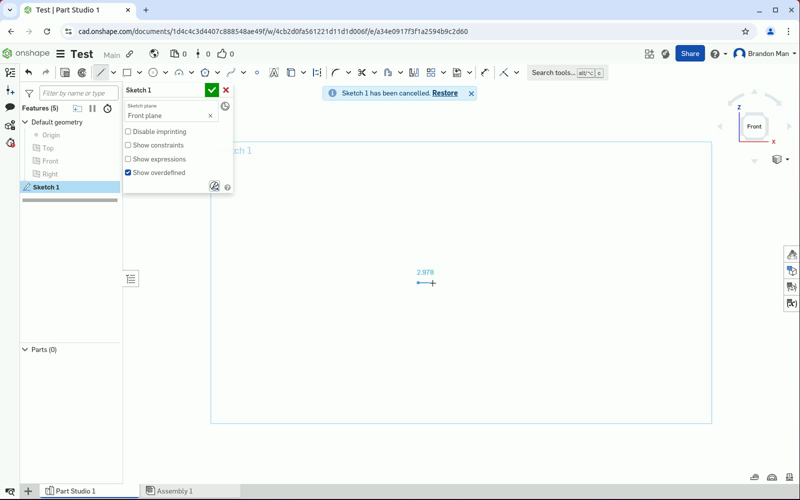
key_up(shift)
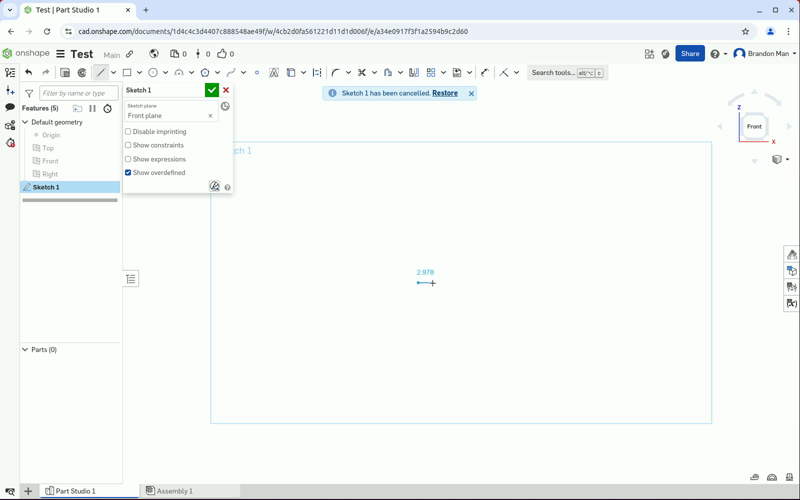
key_down(shift)
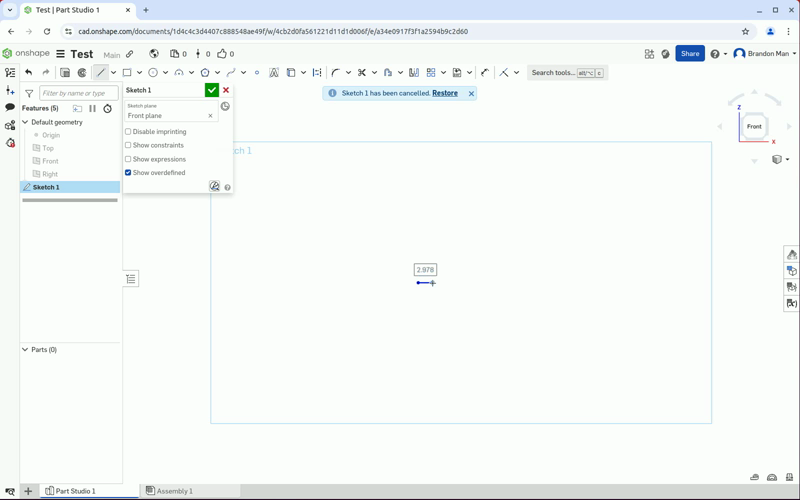
mouse_move(514, 172)
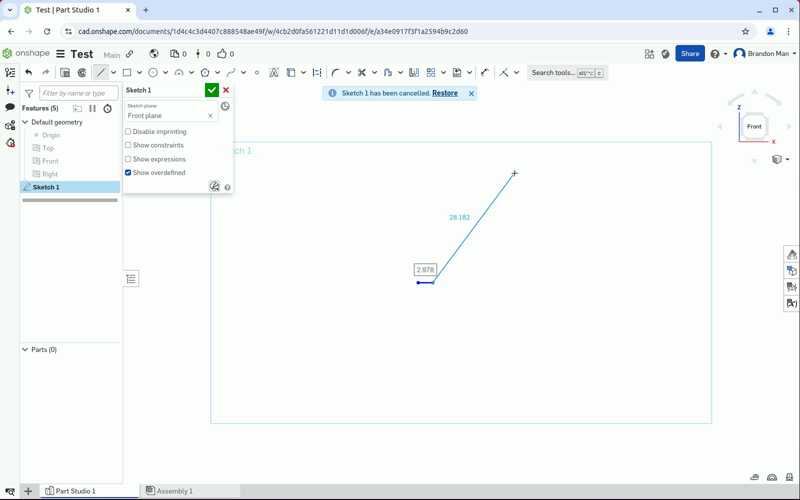
click(514, 172)
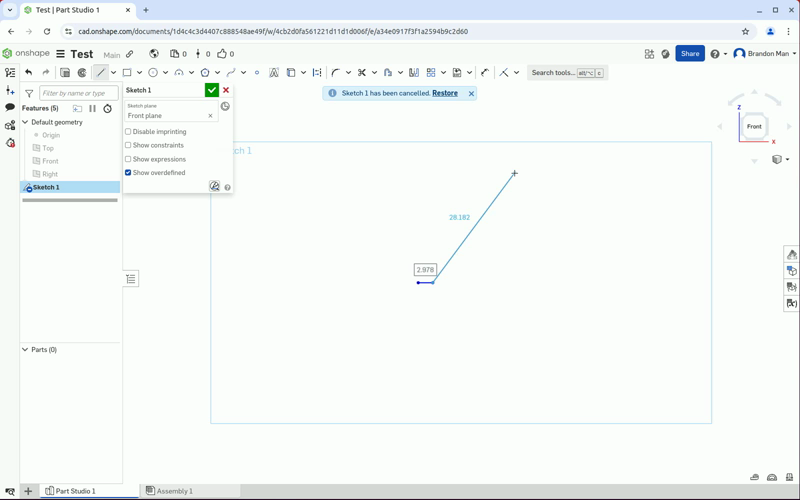
key_up(shift)
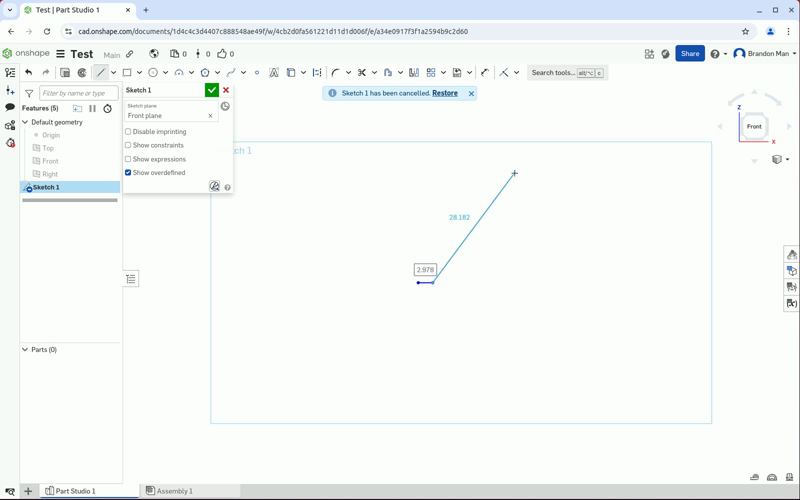
key_down(shift)
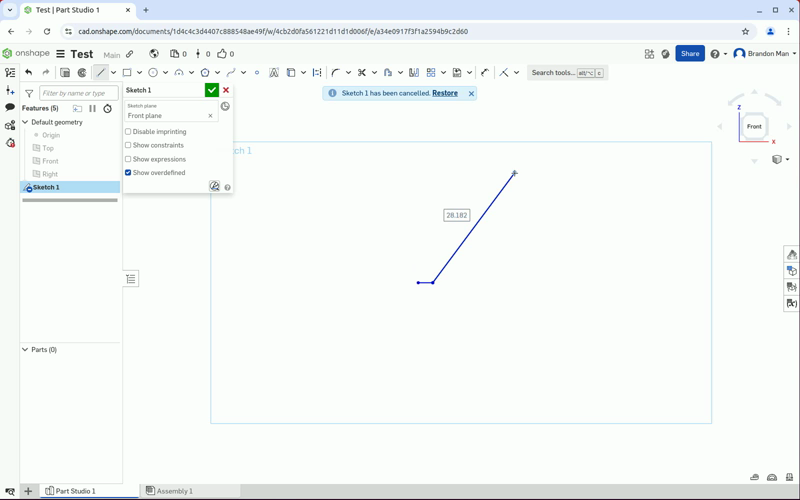
mouse_move(544, 172)
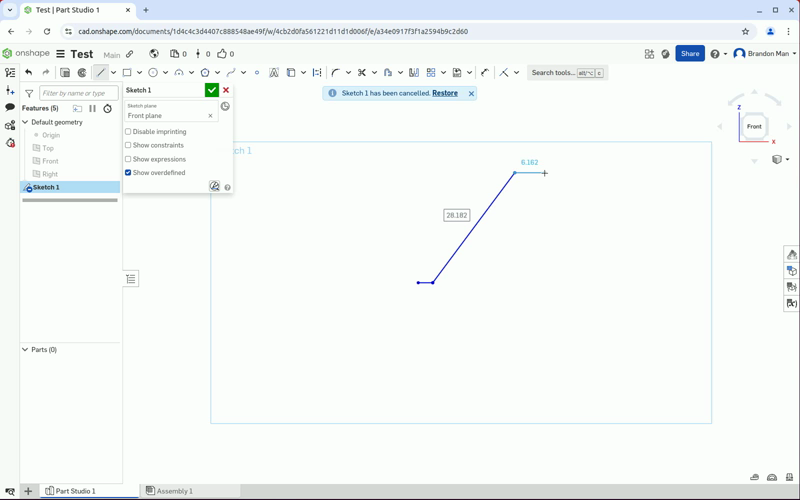
mouse_move(513, 170)
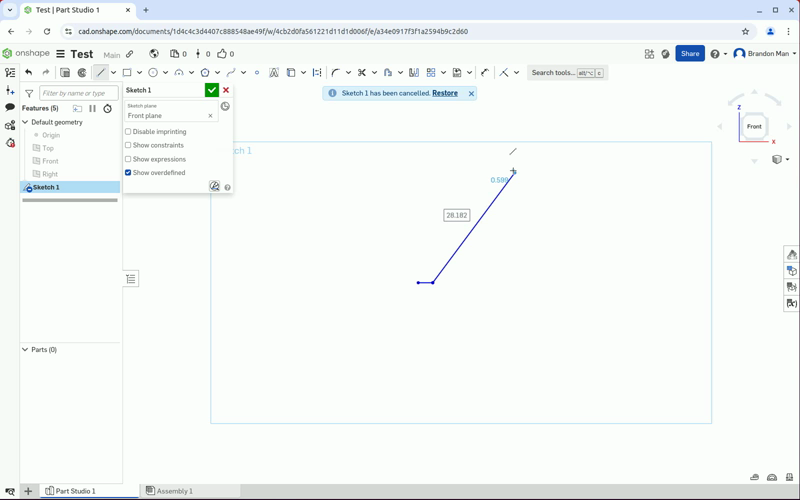
scroll(6)
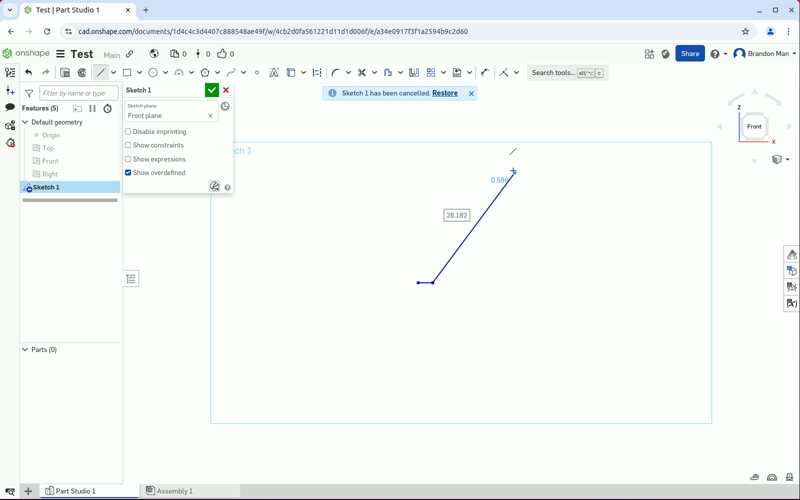
scroll(6)
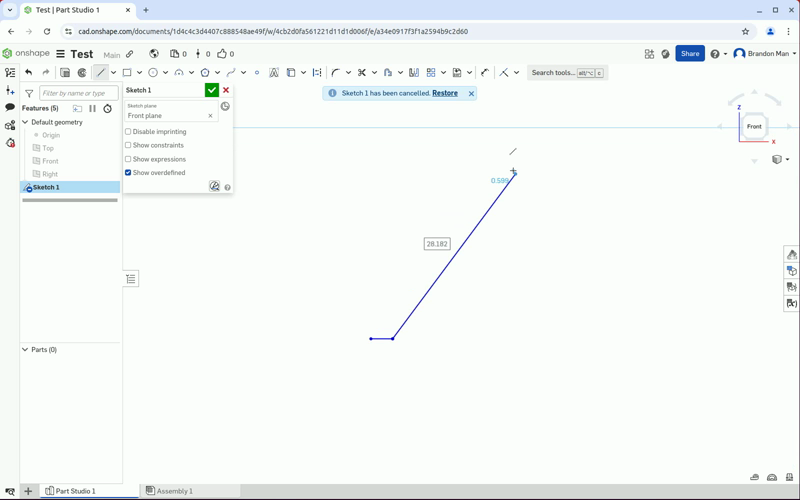
scroll(6)
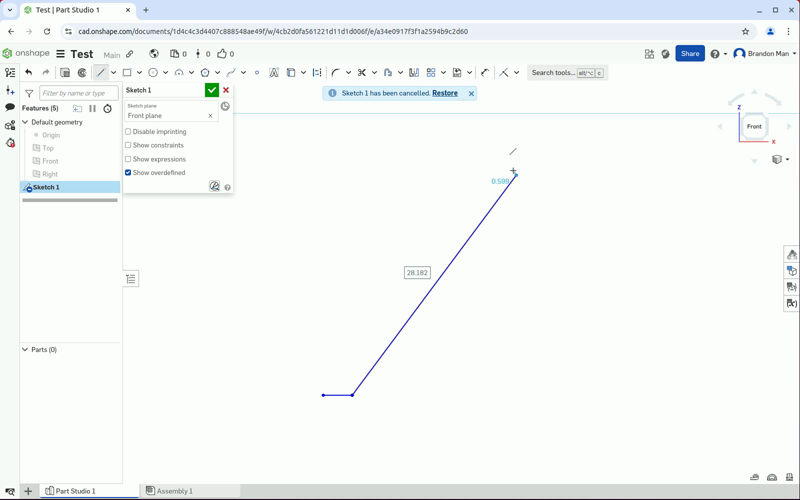
scroll(6)
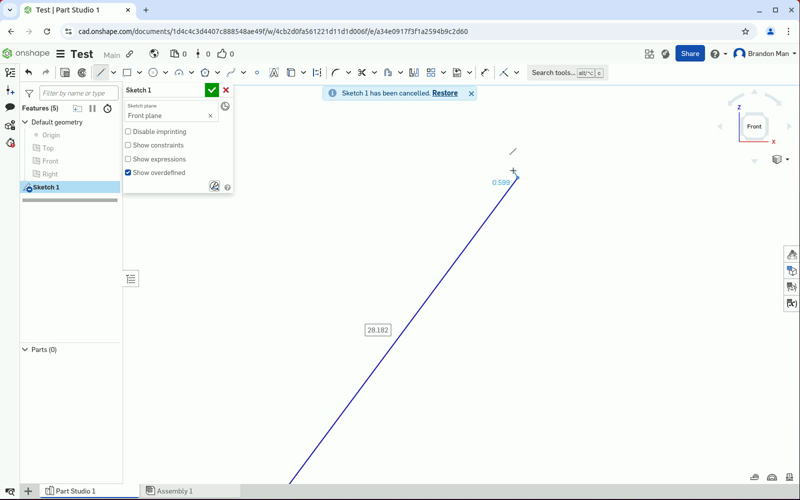
scroll(6)
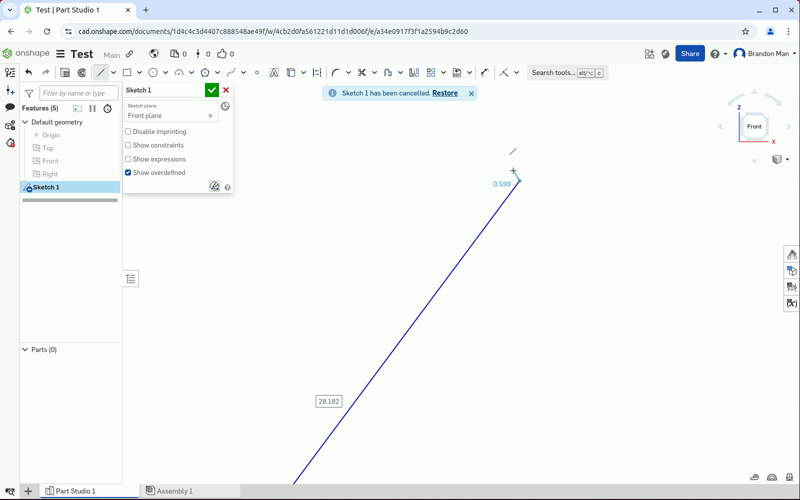
scroll(6)
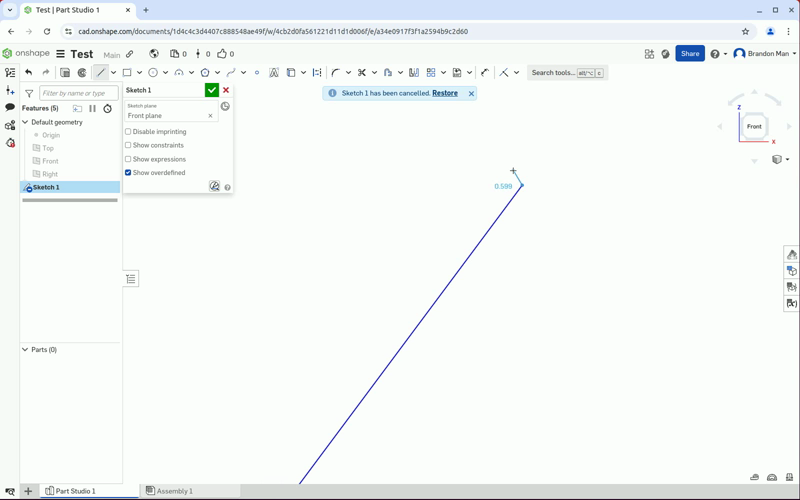
scroll(6)
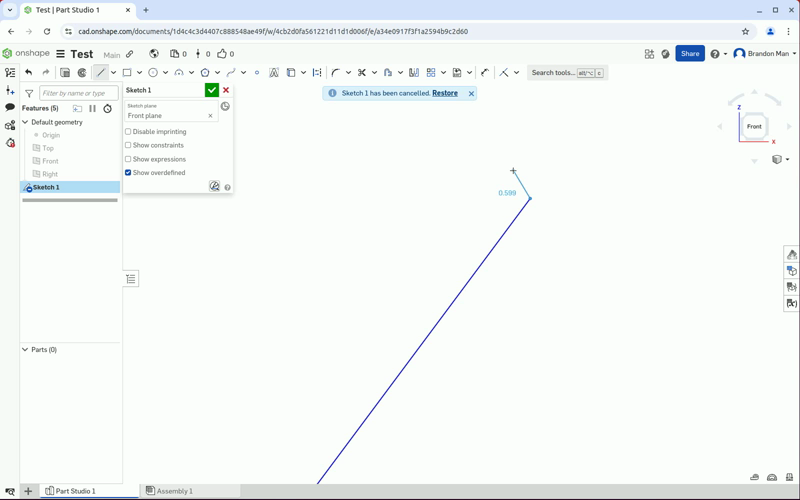
click(513, 170)
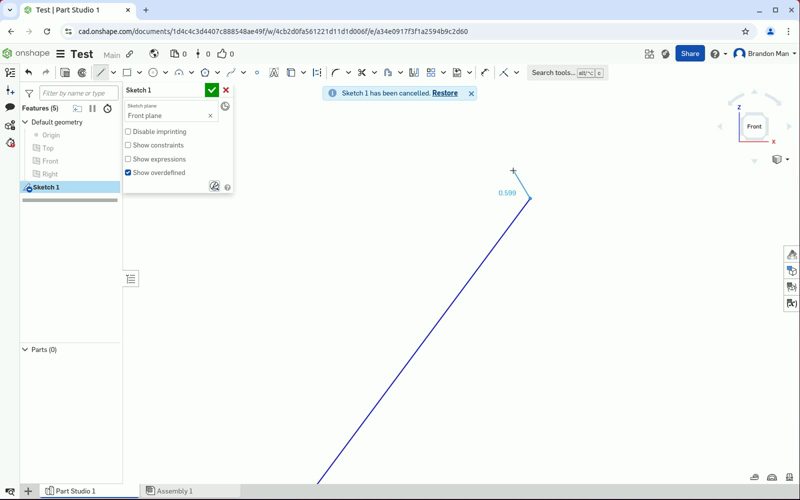
scroll(-6)
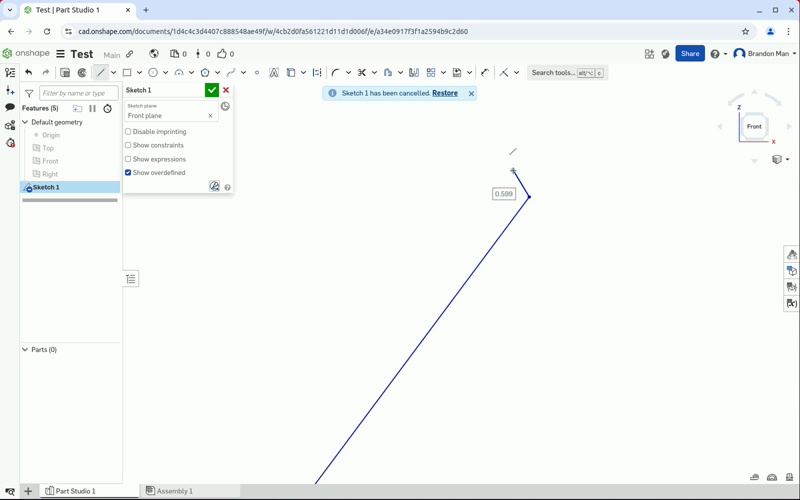
scroll(-6)
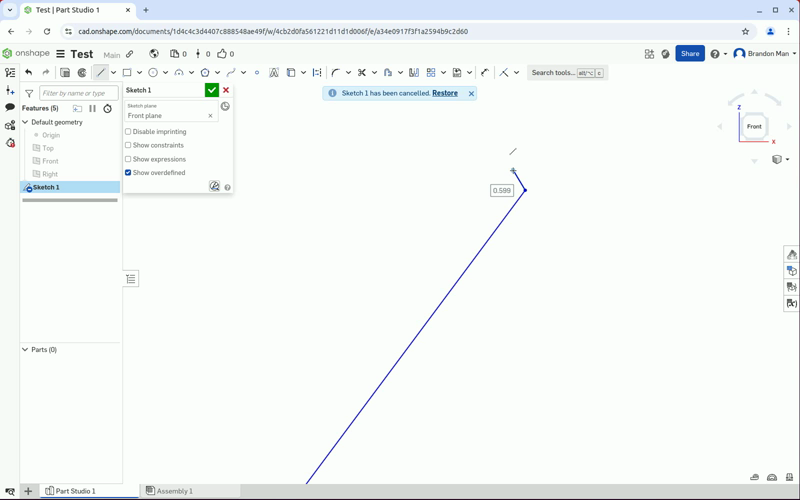
scroll(-6)
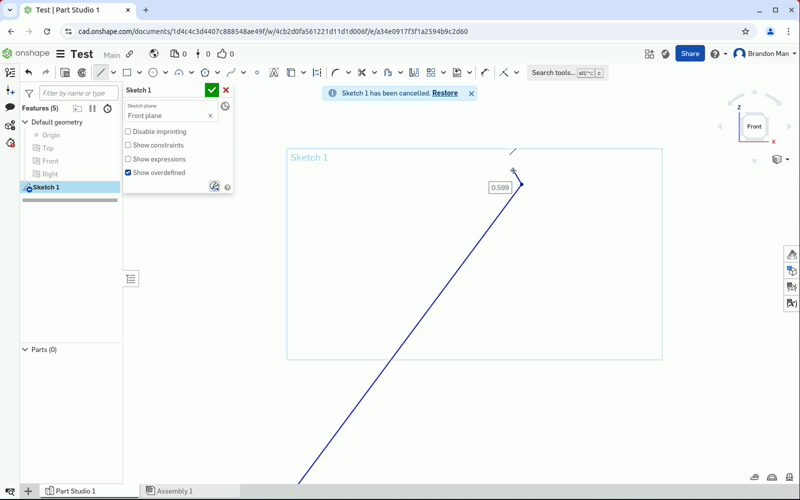
scroll(-6)
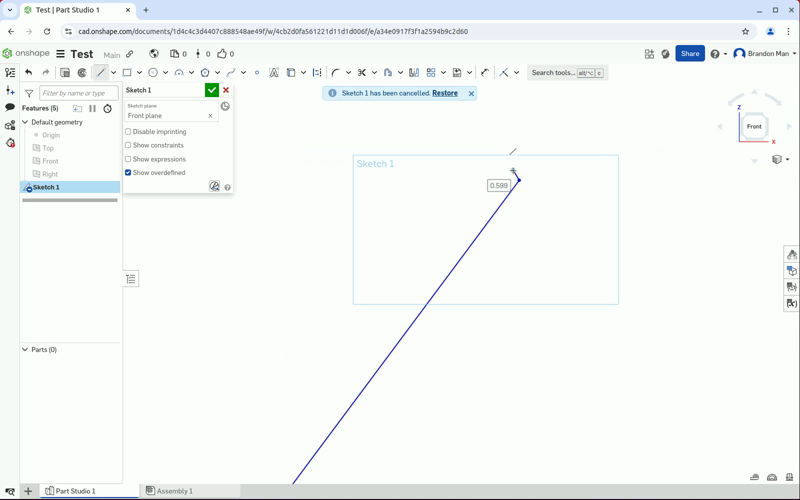
scroll(-6)
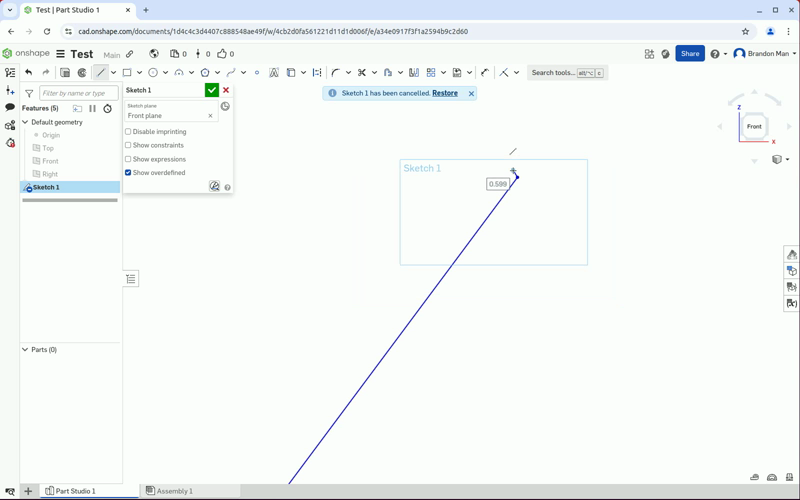
scroll(-6)
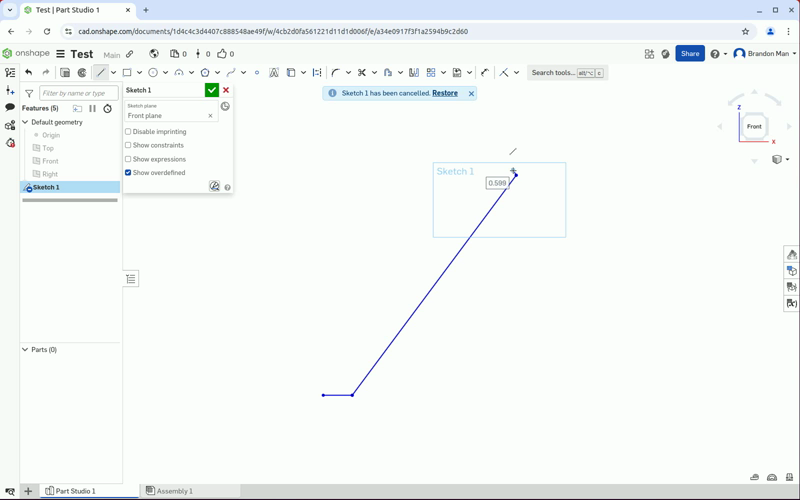
scroll(-6)
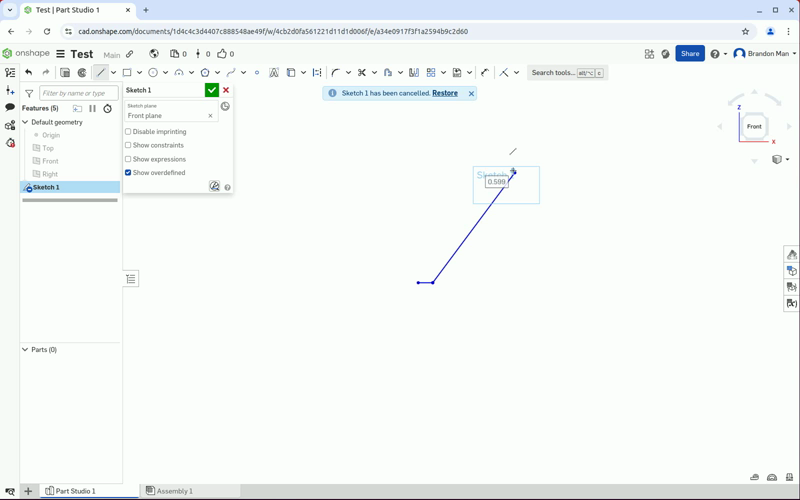
key_up(shift)
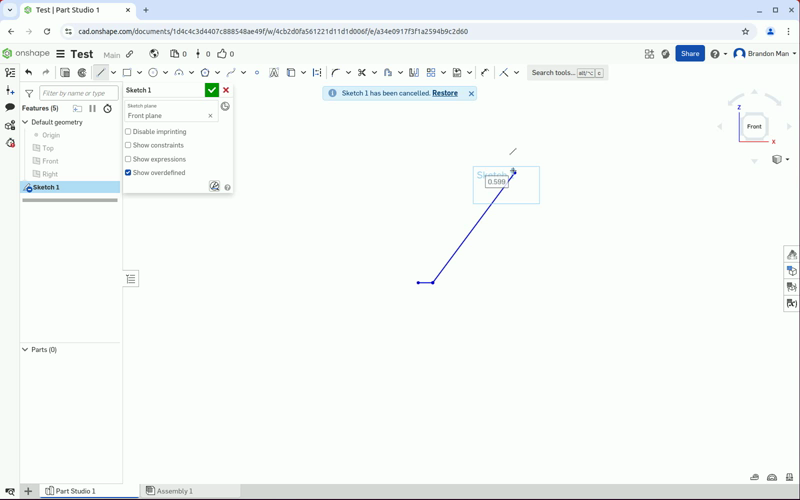
key_down(shift)
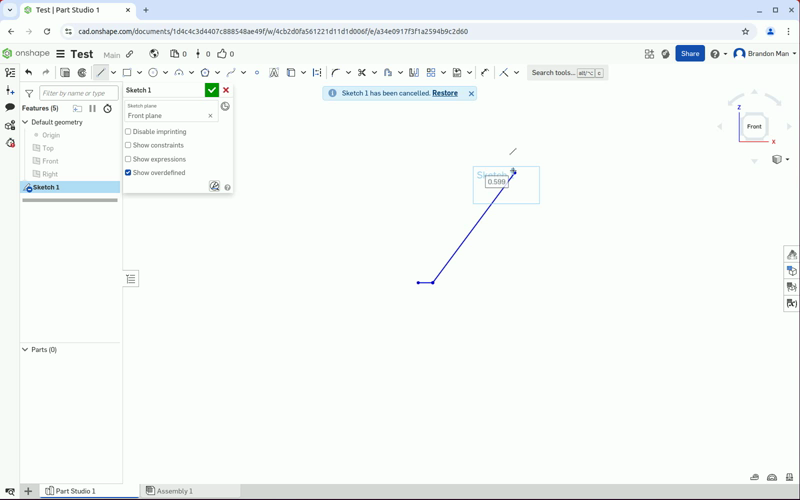
mouse_move(431, 280)
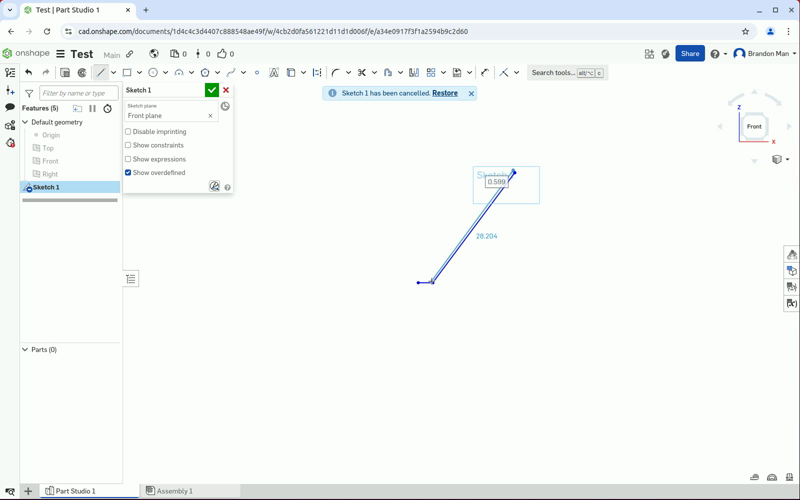
scroll(6)
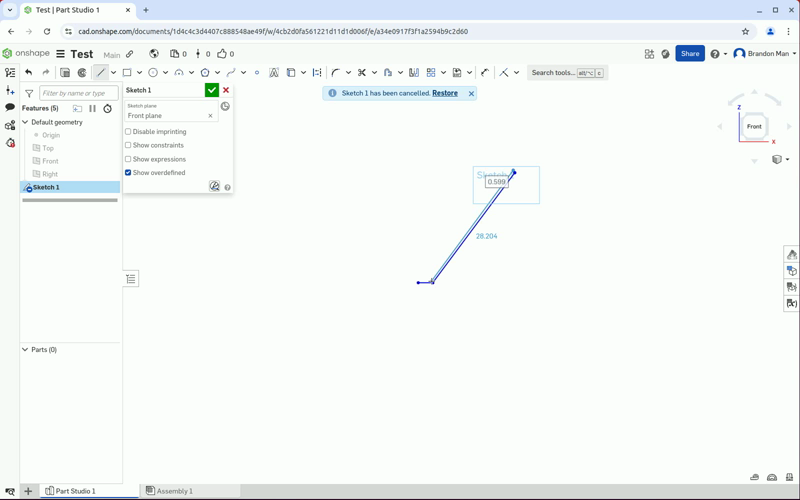
scroll(6)
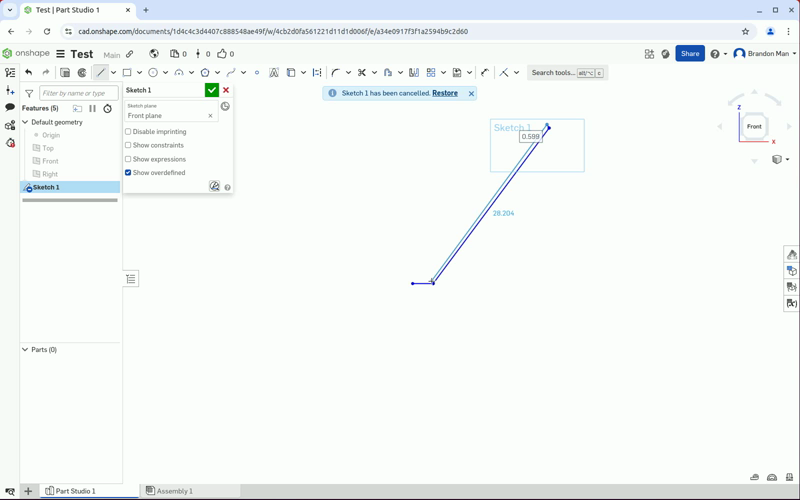
scroll(6)
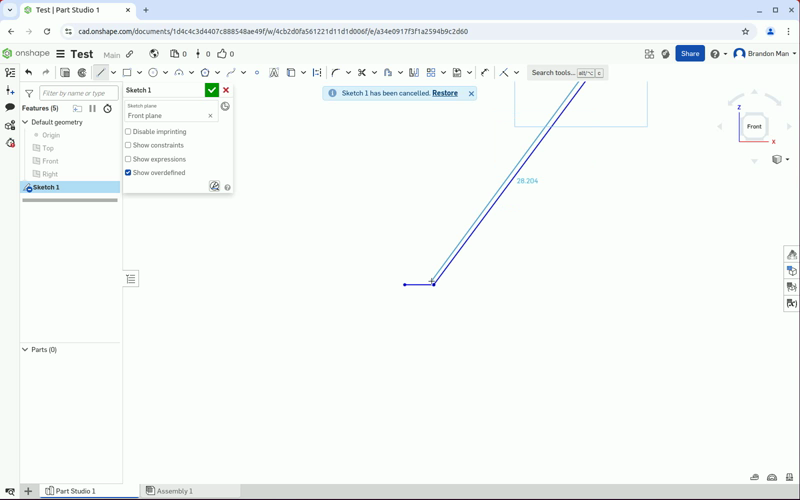
scroll(6)
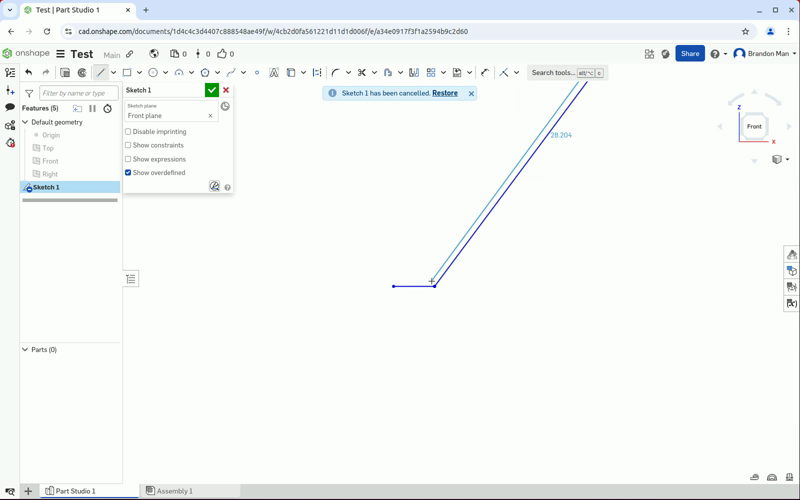
scroll(6)
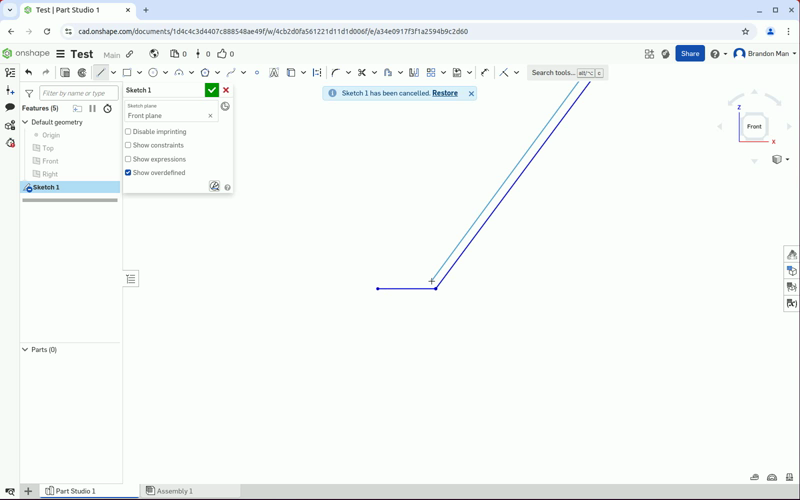
scroll(6)
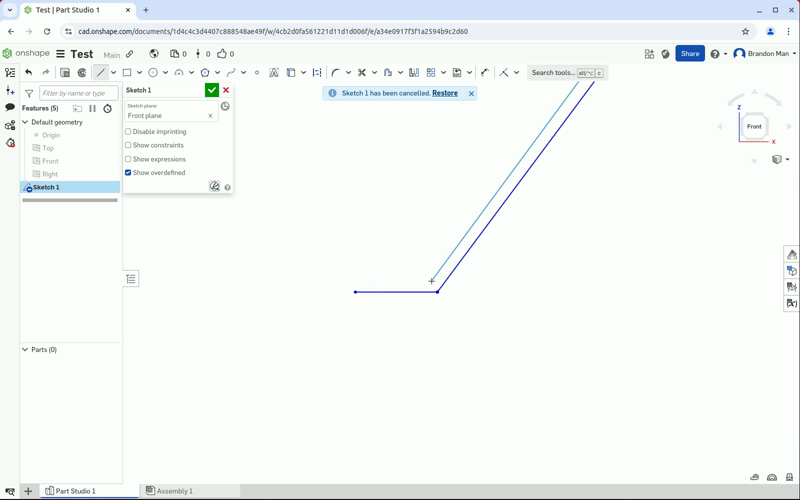
scroll(6)
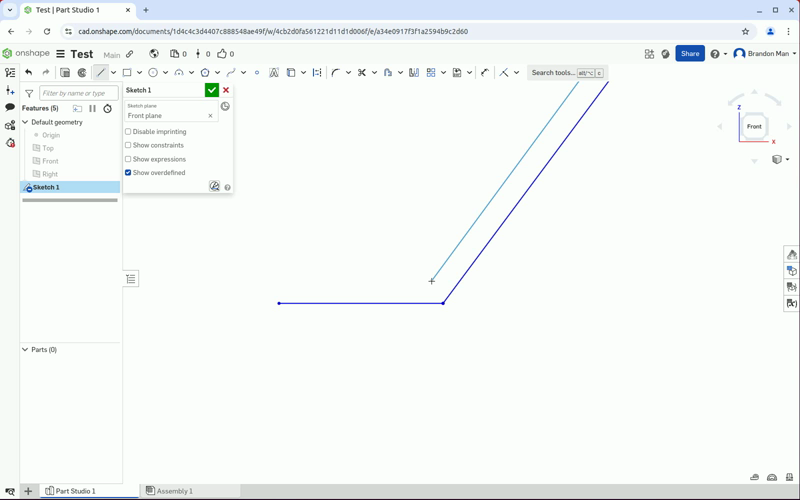
click(431, 280)
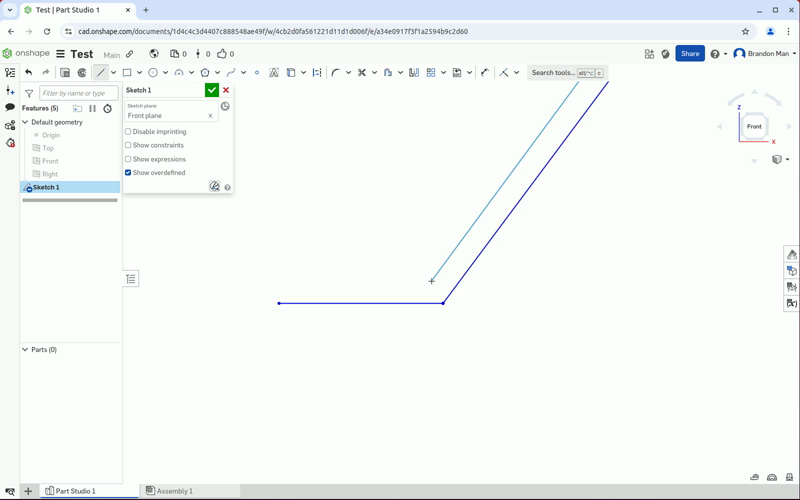
scroll(-6)
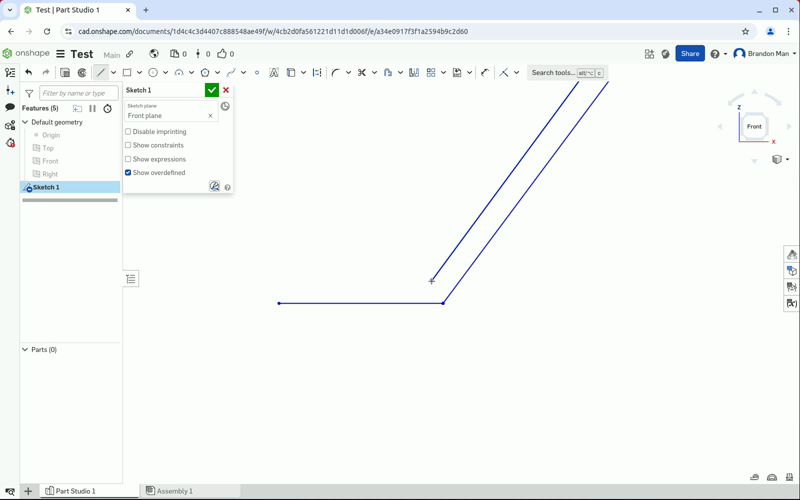
scroll(-6)
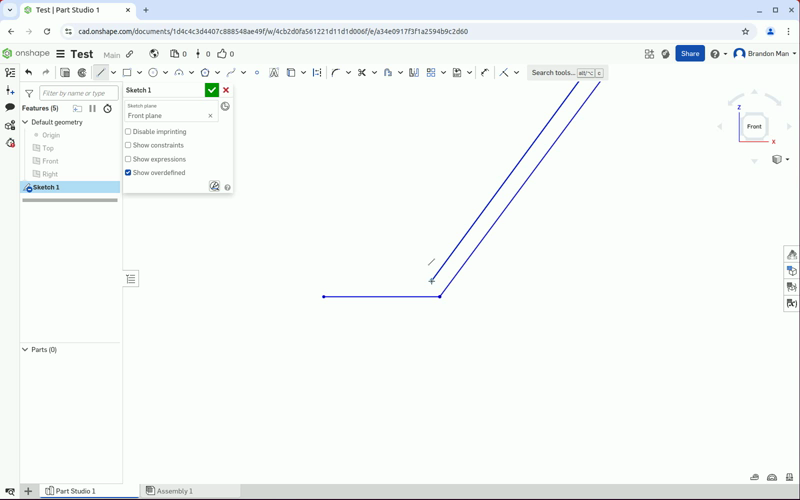
scroll(-6)
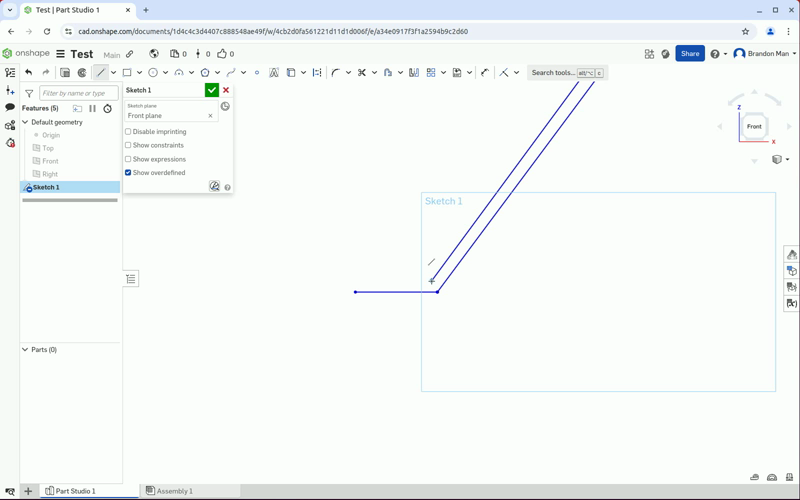
scroll(-6)
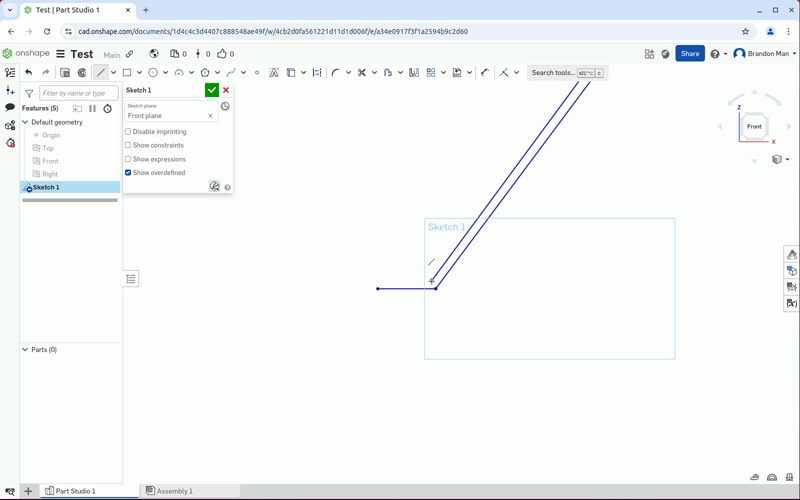
scroll(-6)
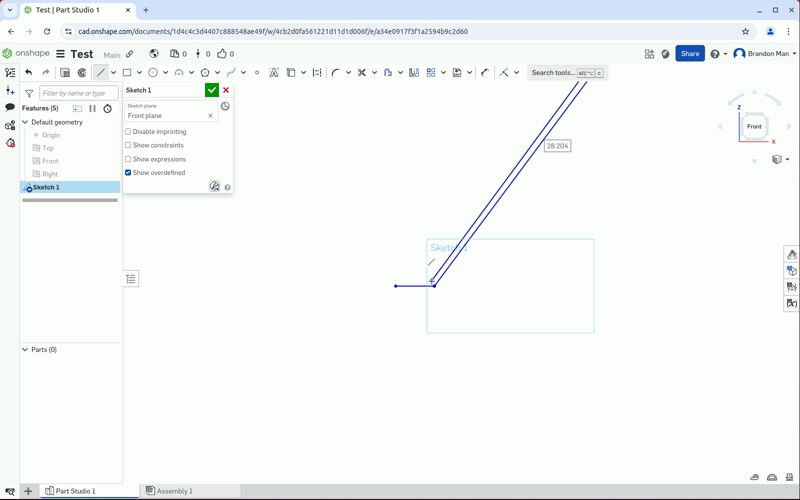
scroll(-6)
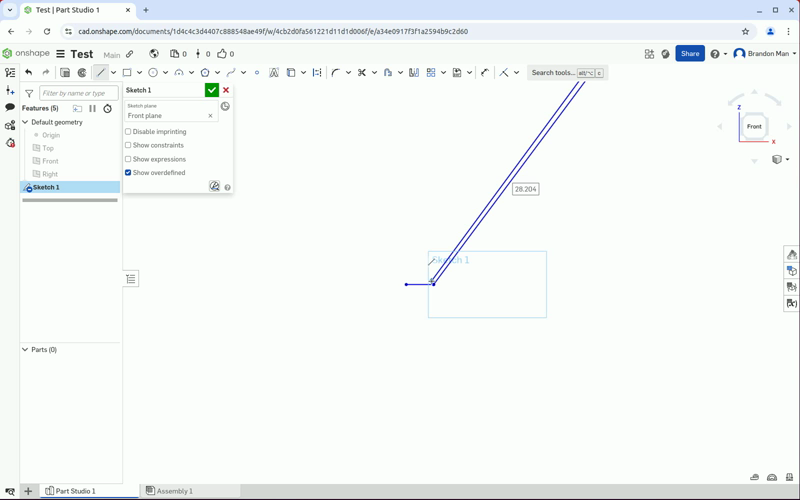
scroll(-6)
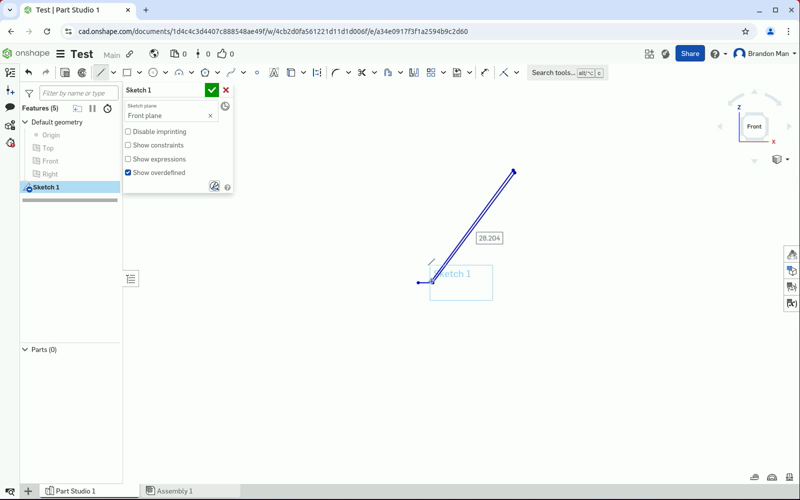
key_up(shift)
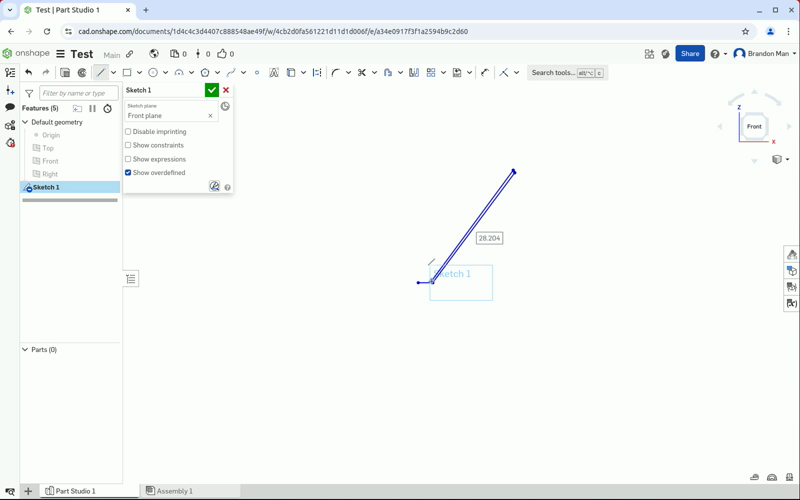
key_down(shift)
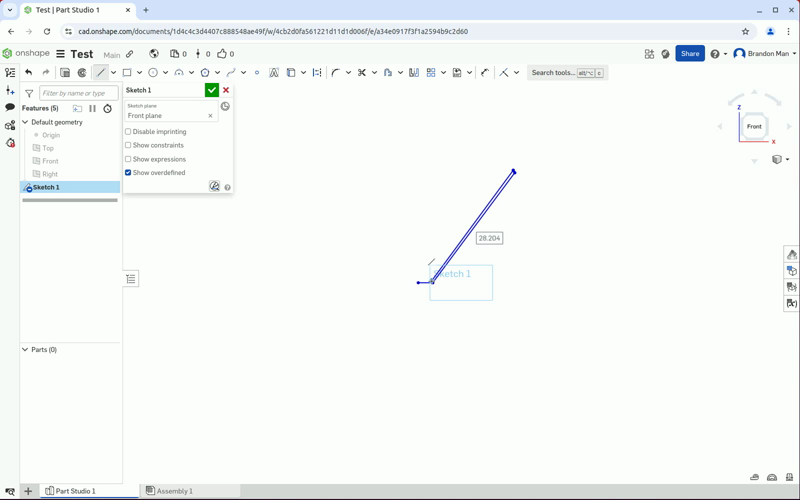
mouse_move(461, 280)
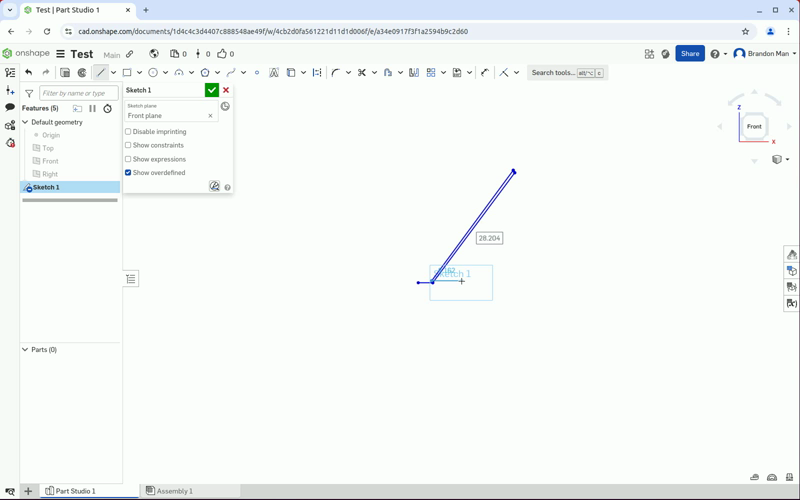
mouse_move(418, 280)
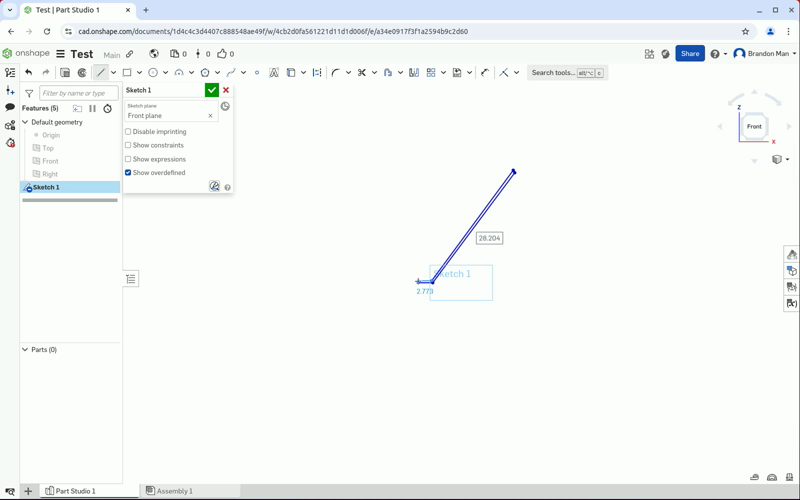
scroll(6)
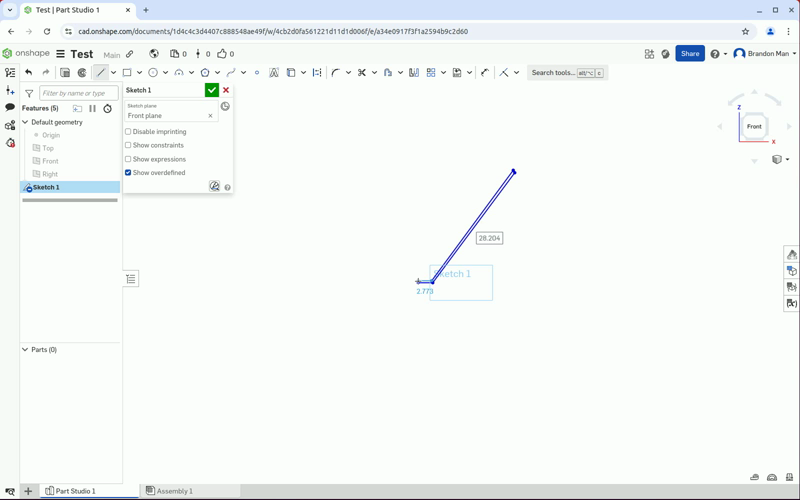
scroll(6)
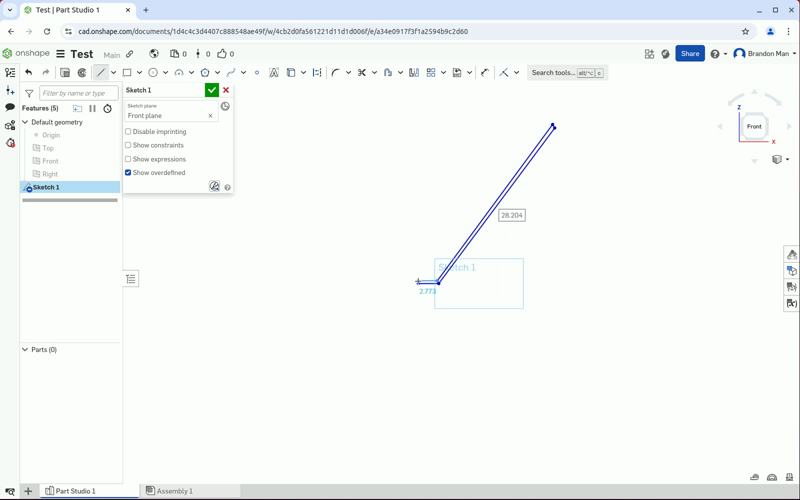
scroll(6)
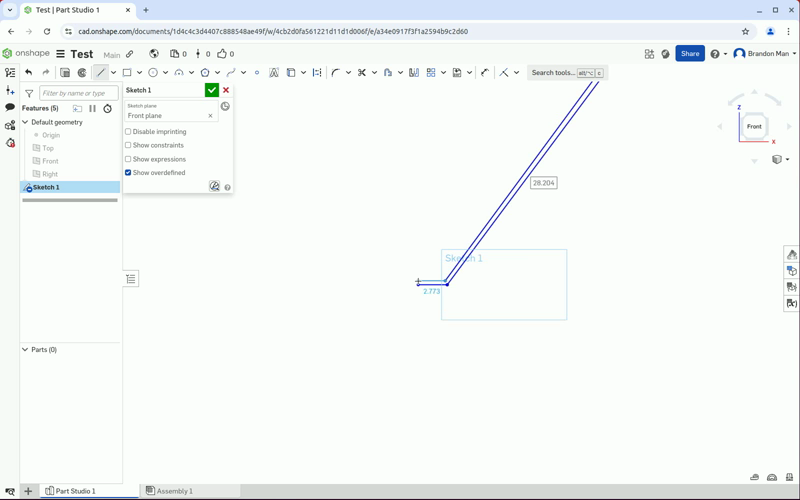
scroll(6)
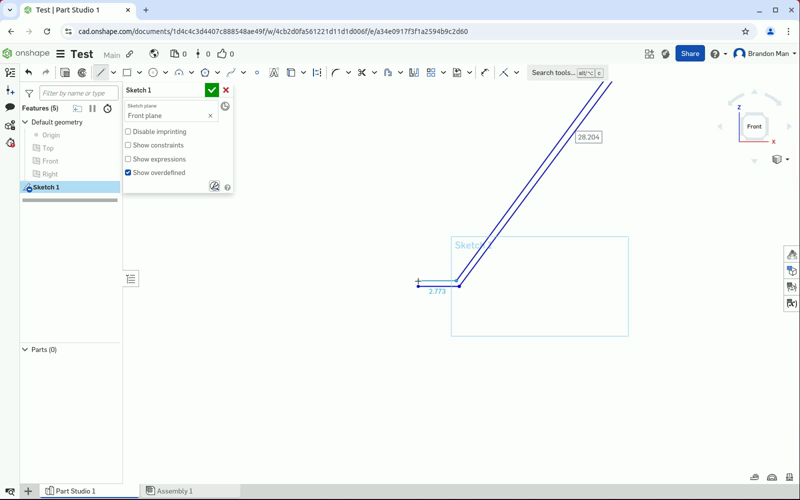
scroll(6)
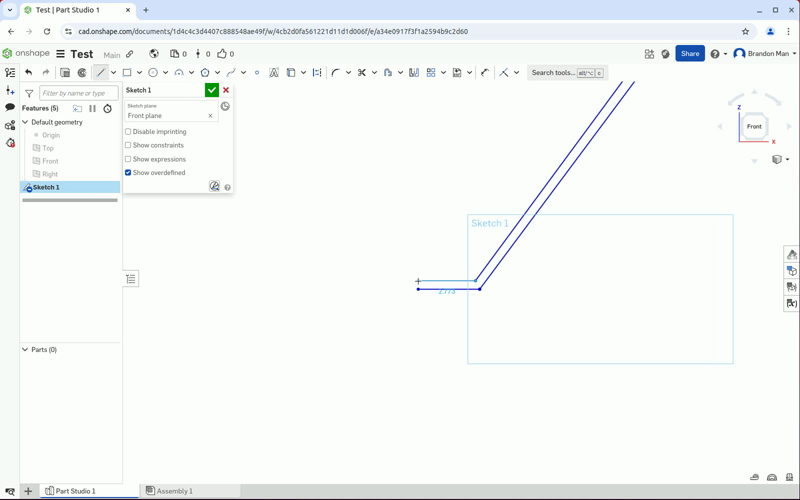
scroll(6)
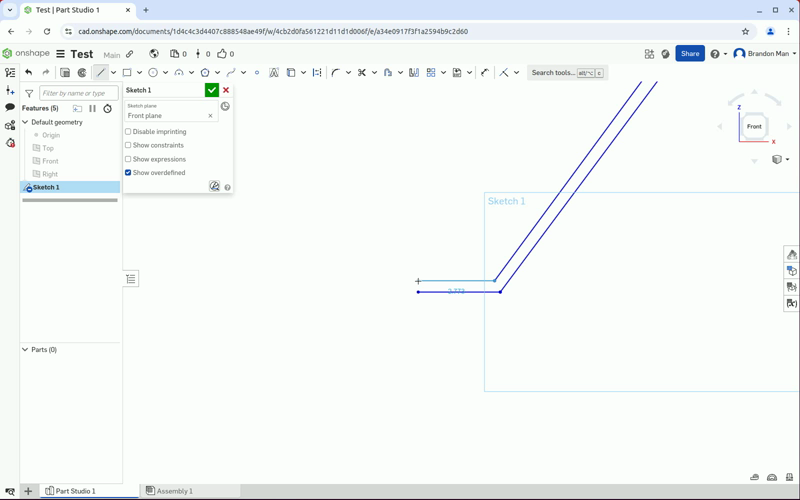
scroll(6)
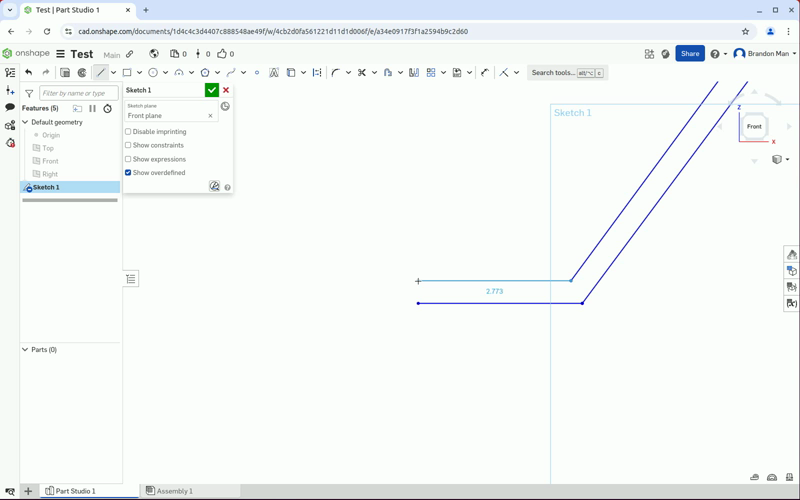
click(418, 280)
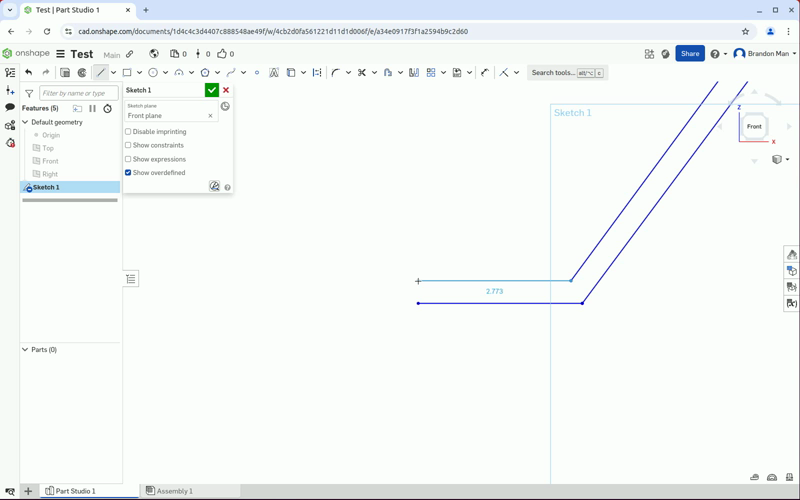
scroll(-6)
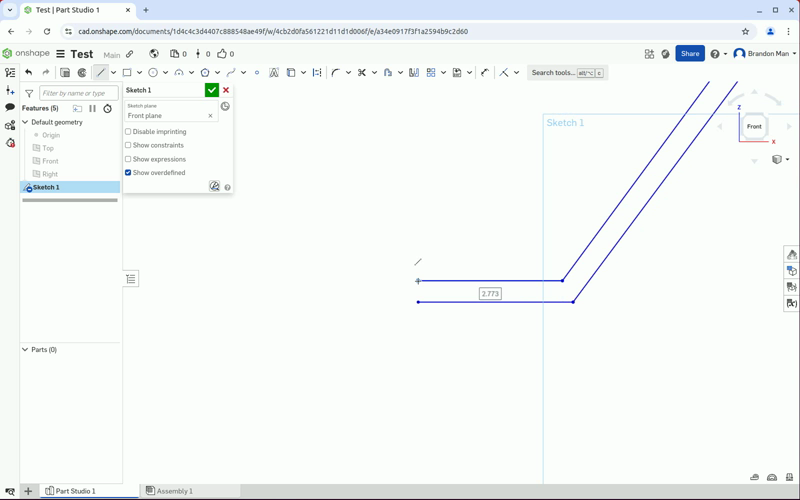
scroll(-6)
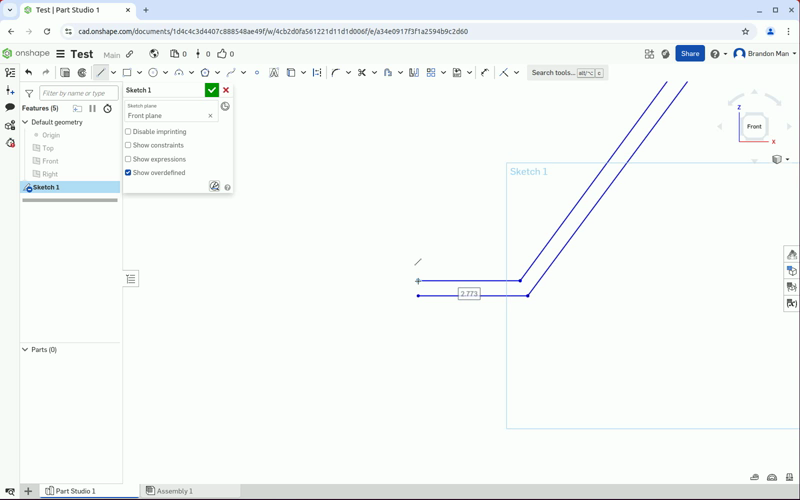
scroll(-6)
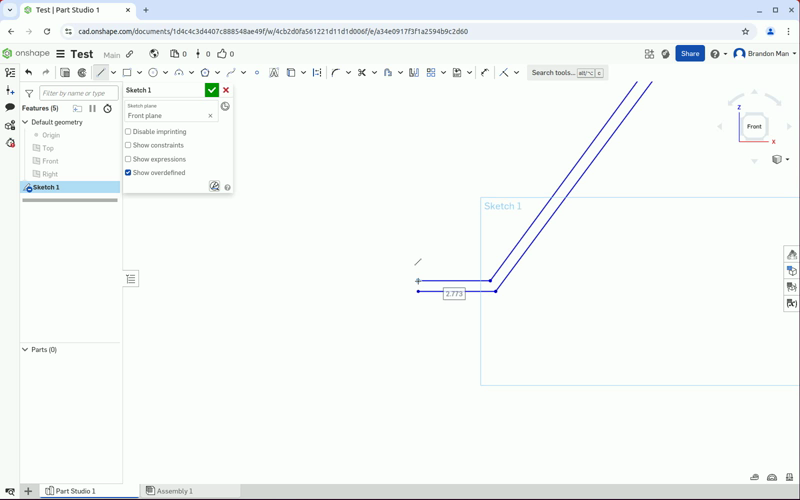
scroll(-6)
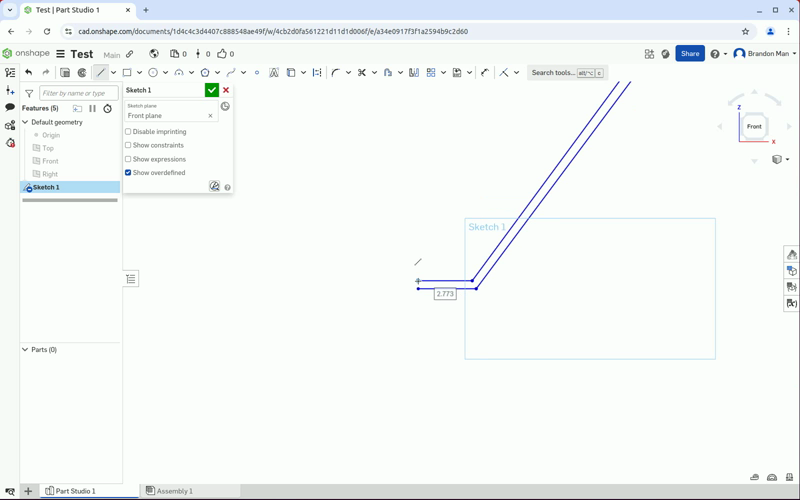
scroll(-6)
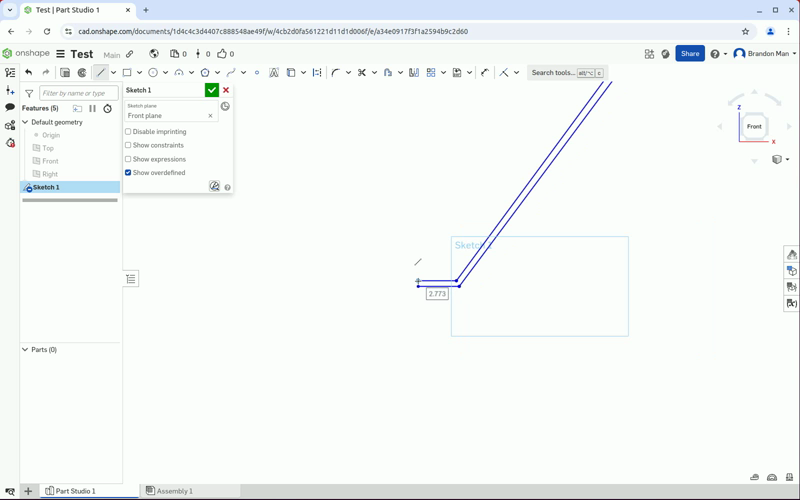
scroll(-6)
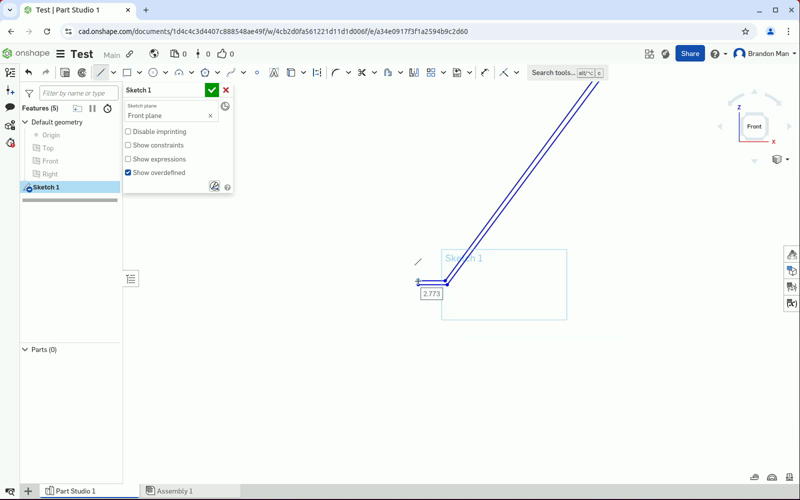
scroll(-6)
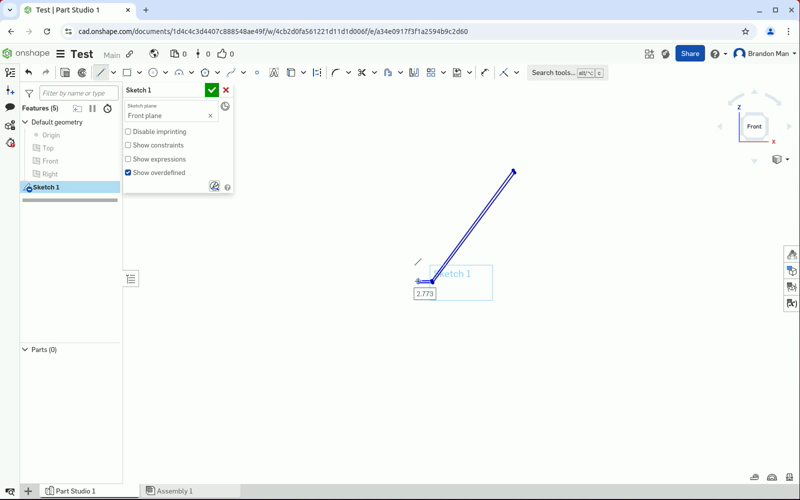
key_up(shift)
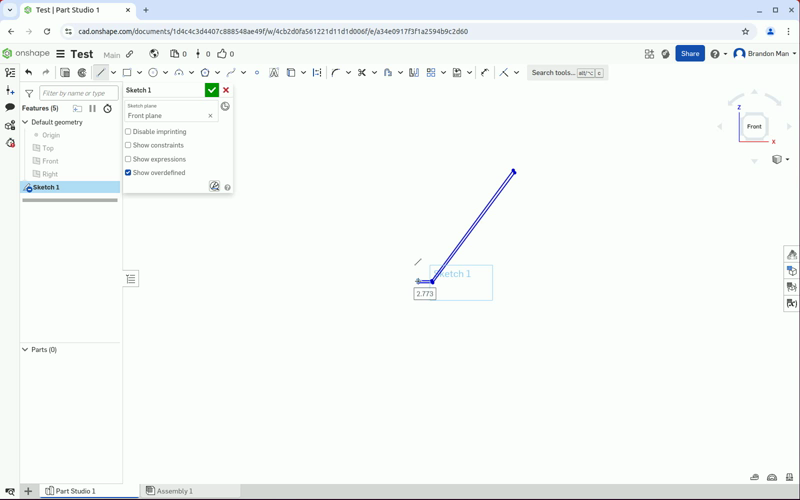
mouse_move(448, 280)
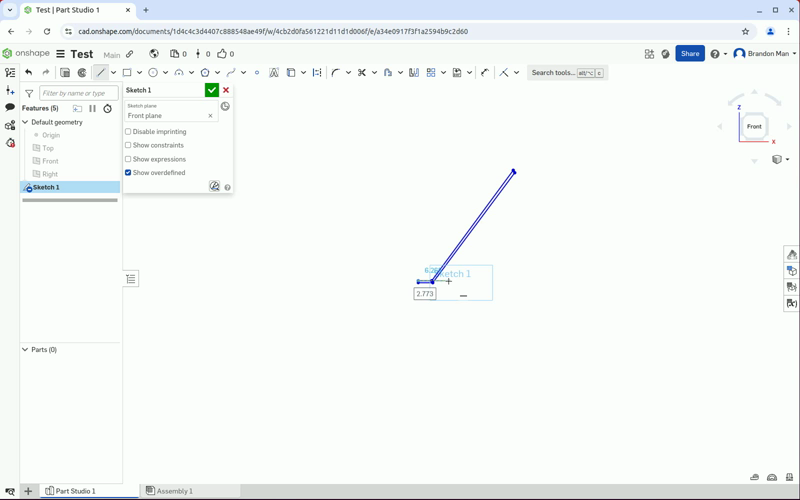
key_down(shift)
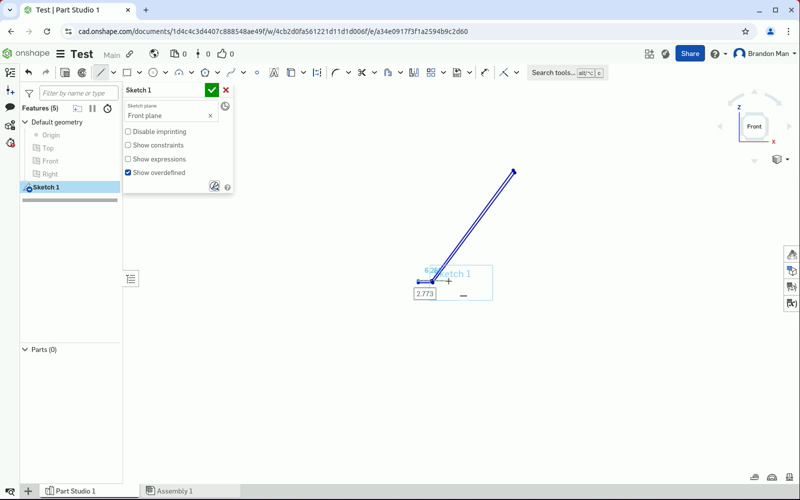
mouse_move(418, 282)
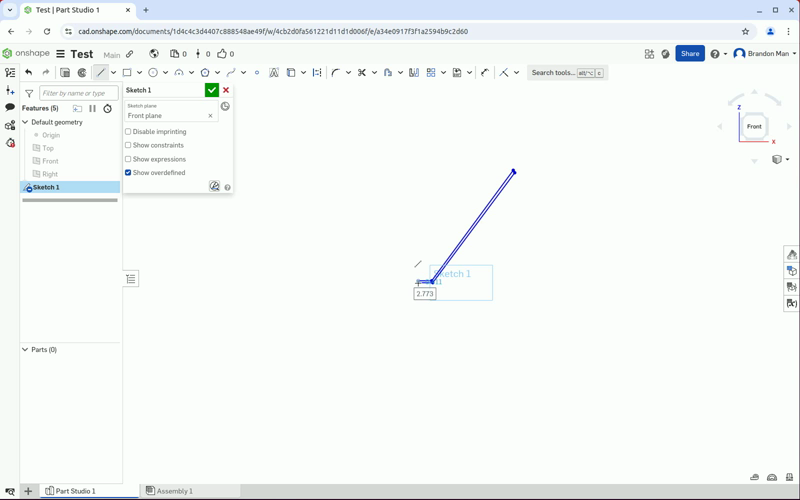
scroll(6)
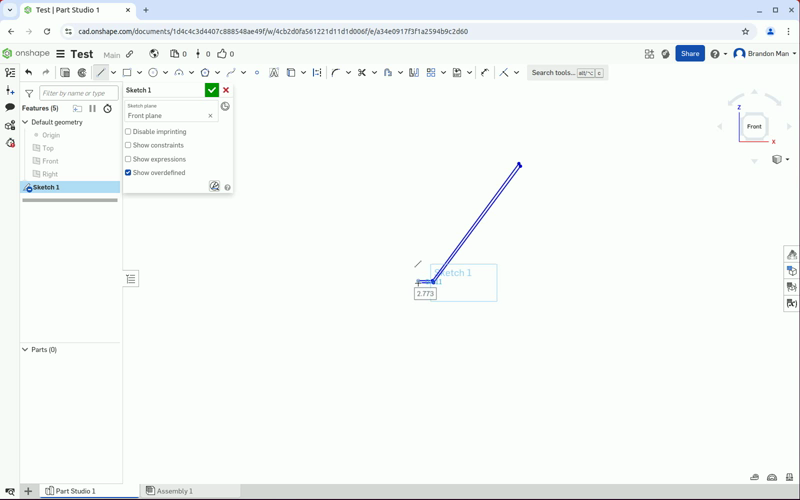
scroll(6)
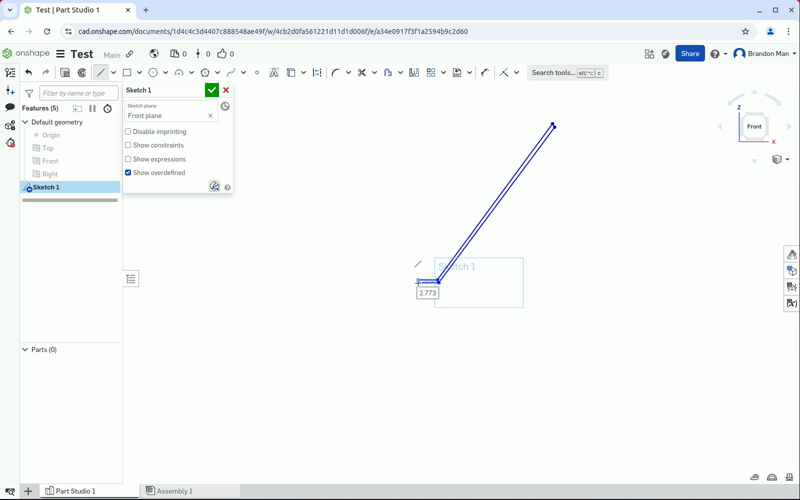
scroll(6)
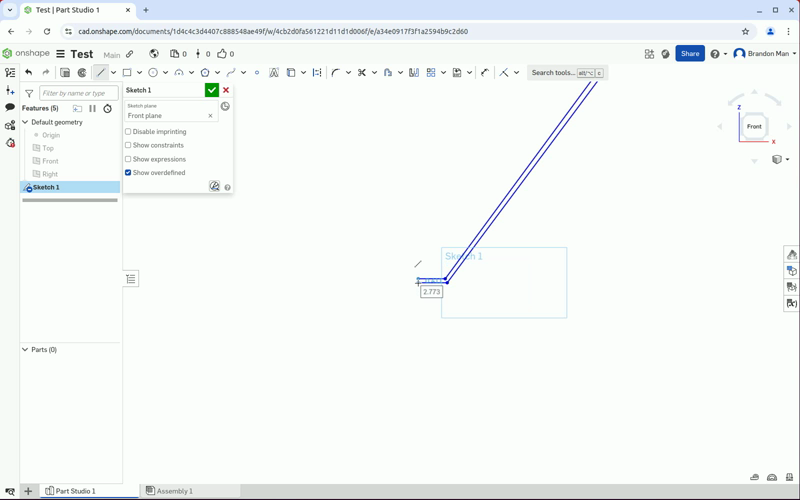
scroll(6)
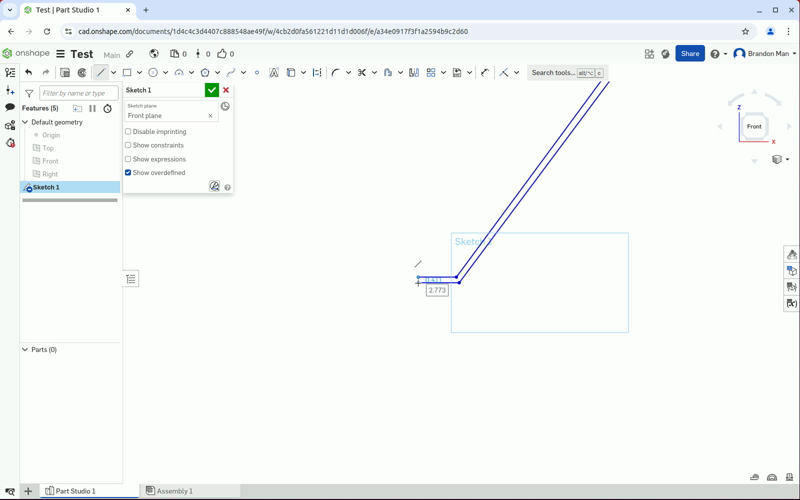
scroll(6)
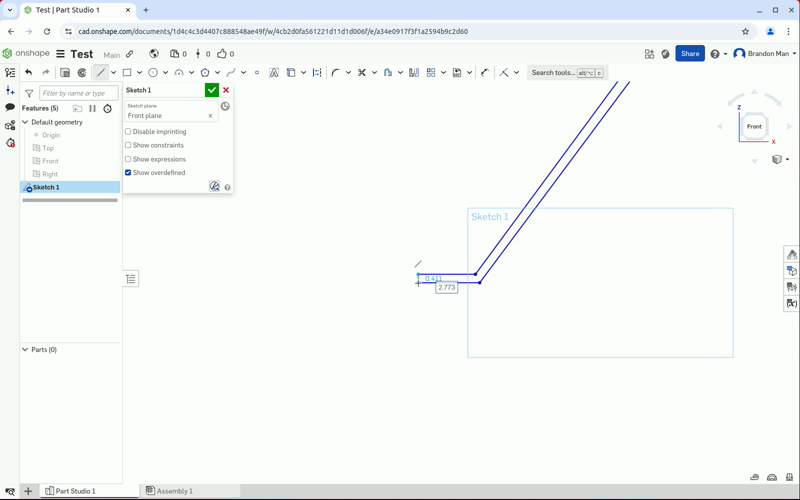
scroll(6)
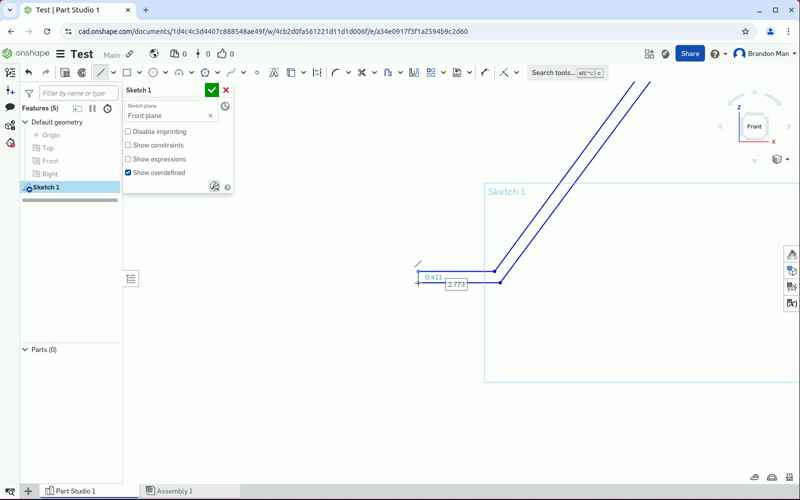
scroll(6)
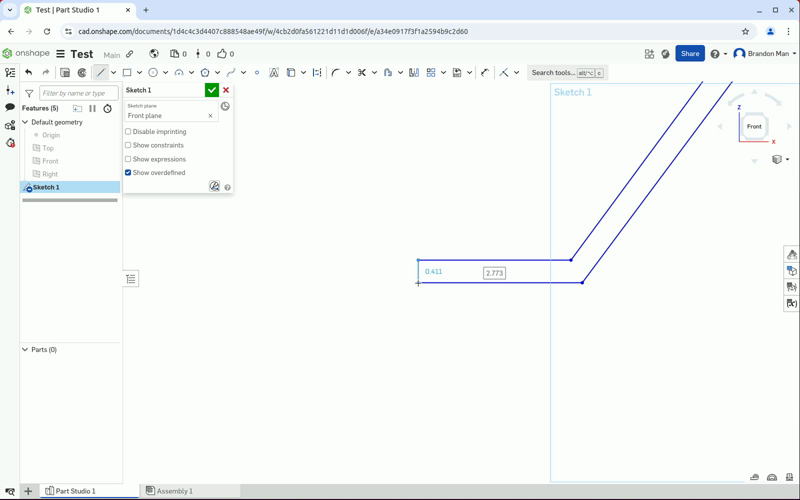
key_up(shift)
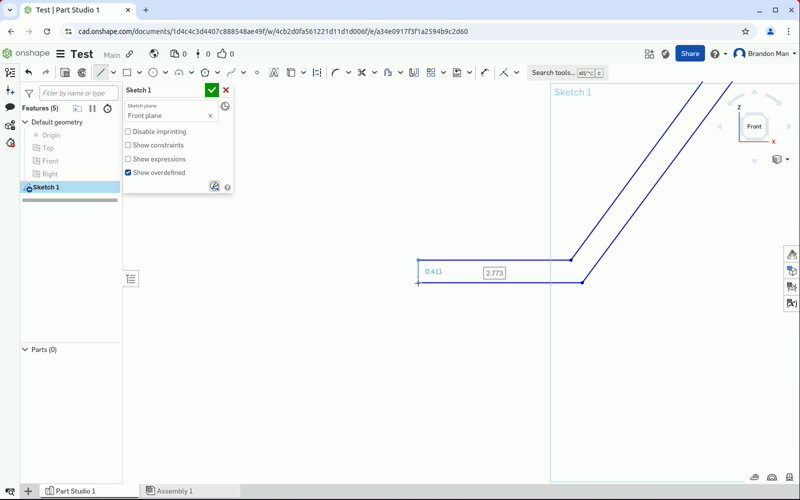
click(418, 282)
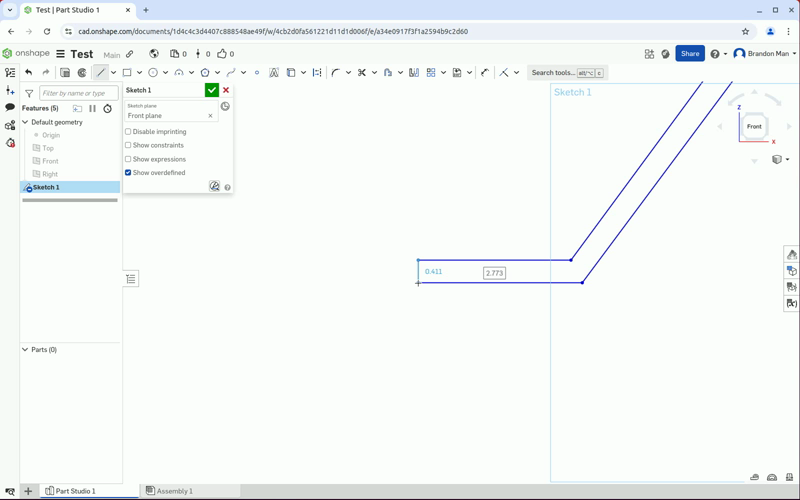
scroll(-6)
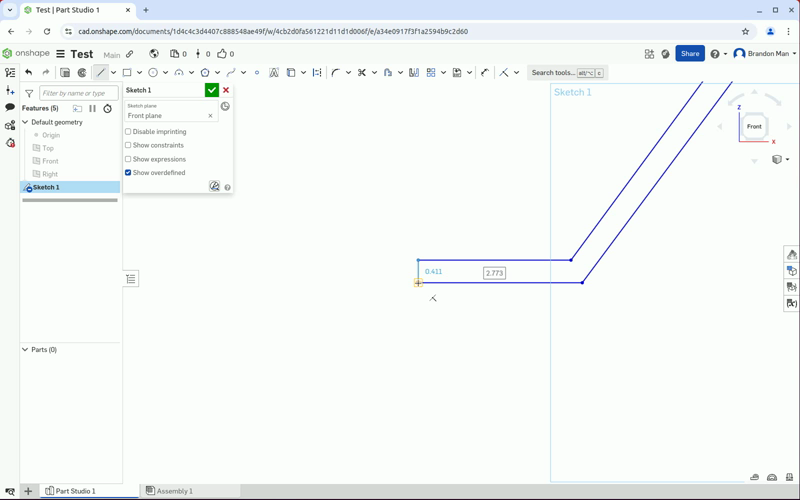
scroll(-6)
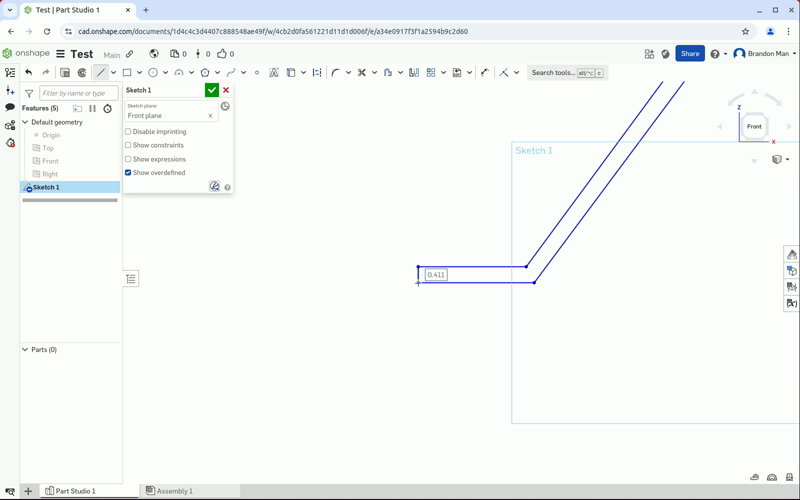
scroll(-6)
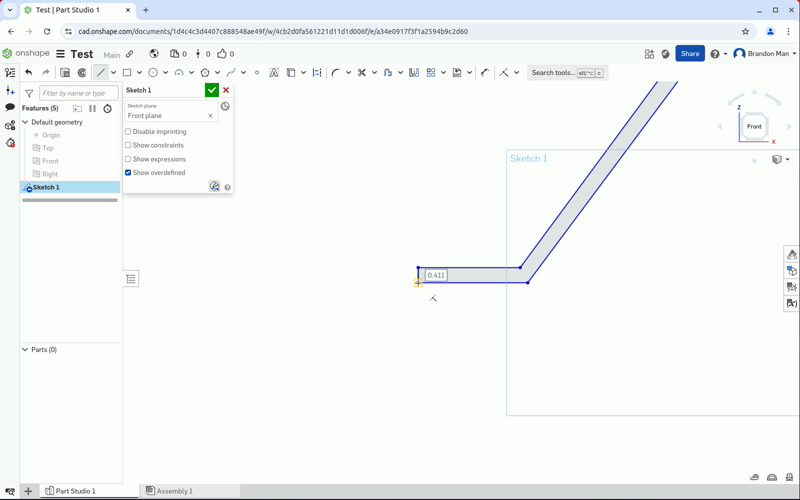
scroll(-6)
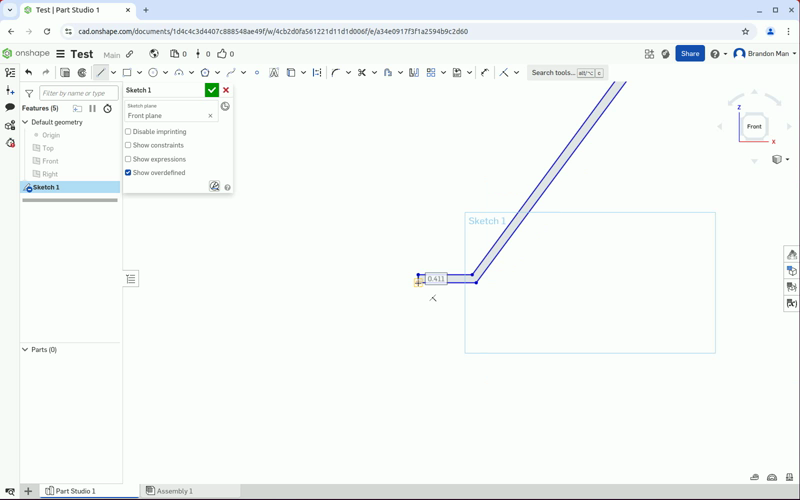
scroll(-6)
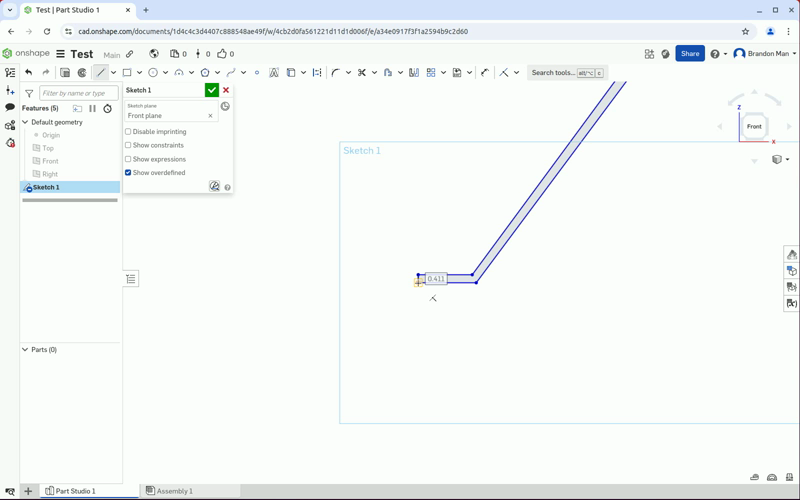
scroll(-6)
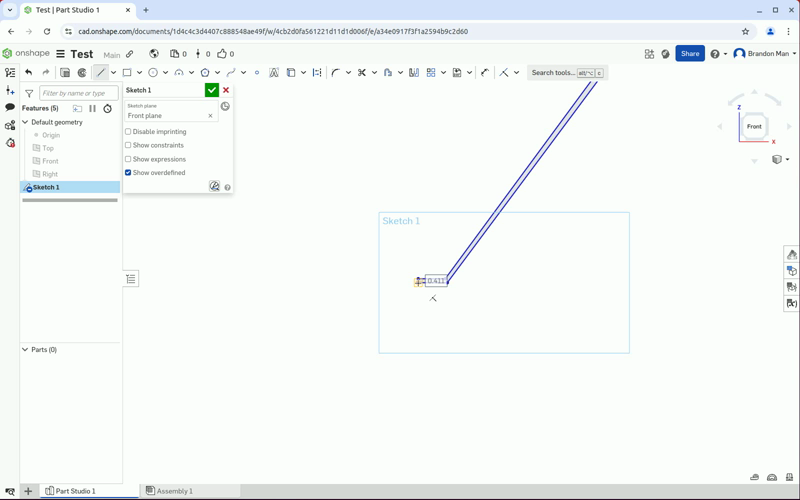
scroll(-6)
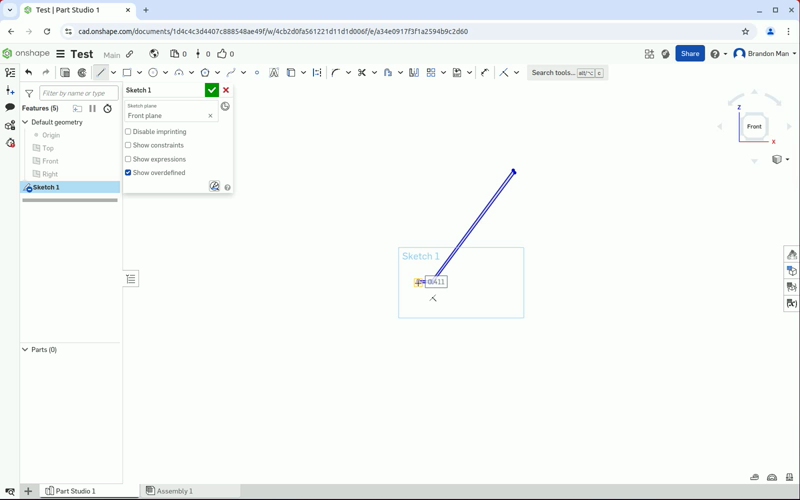
key(esc)
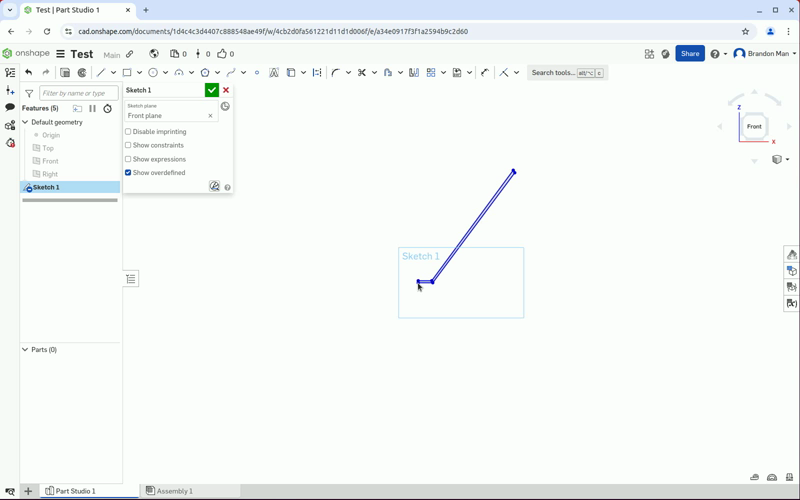
mouse_move(481, 215)
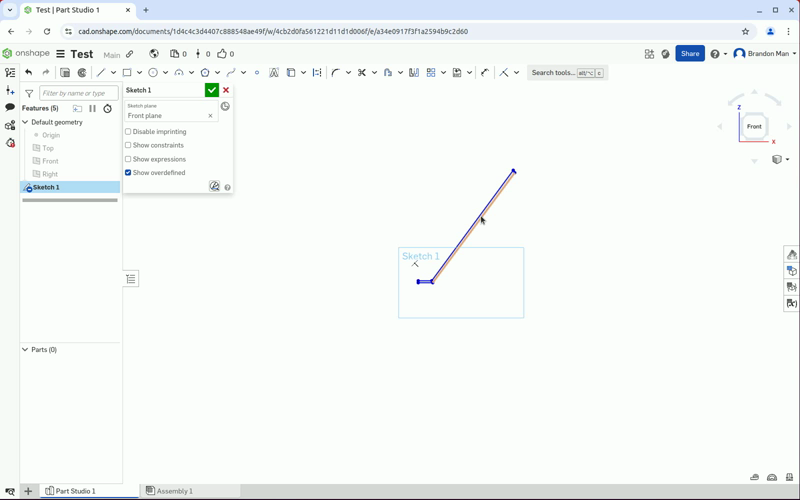
scroll(6)
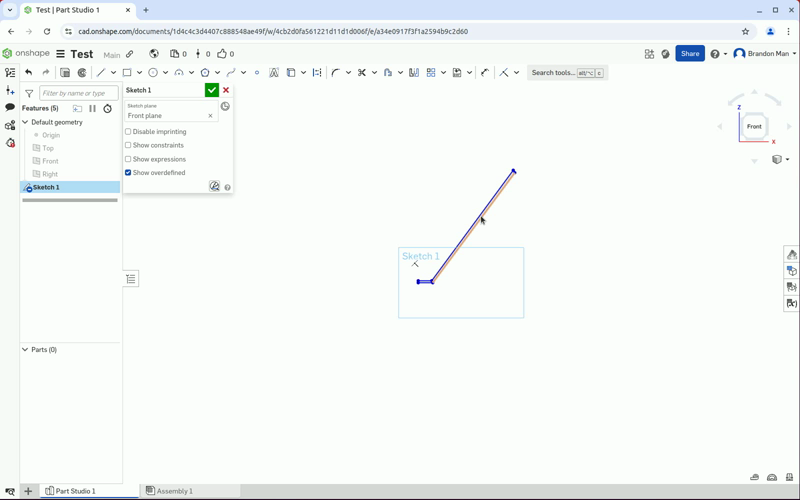
scroll(6)
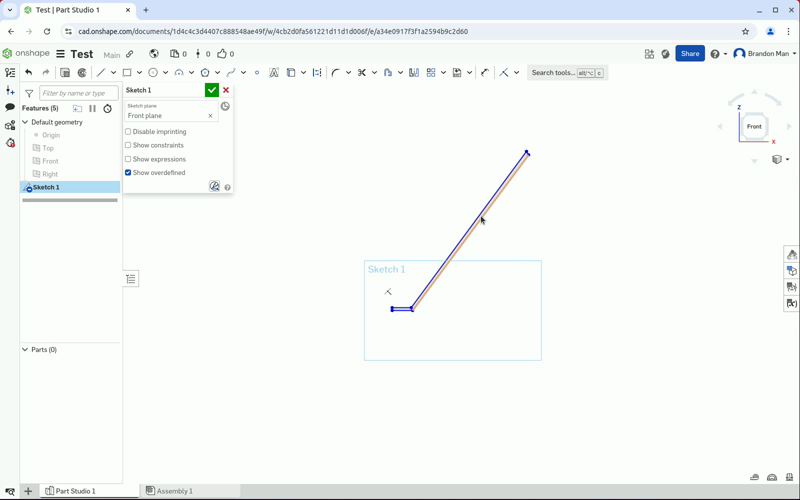
scroll(6)
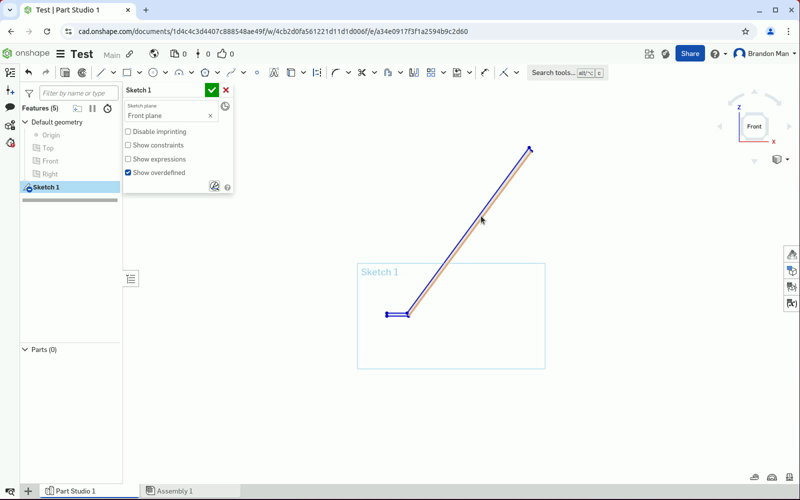
scroll(6)
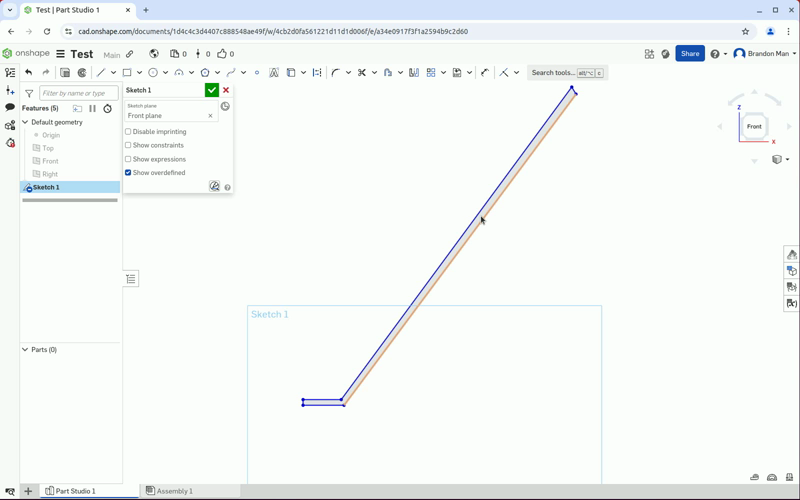
scroll(6)
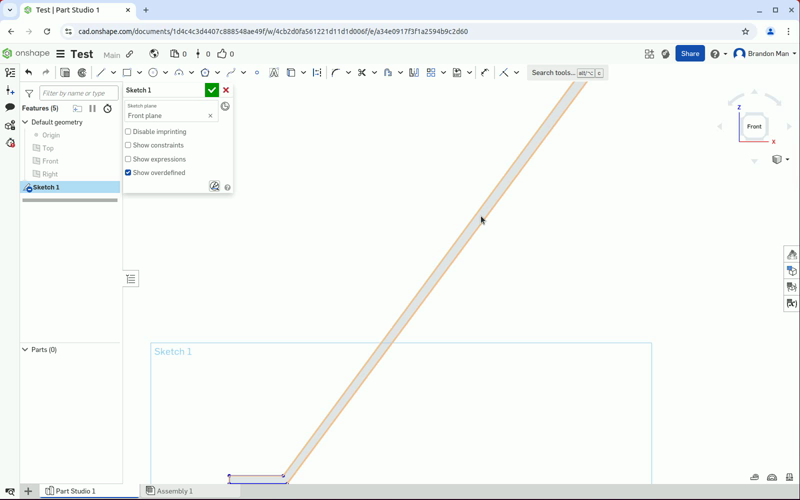
scroll(6)
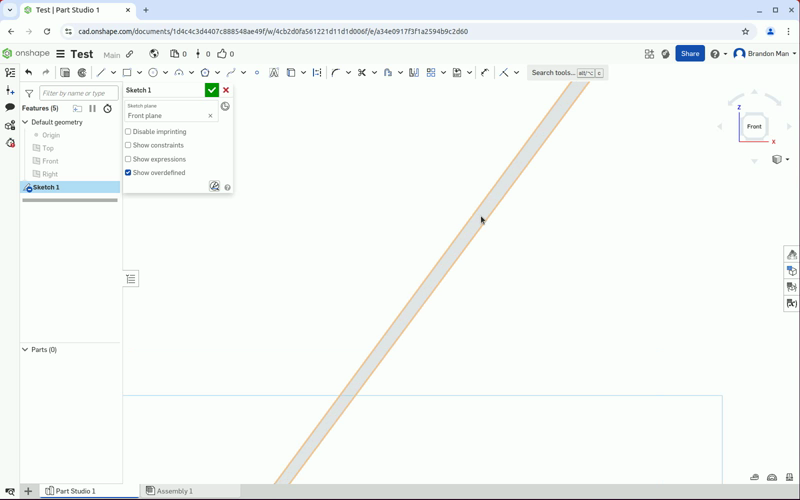
scroll(6)
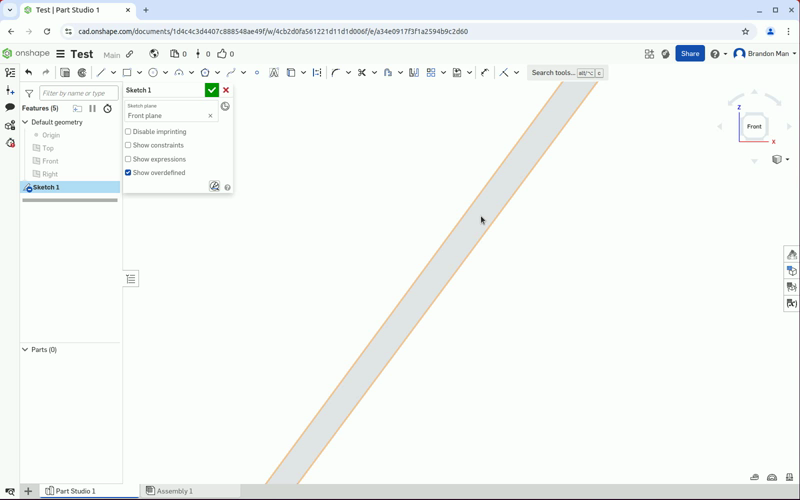
click(481, 215)
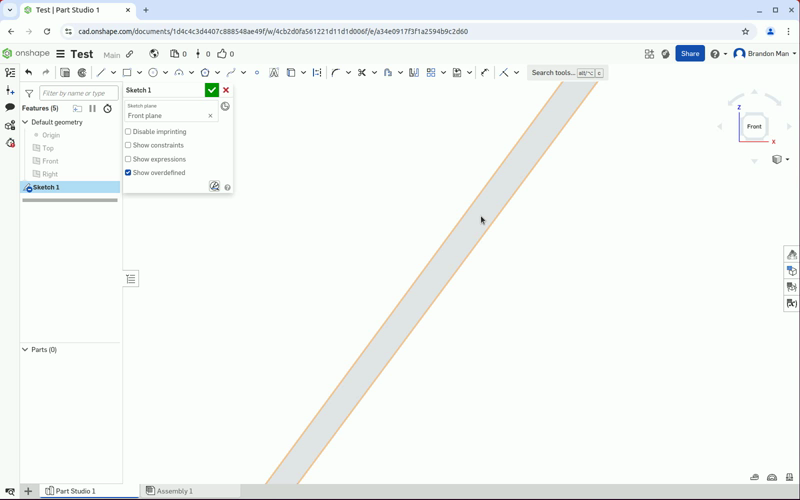
scroll(-6)
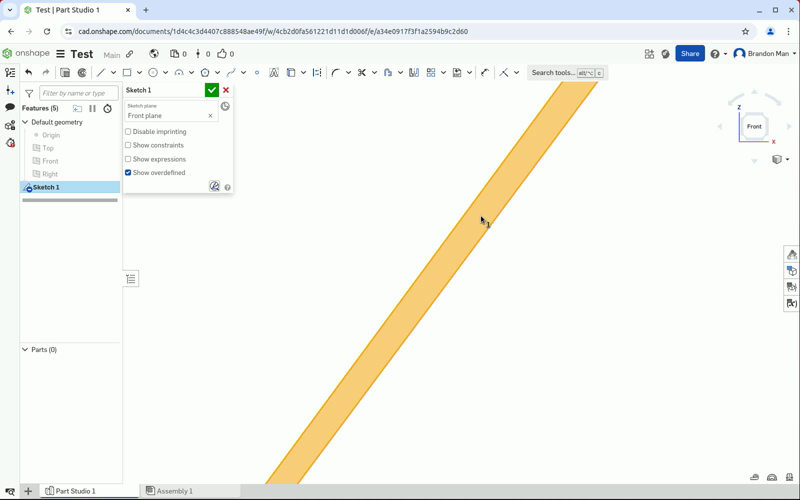
scroll(-6)
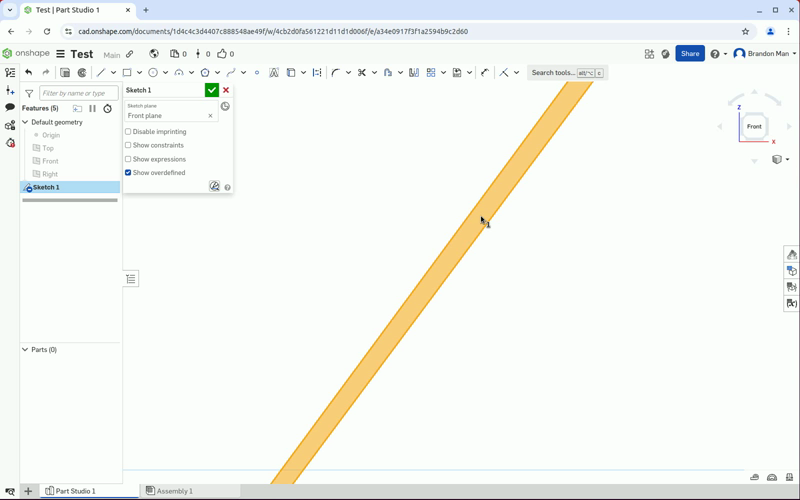
scroll(-6)
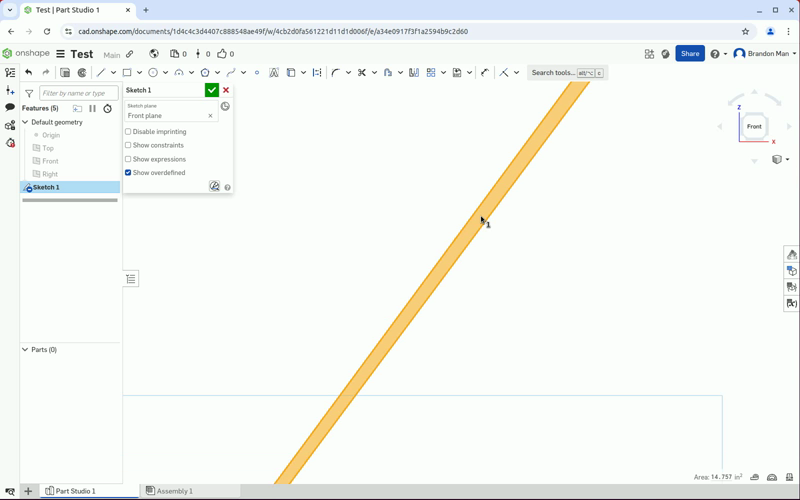
scroll(-6)
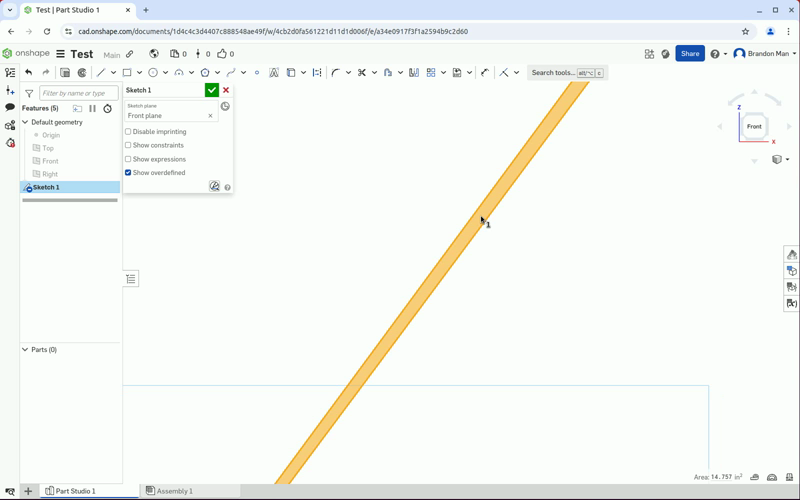
scroll(-6)
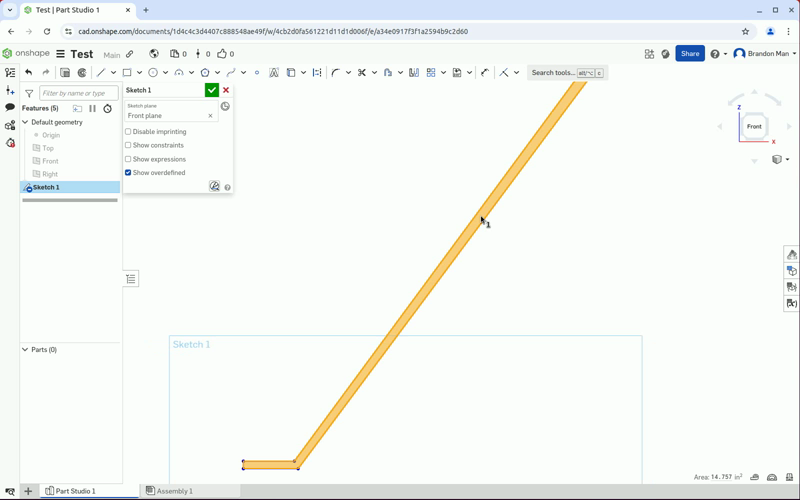
scroll(-6)
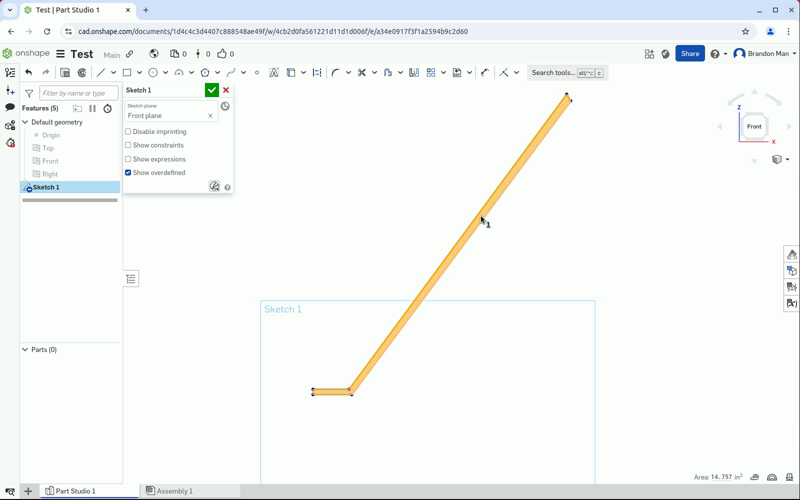
scroll(-6)
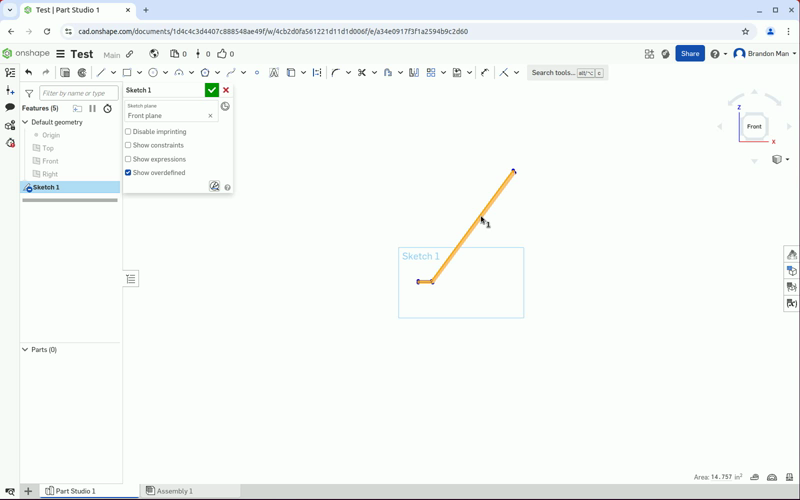
mouse_move(73, 352)
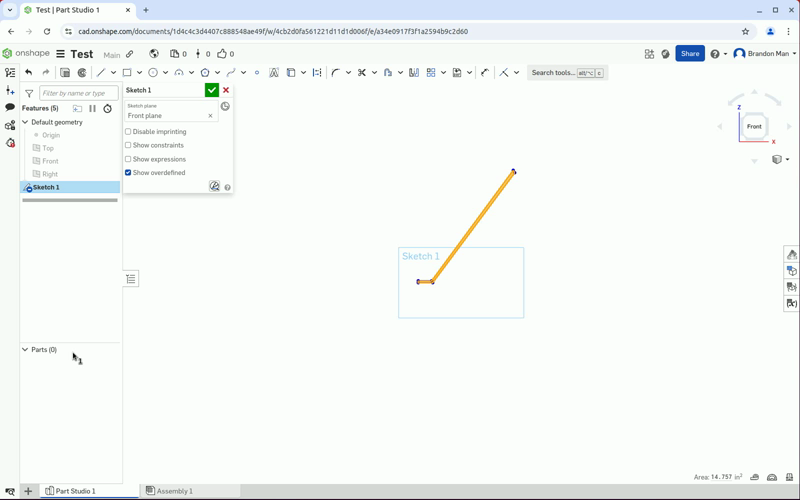
key(shift+y)
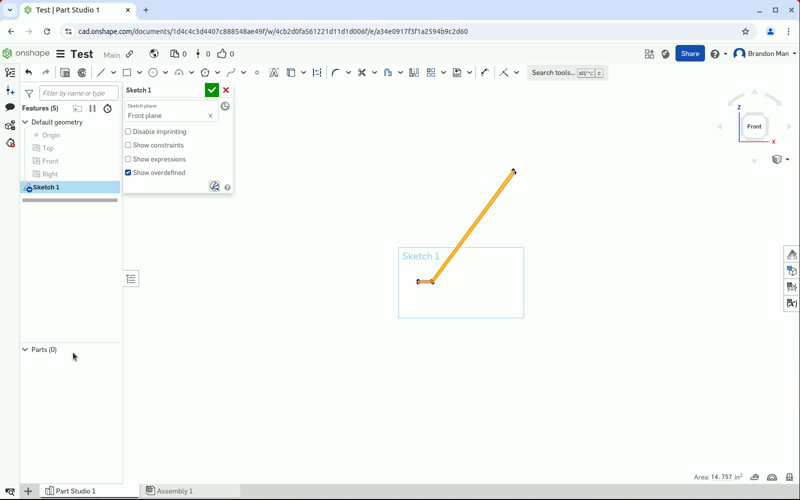
key(shift+e)
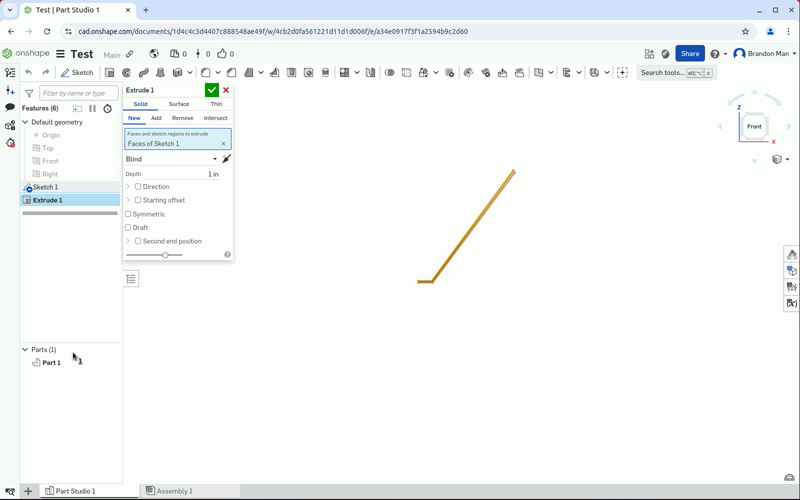
mouse_move(143, 106)
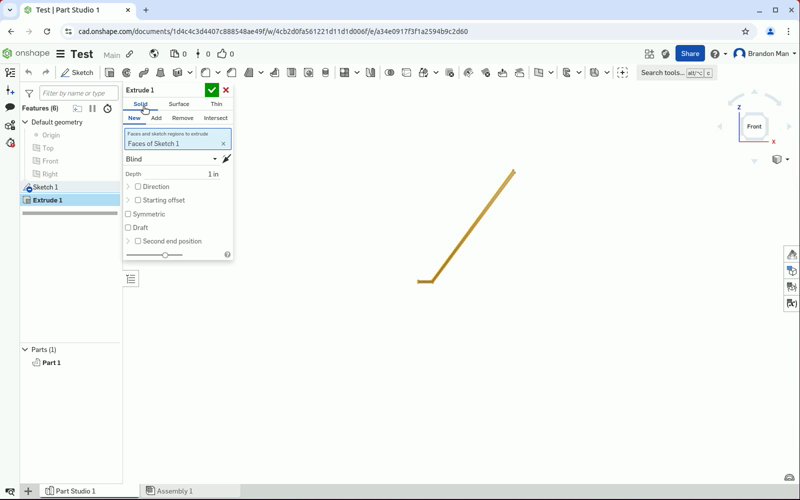
click(143, 106)
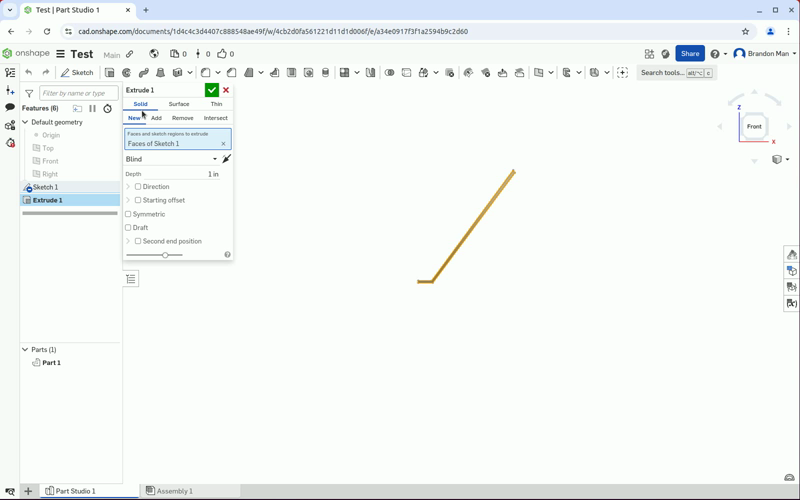
mouse_move(137, 120)
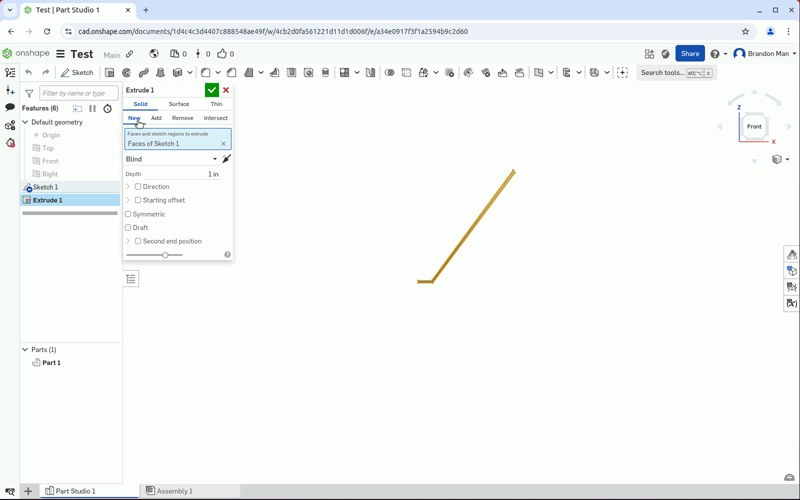
click(137, 120)
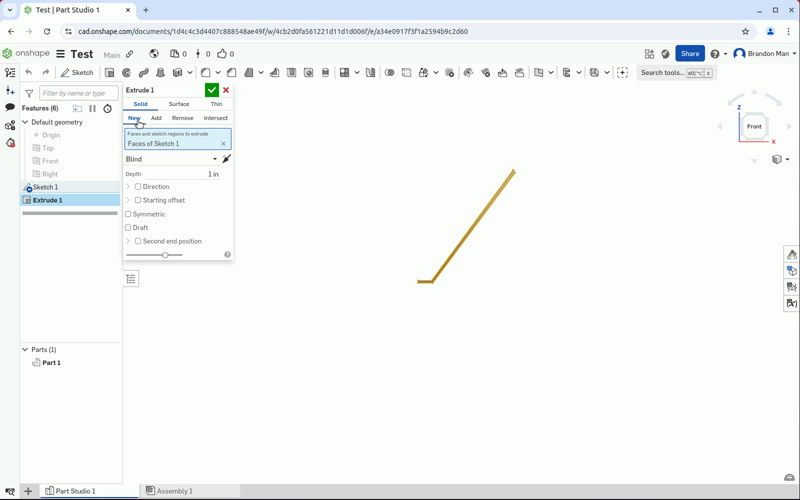
key(tab, 4)
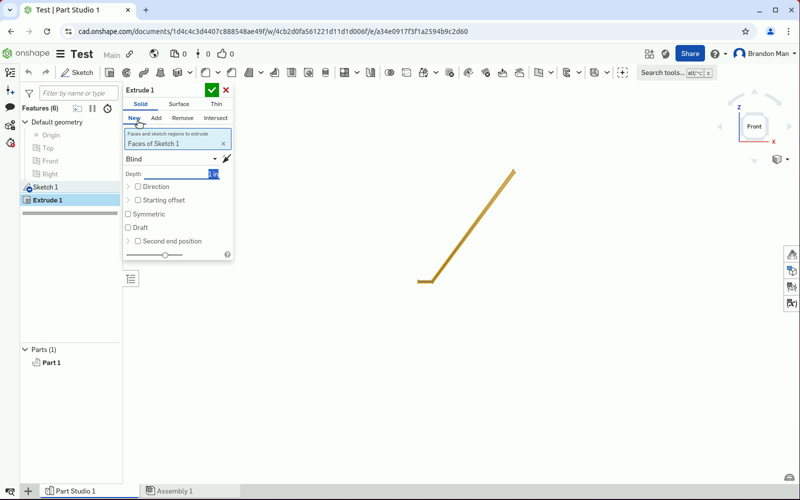
text(3.851)
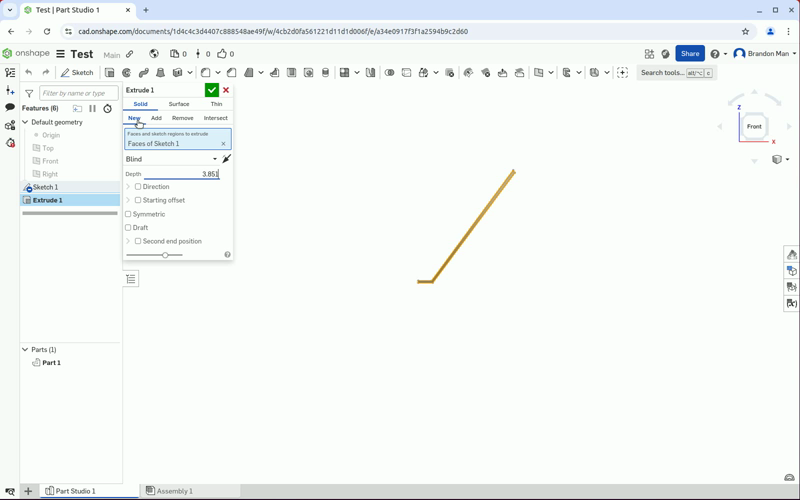
key(enter)
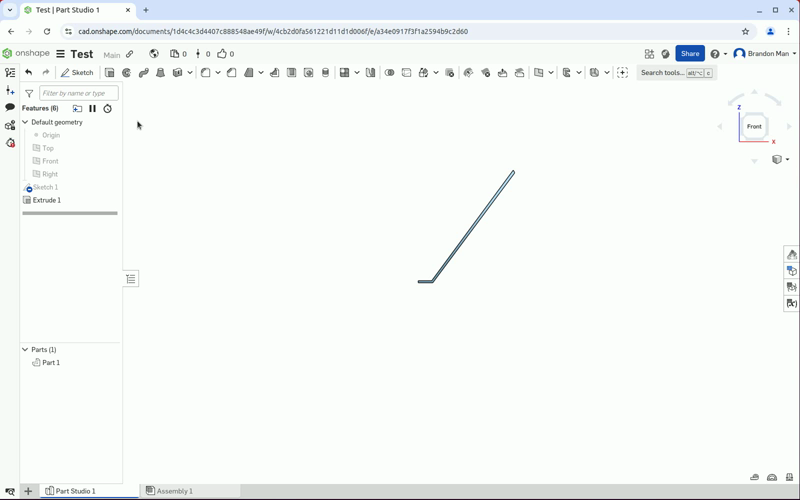
key(shift+h)
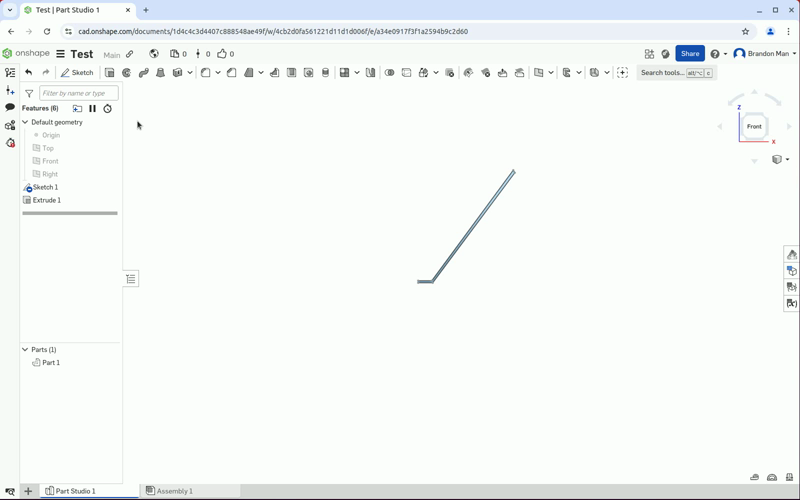
key(shift+h)
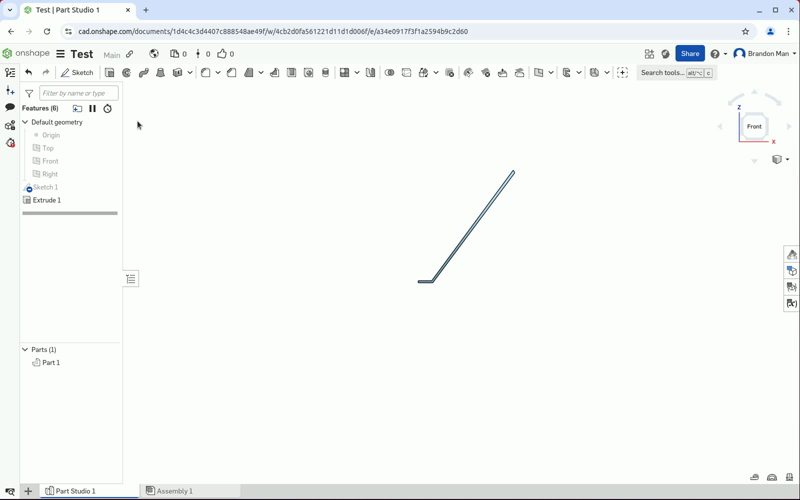
mouse_move(73, 189)
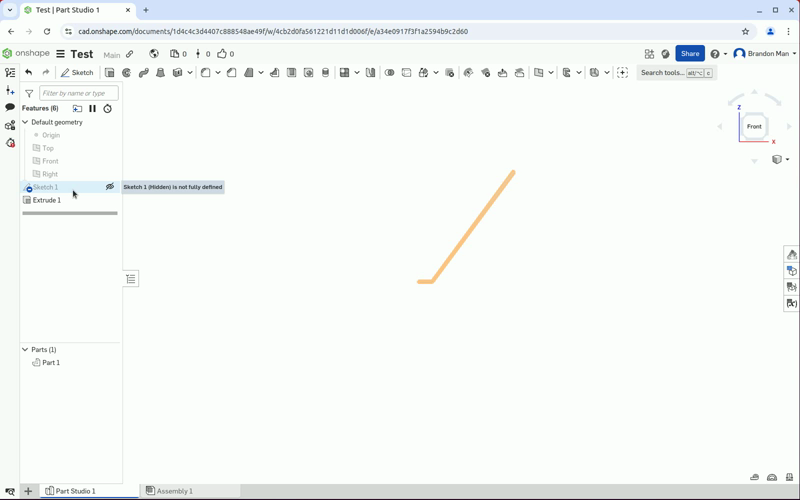
click(73, 189)
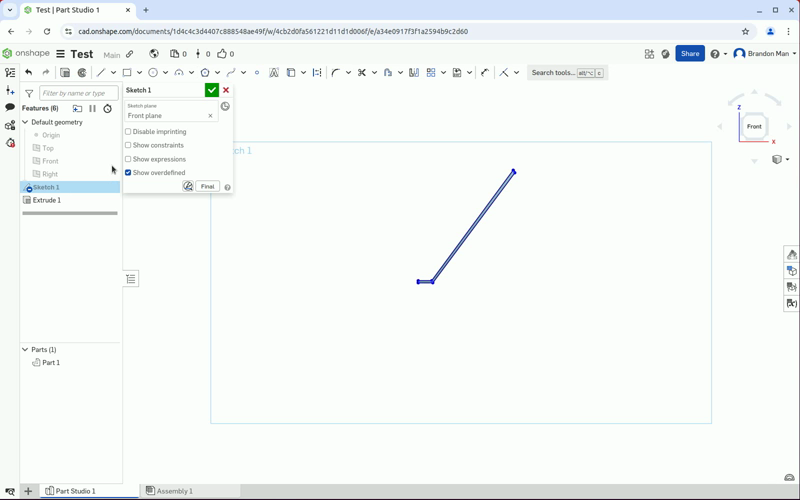
mouse_move(229, 92)
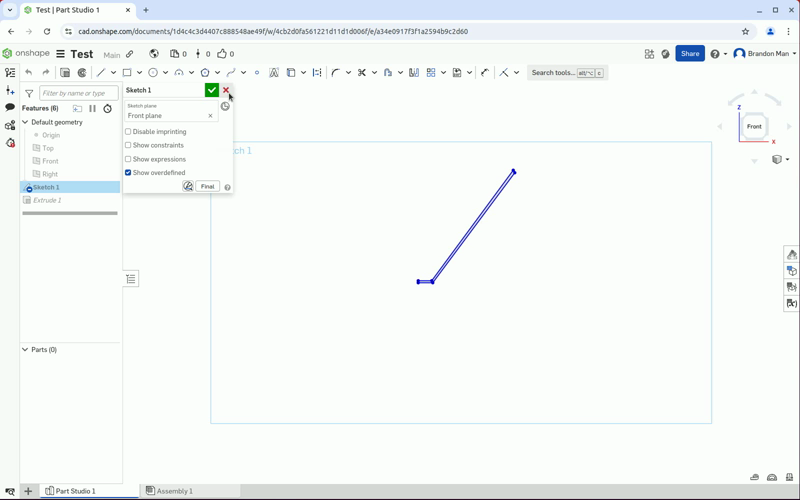
click(229, 92)
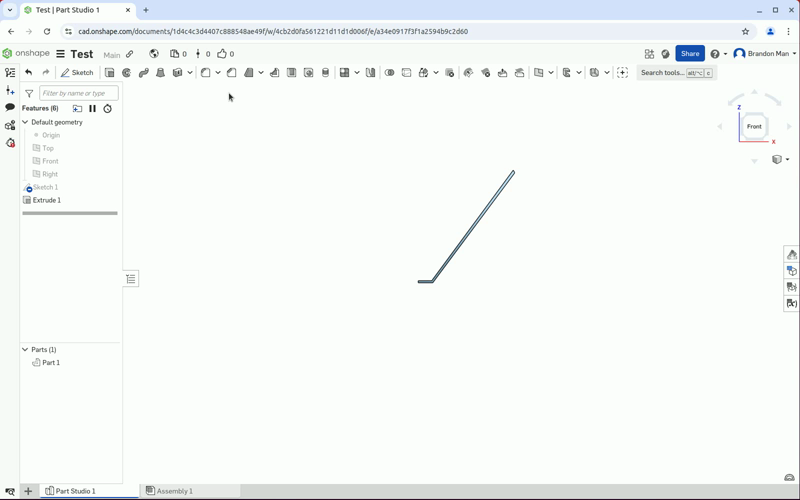
mouse_move(73, 352)
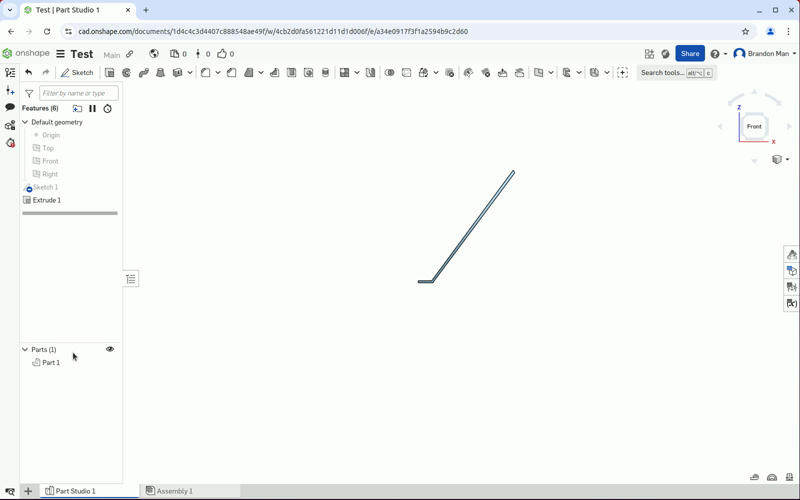
key(y)
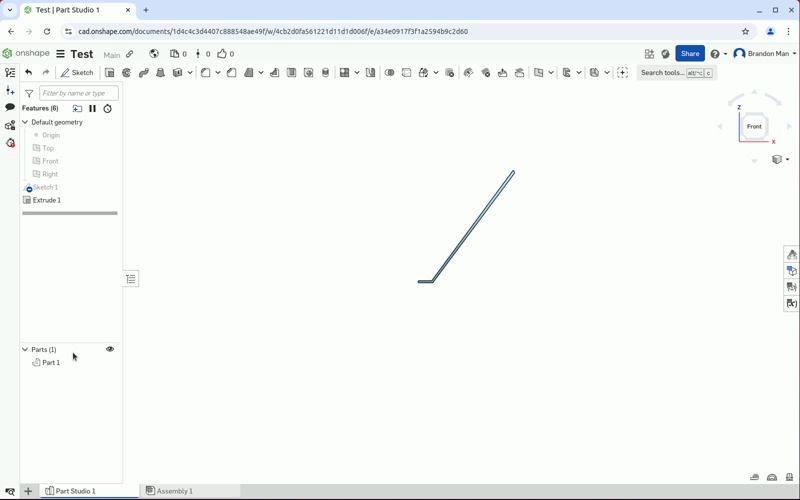
key(shift+p)
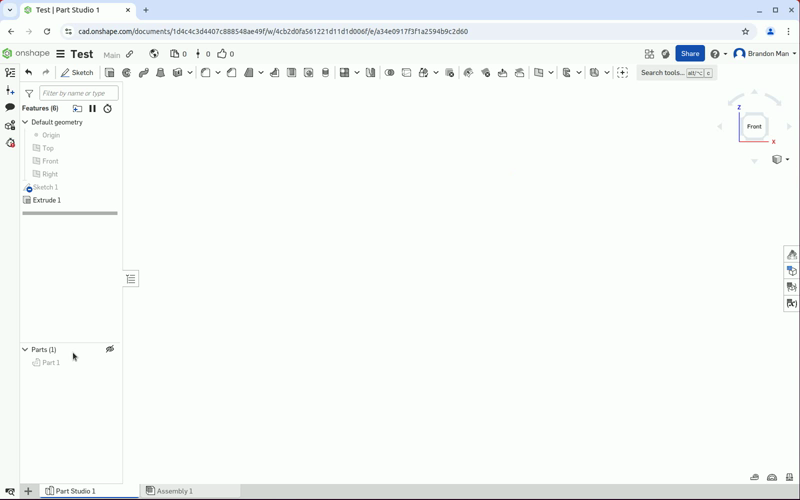
key(space)
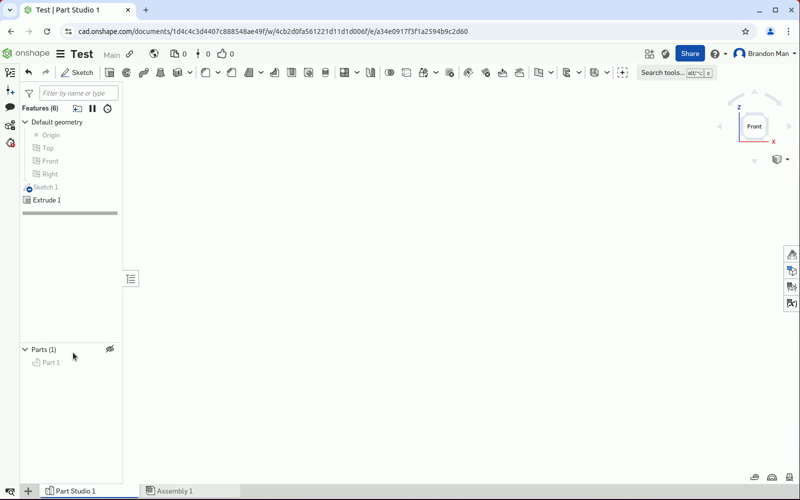
key_down(shift)
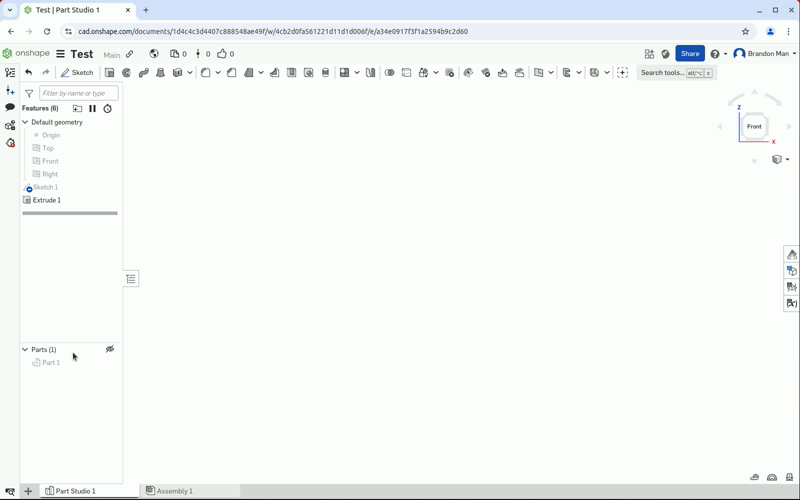
key(down)
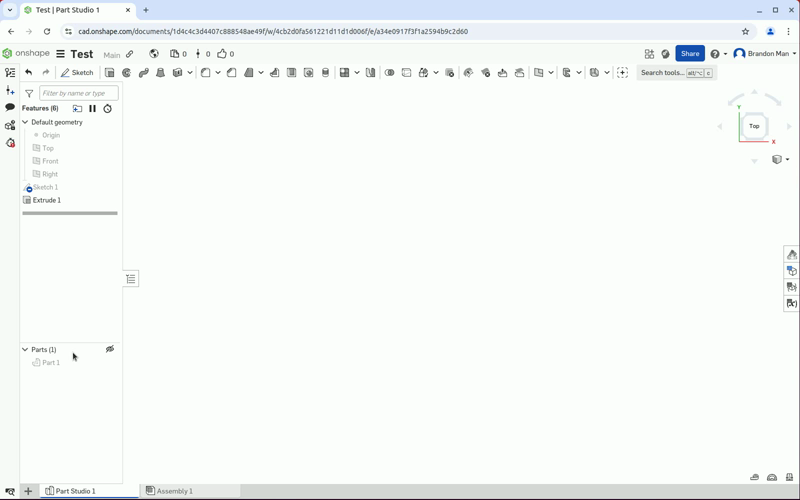
key_up(shift)
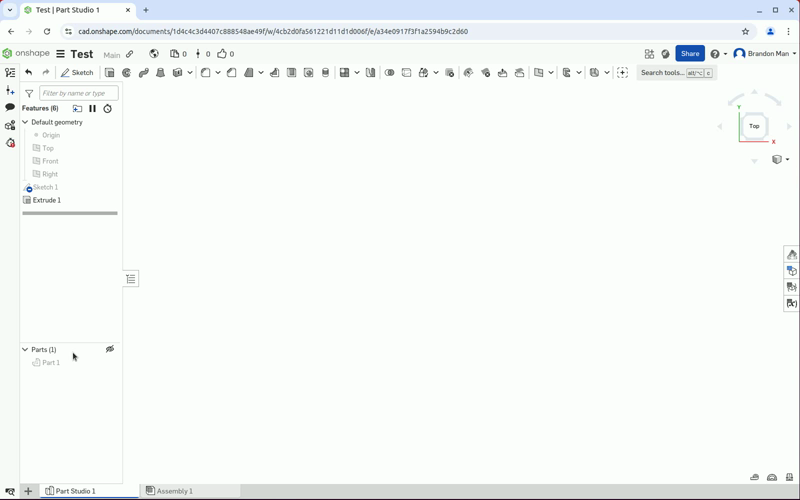
mouse_move(73, 352)
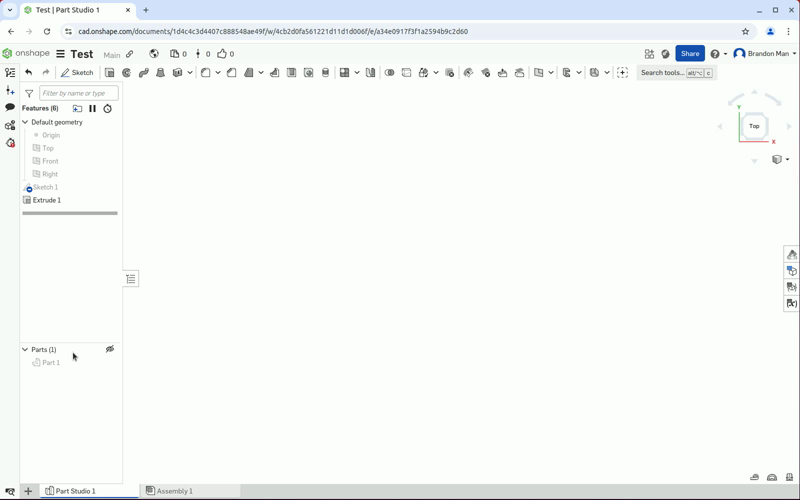
key(shift+y)
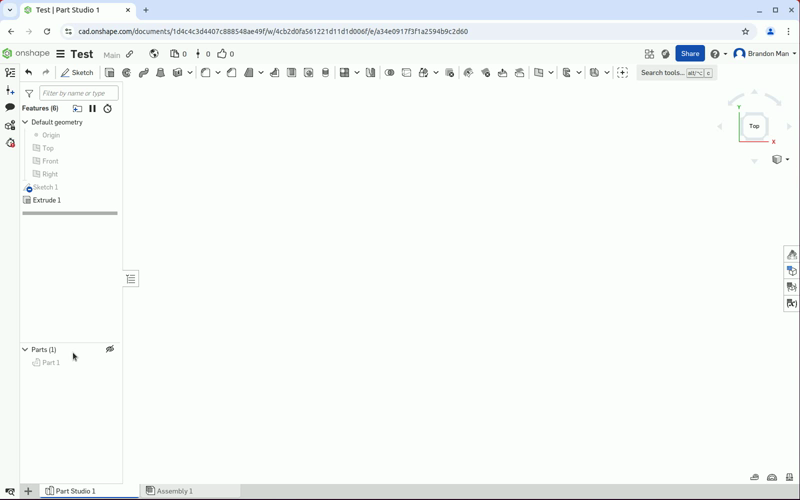
key(shift+s)
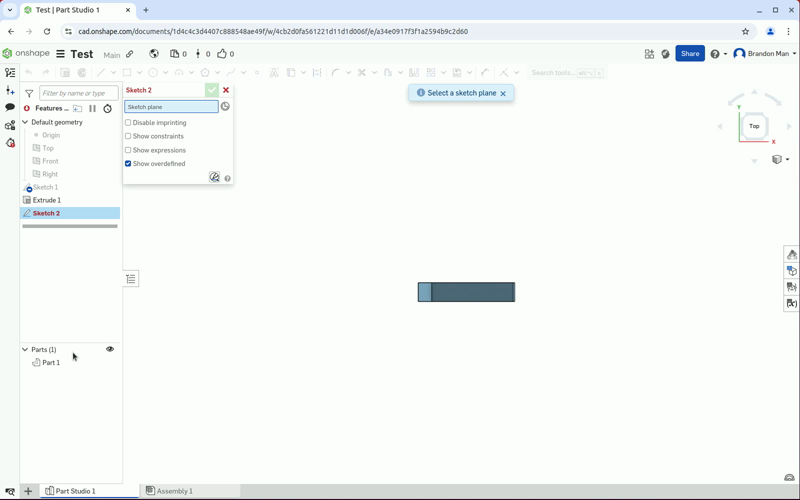
mouse_move(73, 150)
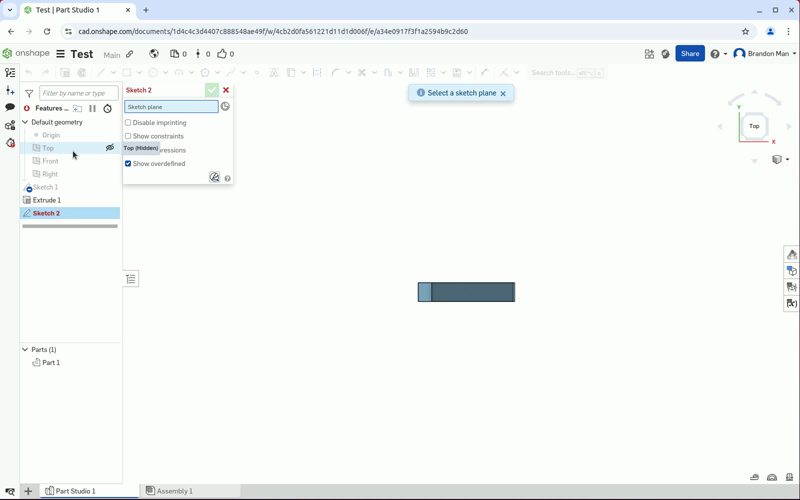
click(73, 150)
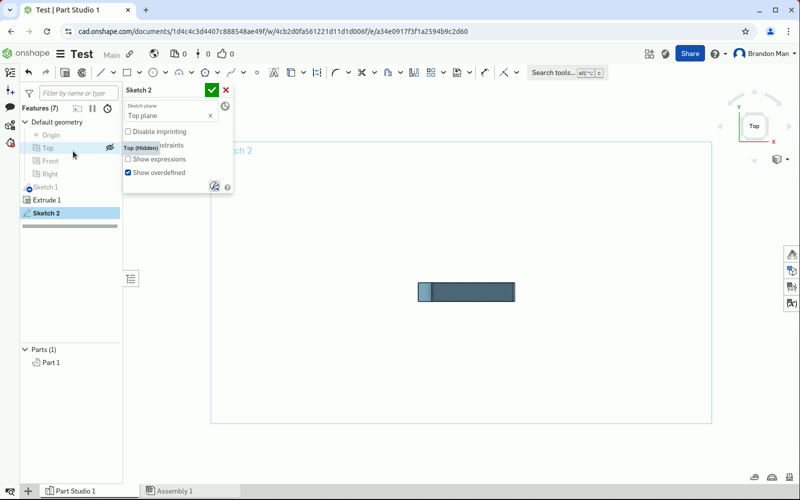
mouse_move(73, 352)
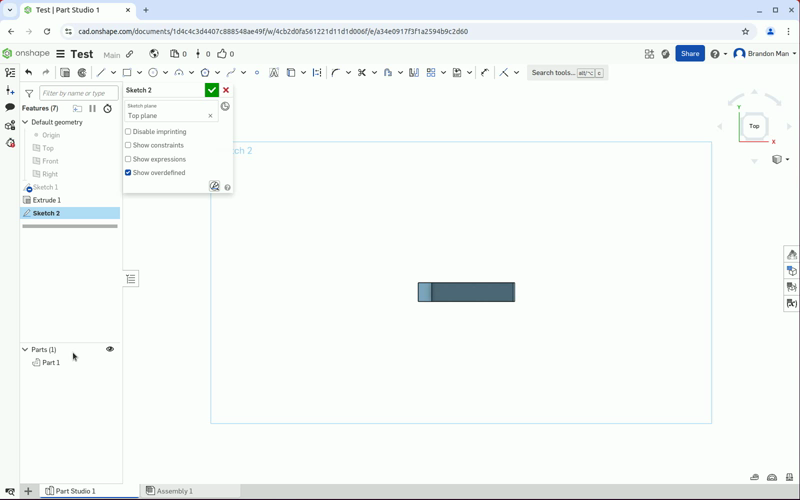
key(y)
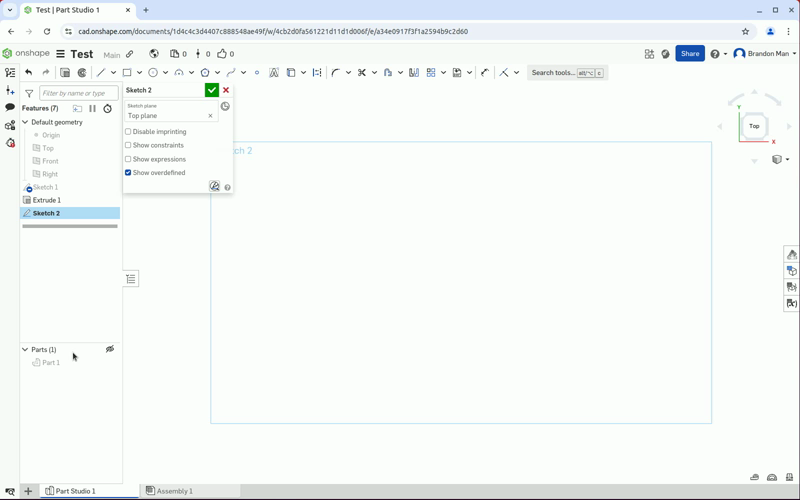
key(c)
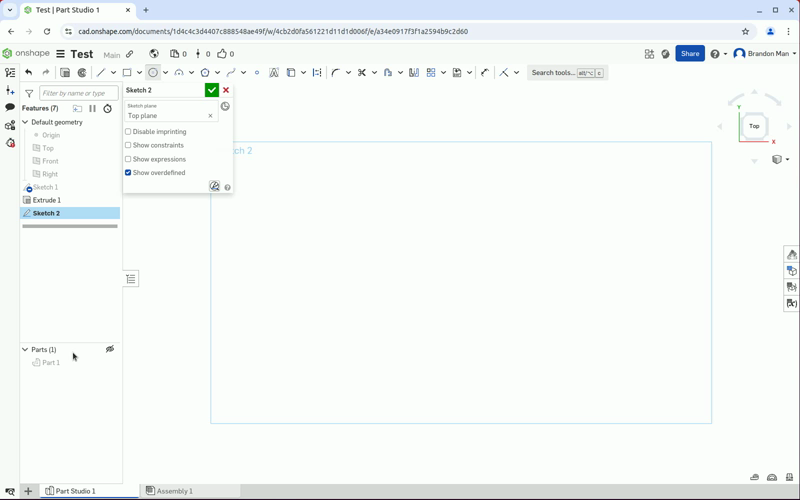
key_down(shift)
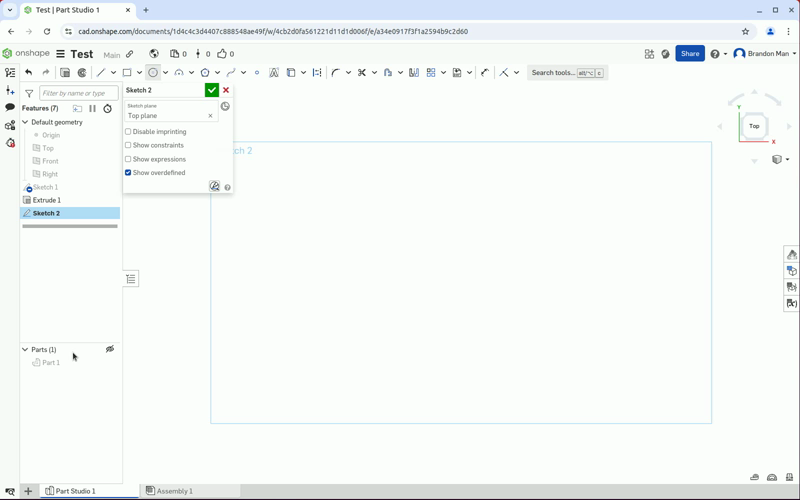
mouse_move(426, 292)
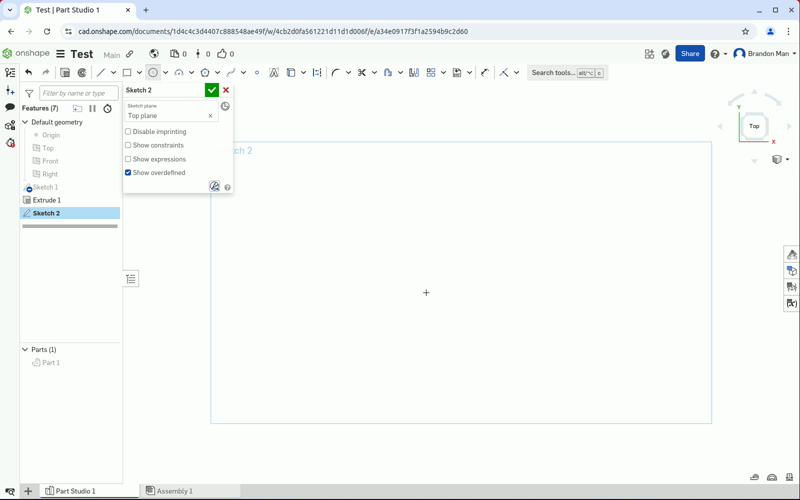
click(426, 292)
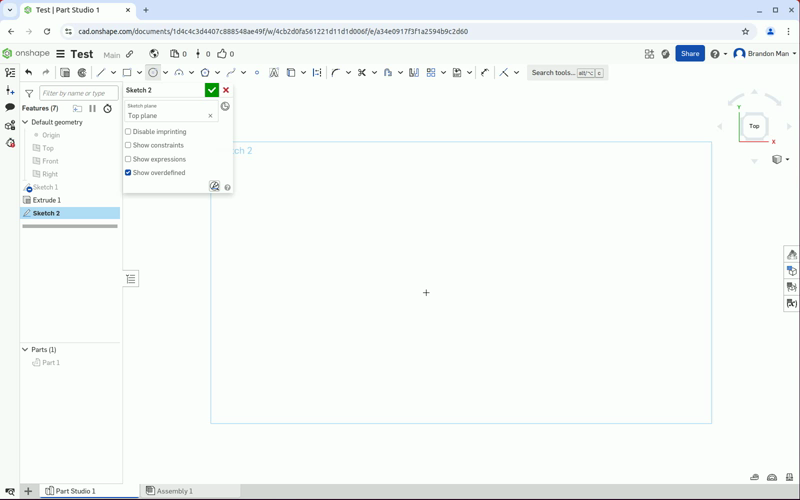
key_up(shift)
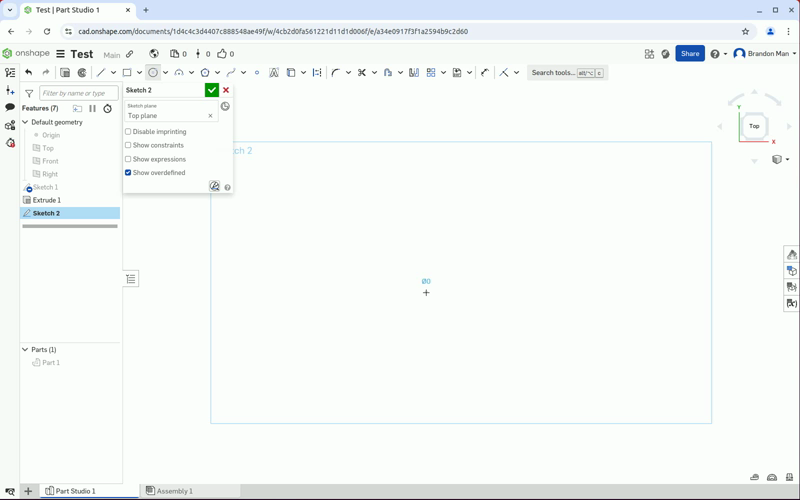
mouse_move(429, 292)
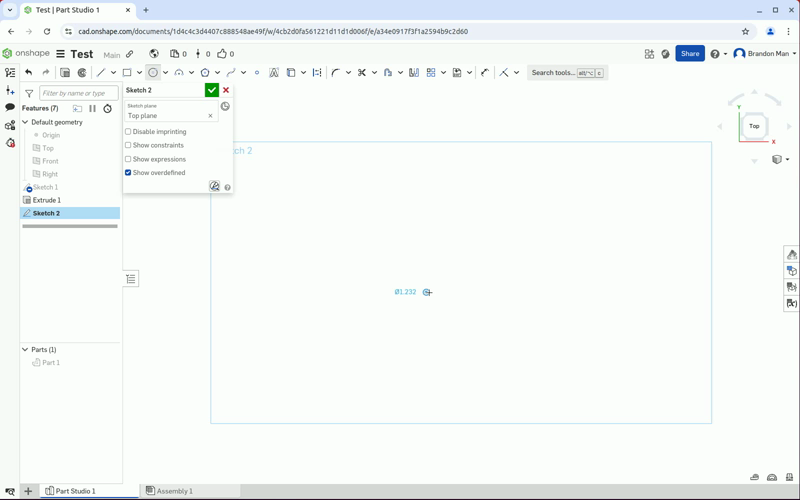
click(429, 292)
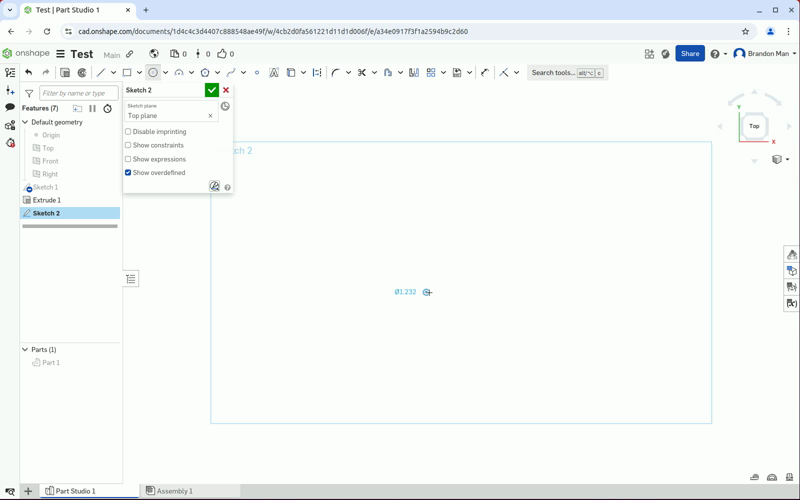
key(esc)
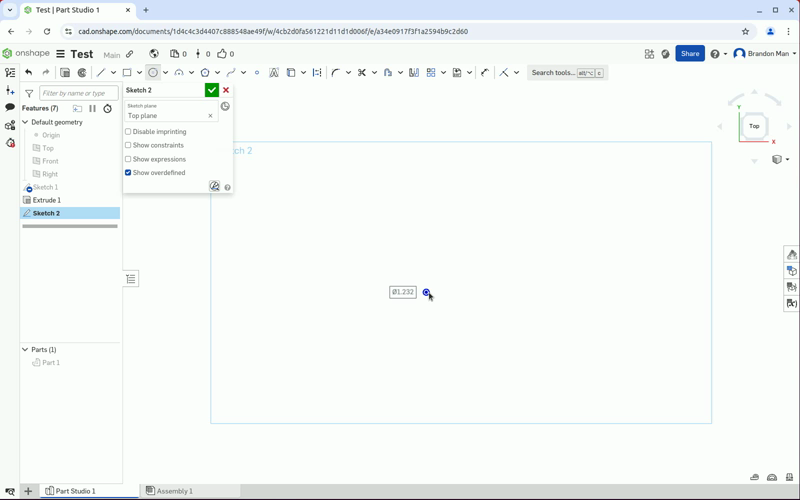
mouse_move(426, 291)
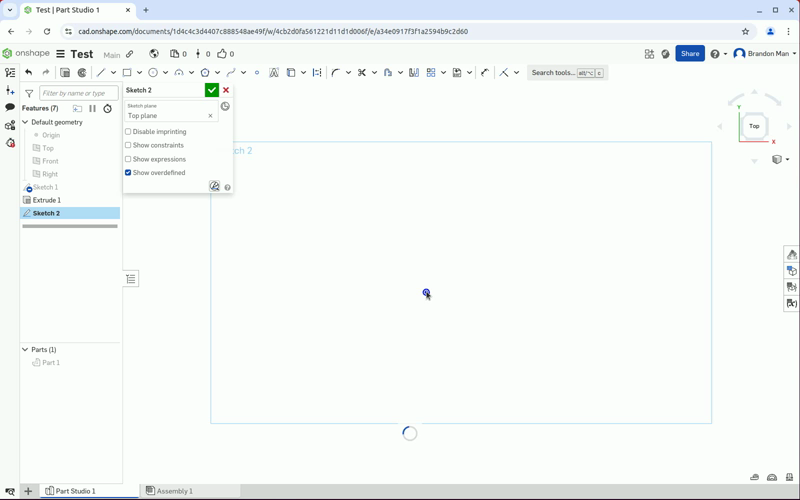
scroll(6)
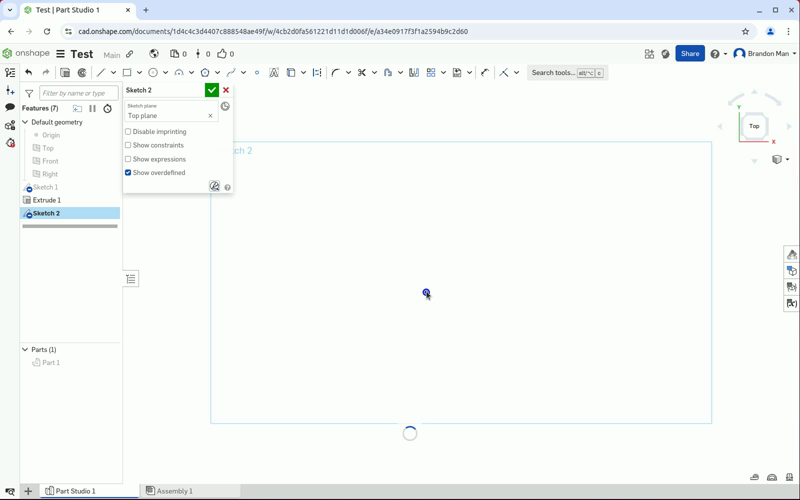
scroll(6)
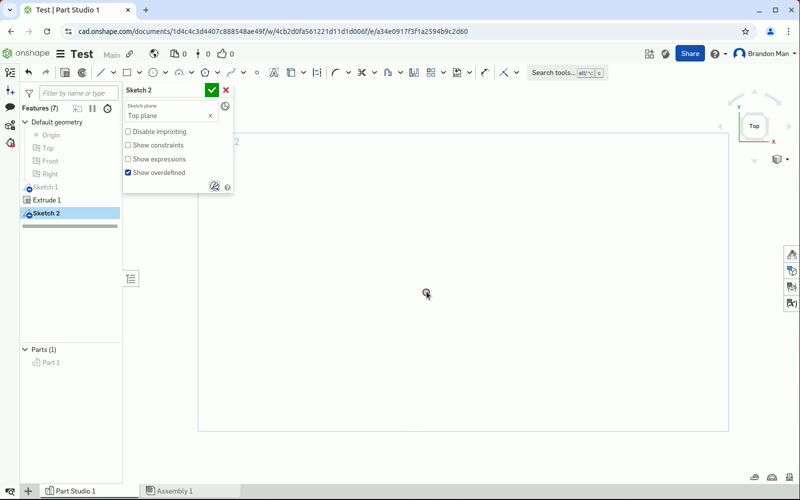
scroll(6)
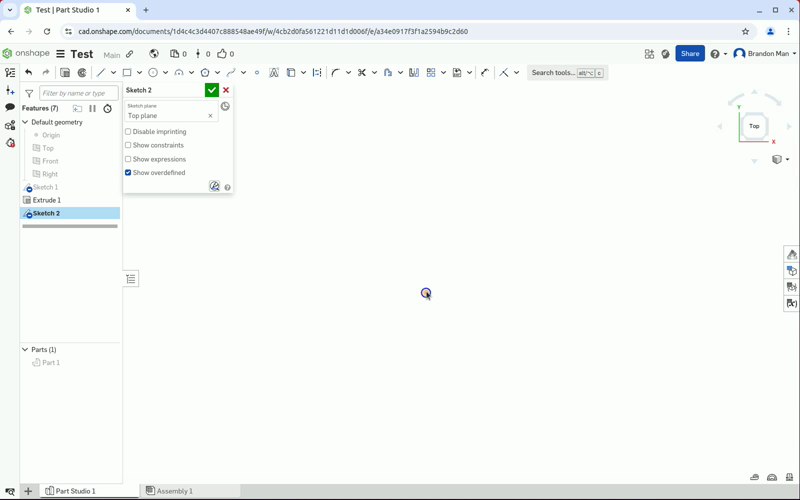
scroll(6)
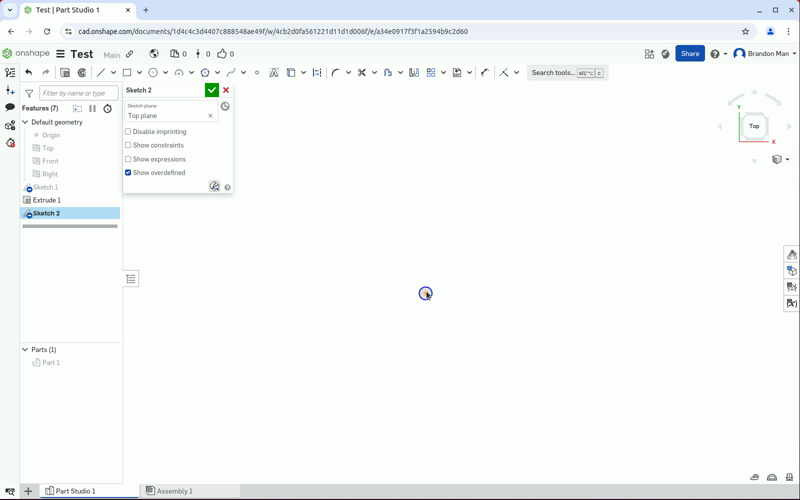
scroll(6)
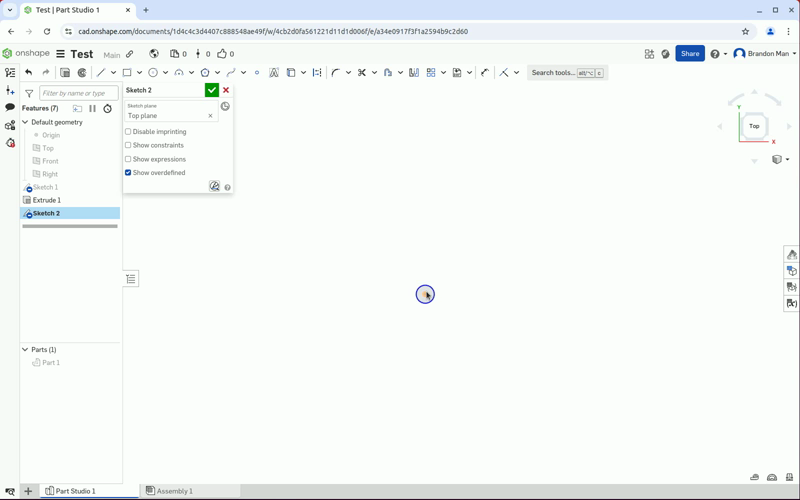
scroll(6)
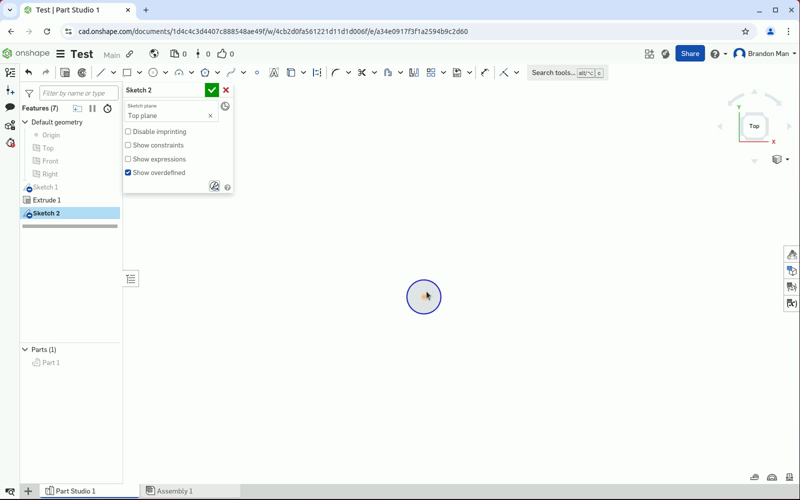
scroll(6)
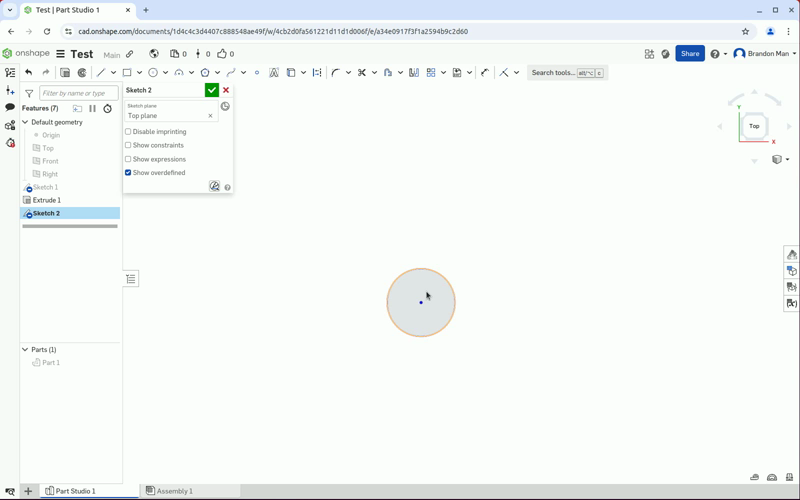
click(426, 291)
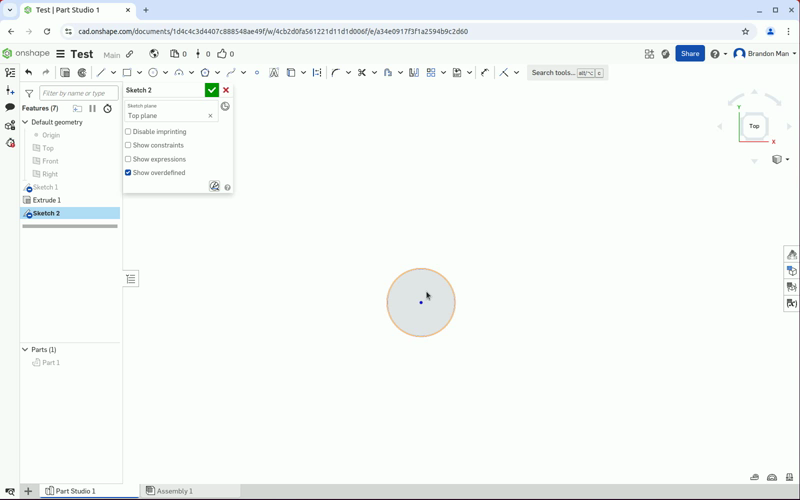
scroll(-6)
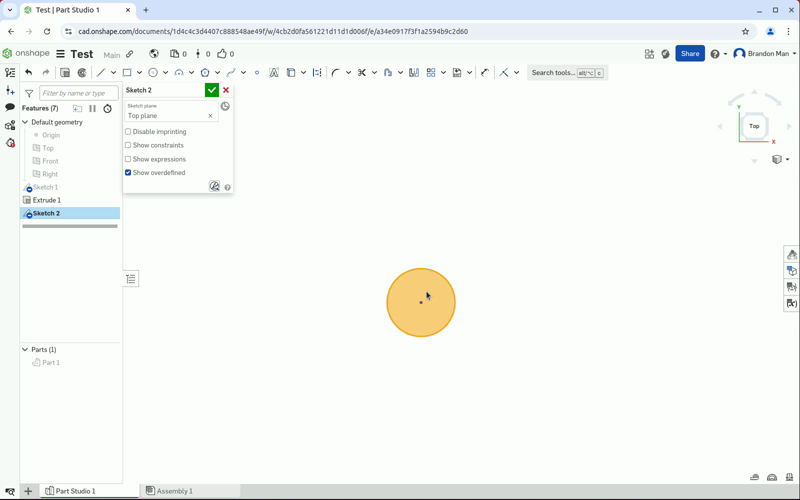
scroll(-6)
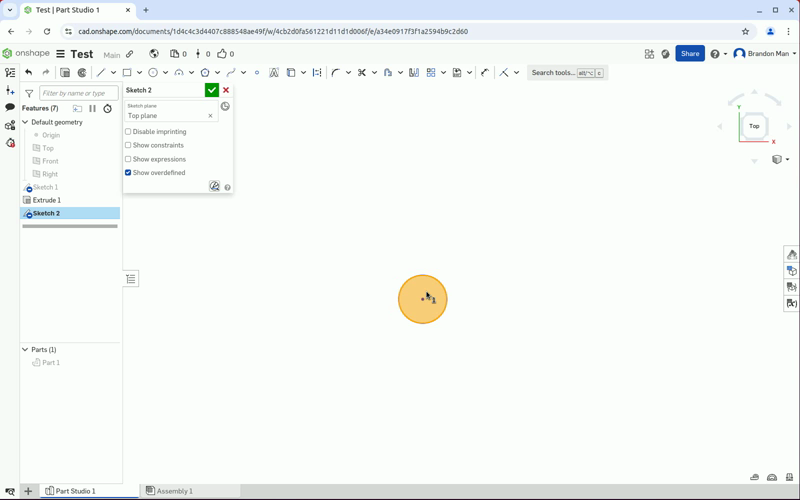
scroll(-6)
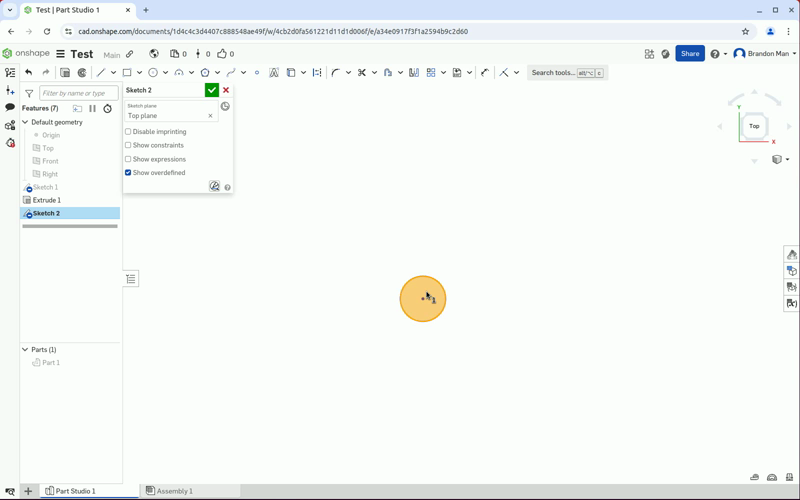
scroll(-6)
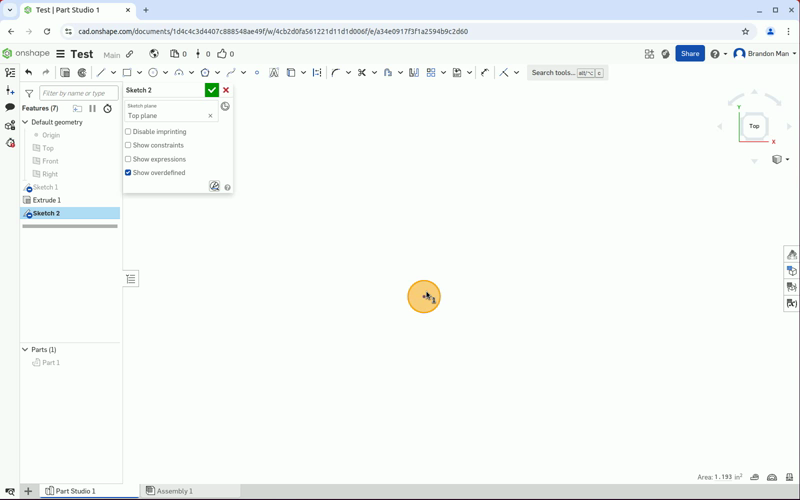
scroll(-6)
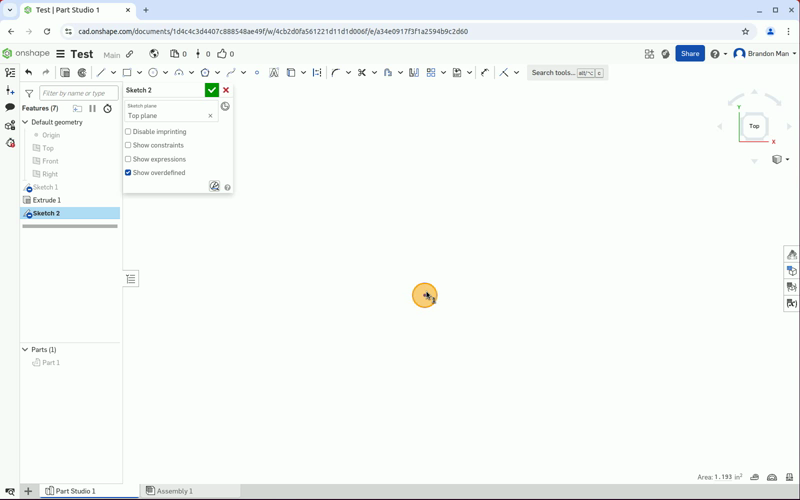
scroll(-6)
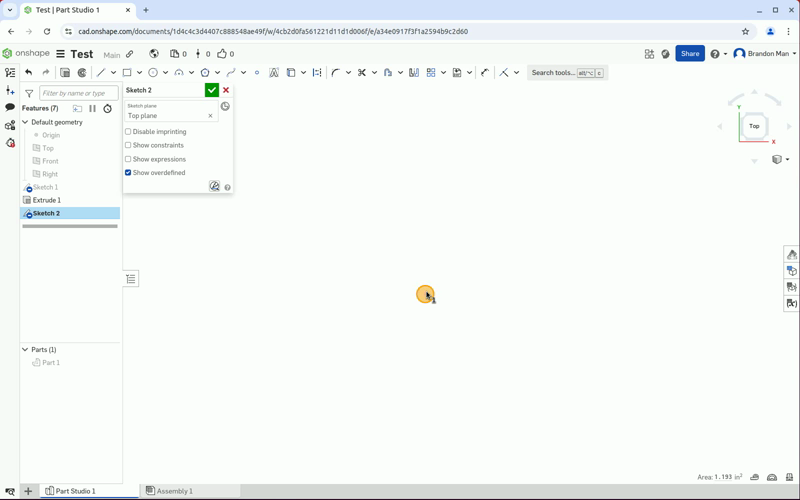
scroll(-6)
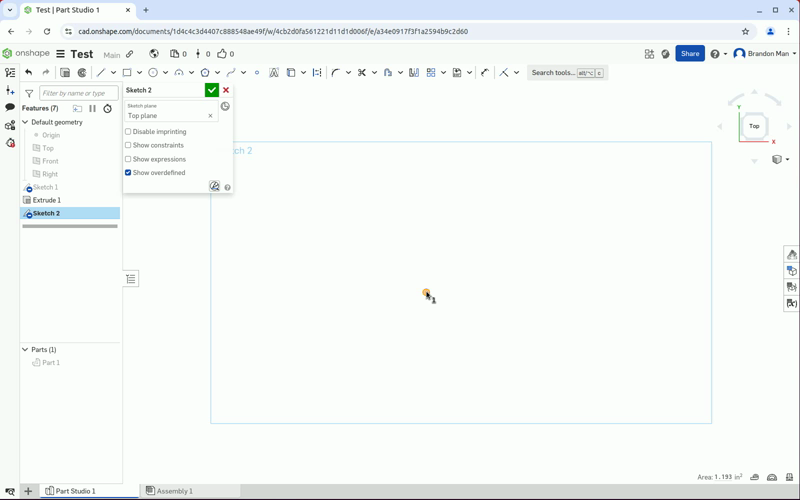
mouse_move(73, 352)
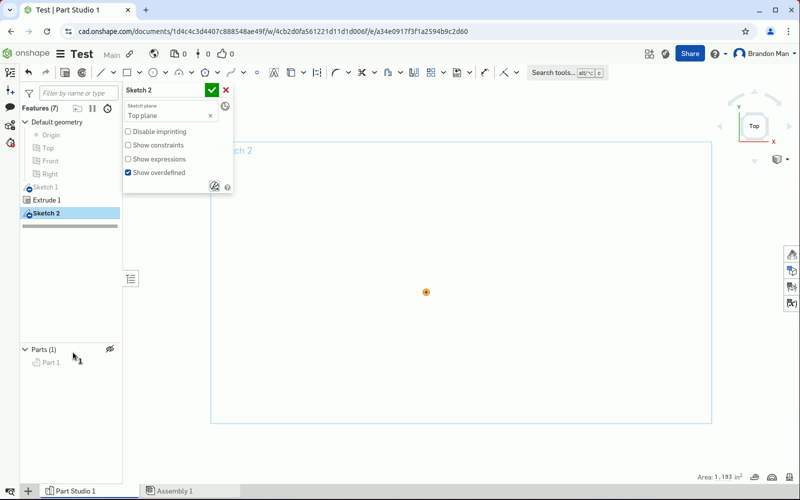
key(shift+y)
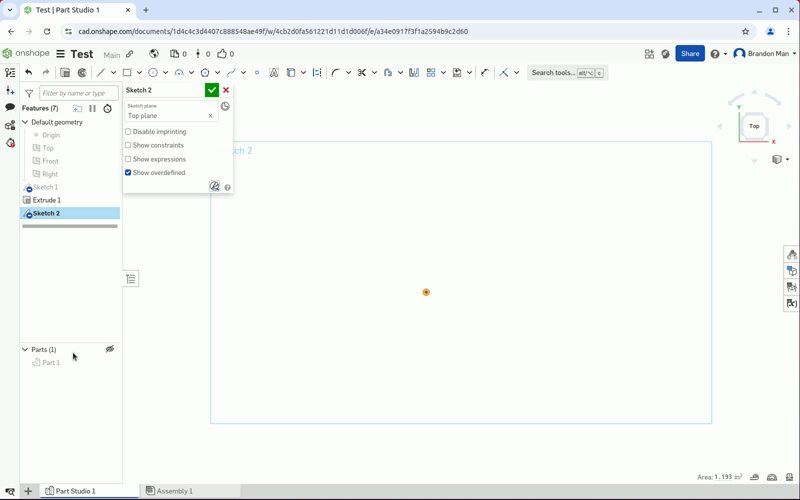
key(shift+e)
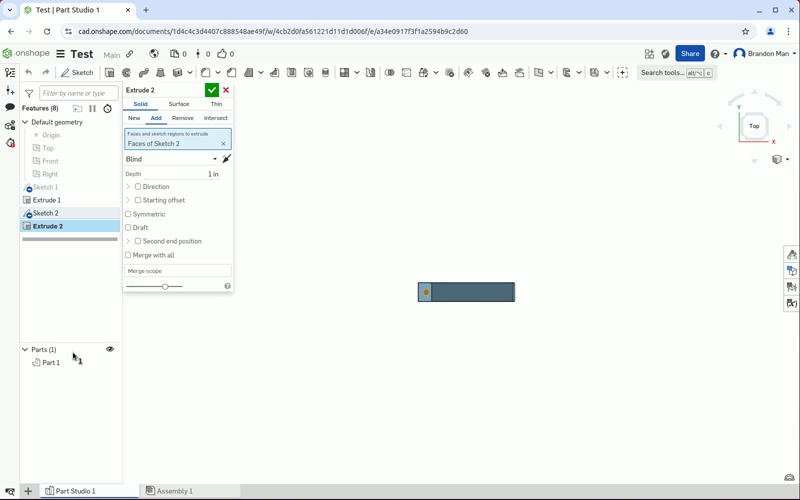
mouse_move(143, 106)
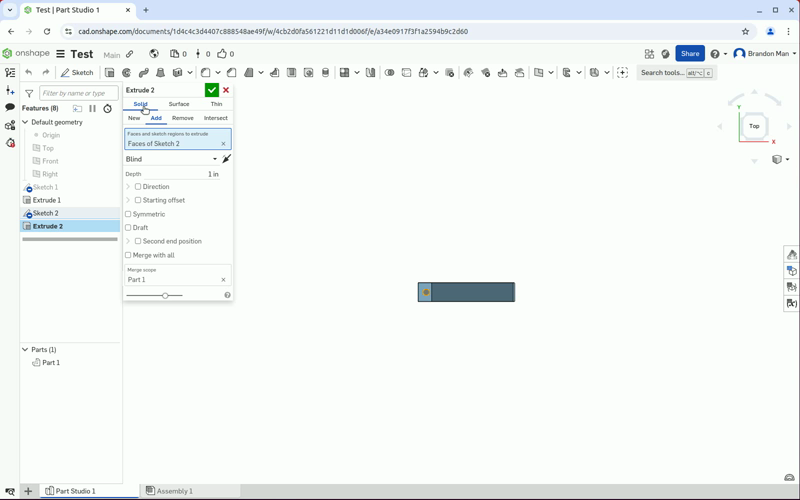
click(143, 106)
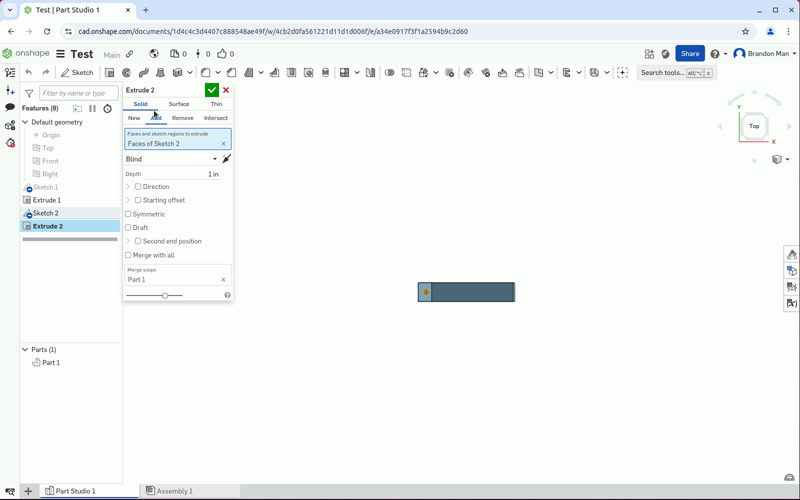
mouse_move(186, 120)
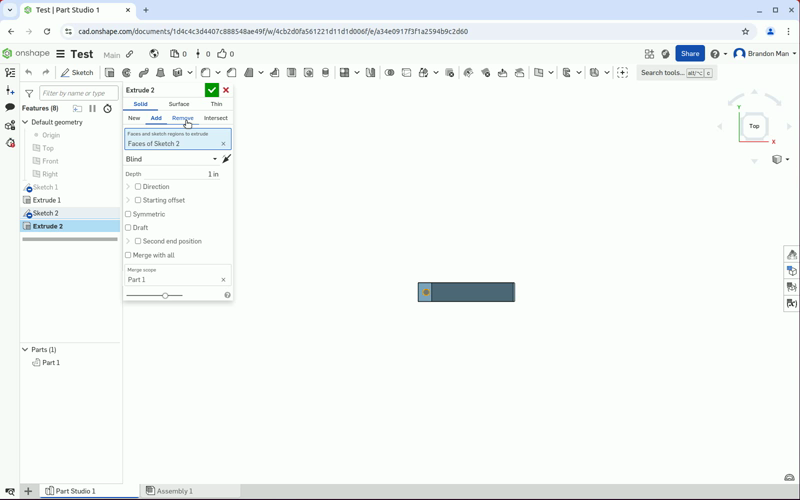
click(186, 120)
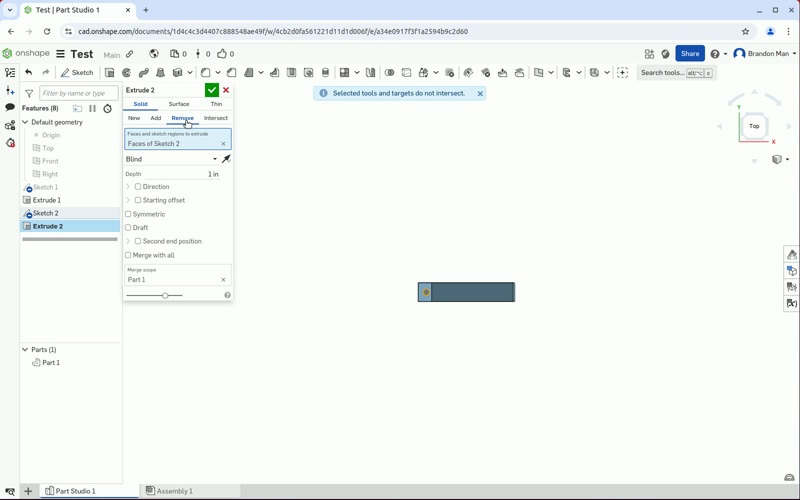
key(tab, 4)
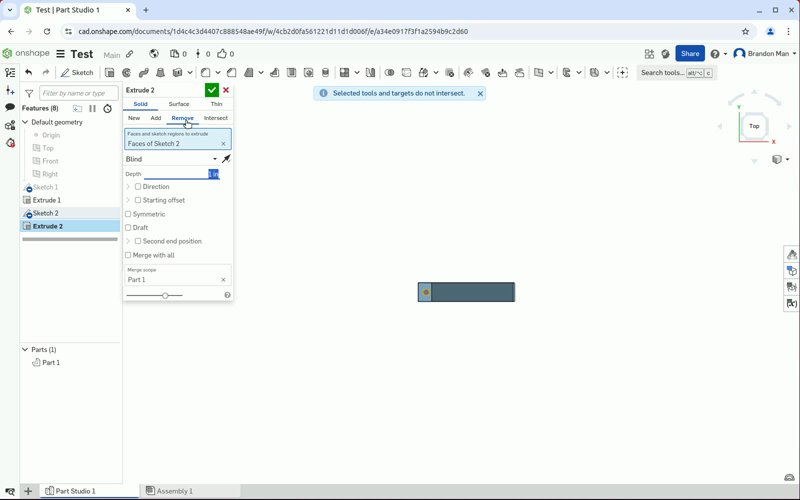
text(-3.851)
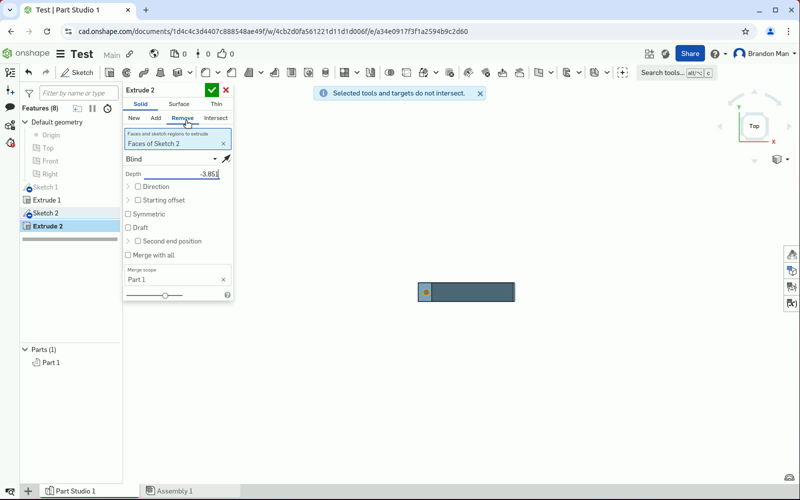
key(tab, 6)
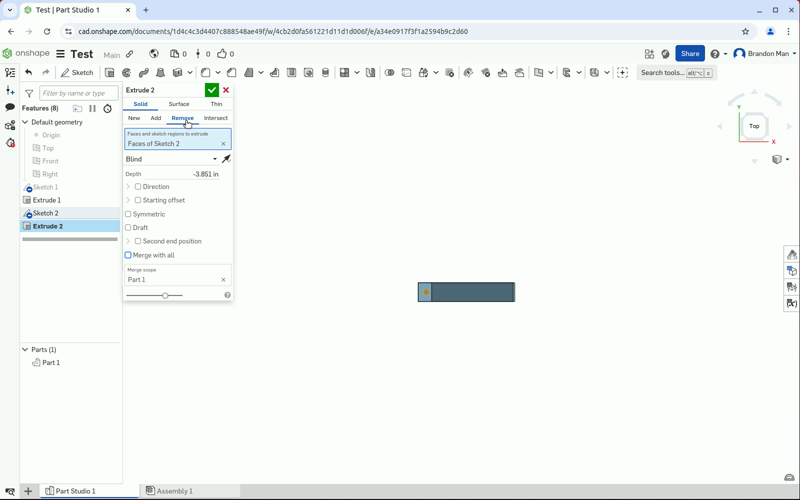
key(space)
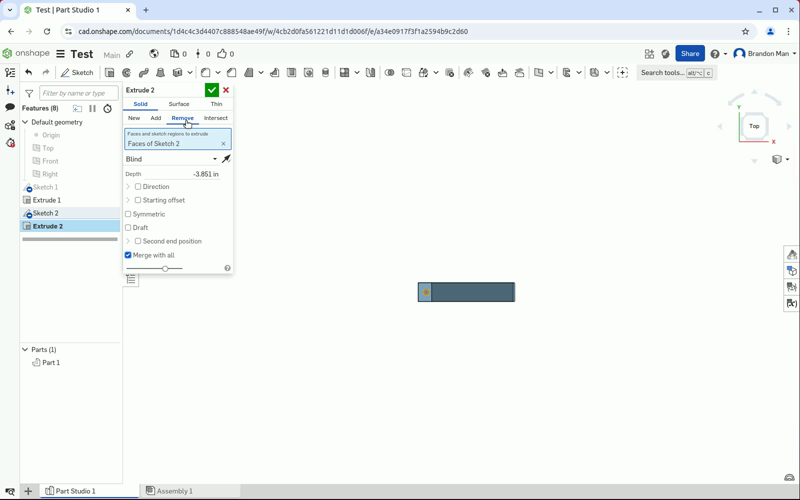
key(enter)
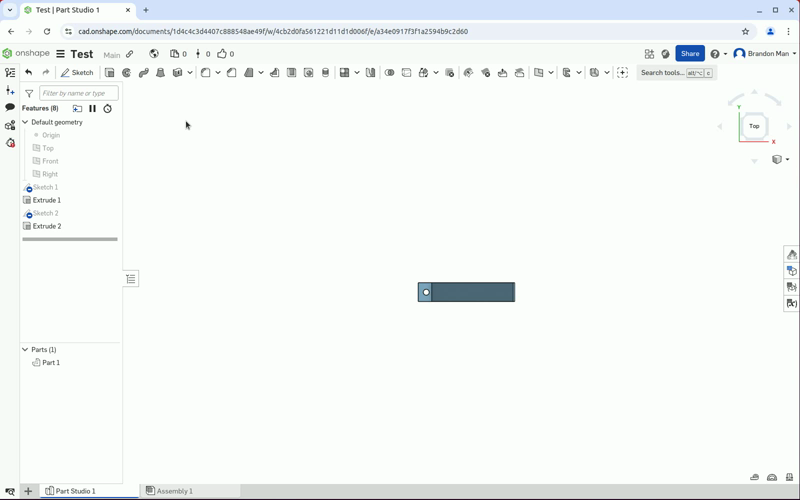
key(shift+h)
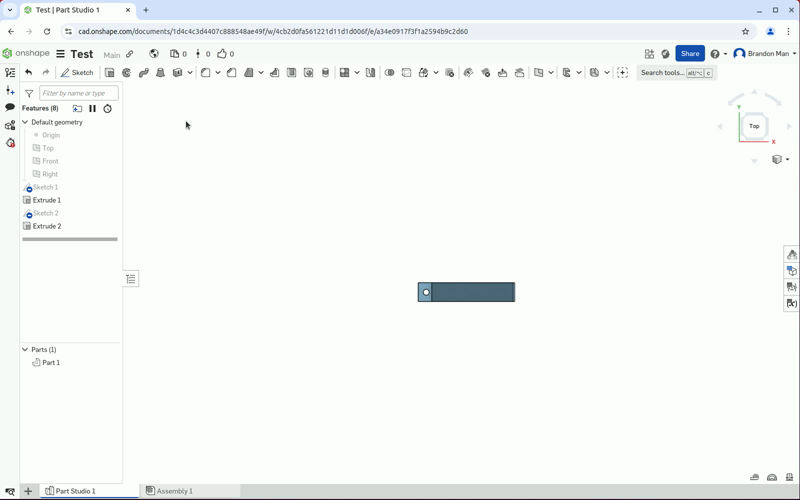
key(shift+h)
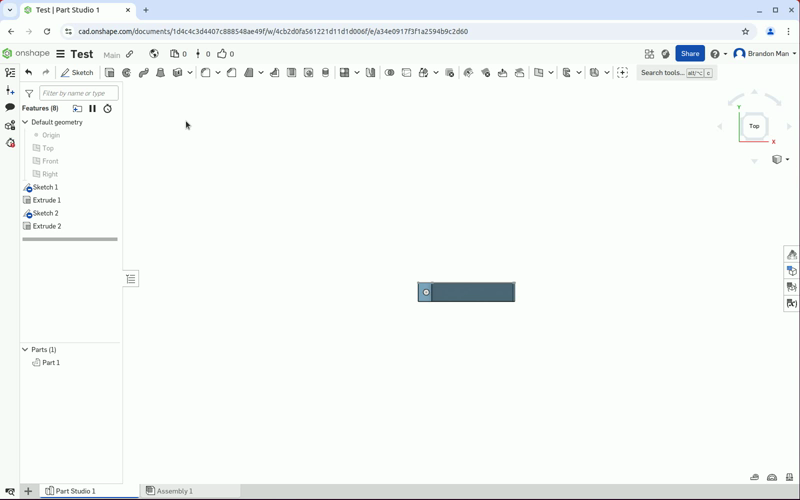
key(shift+7)
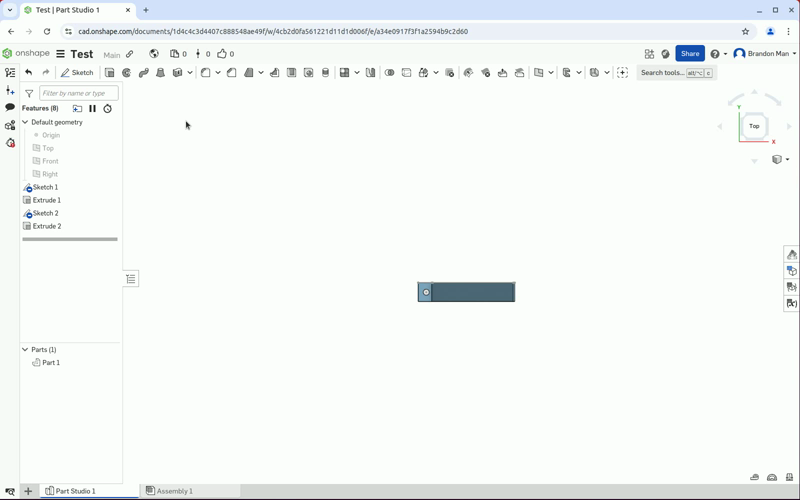
key(up, 3)
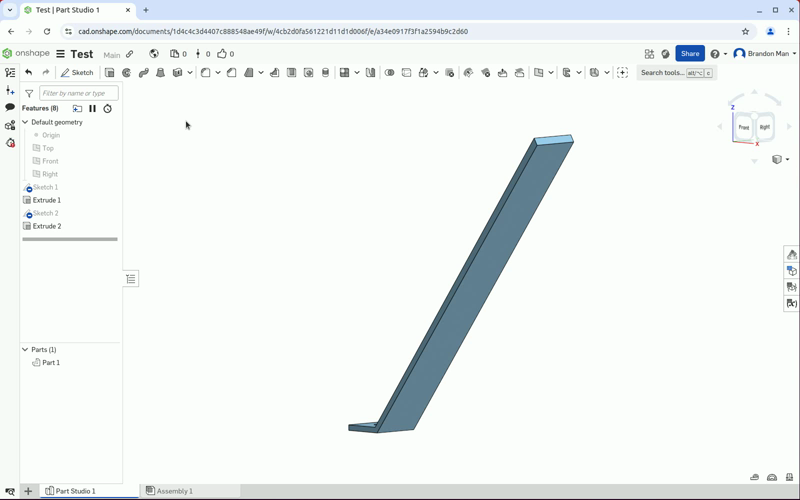
key(left, 3)
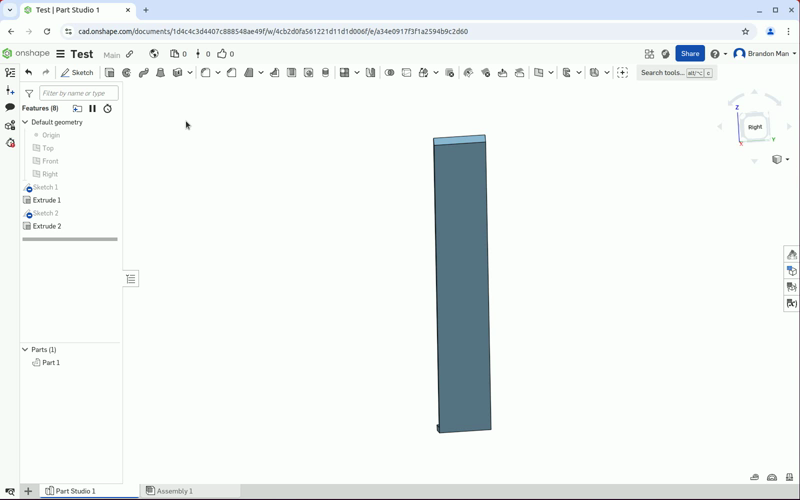
key(right, 3)
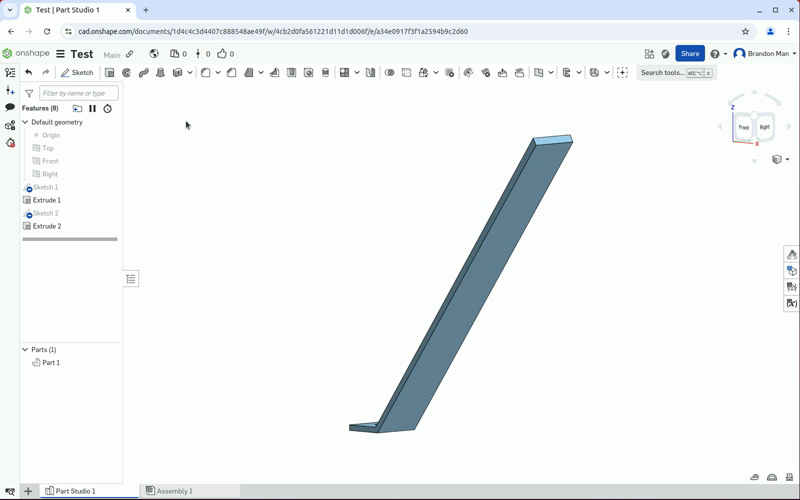
key(down, 3)
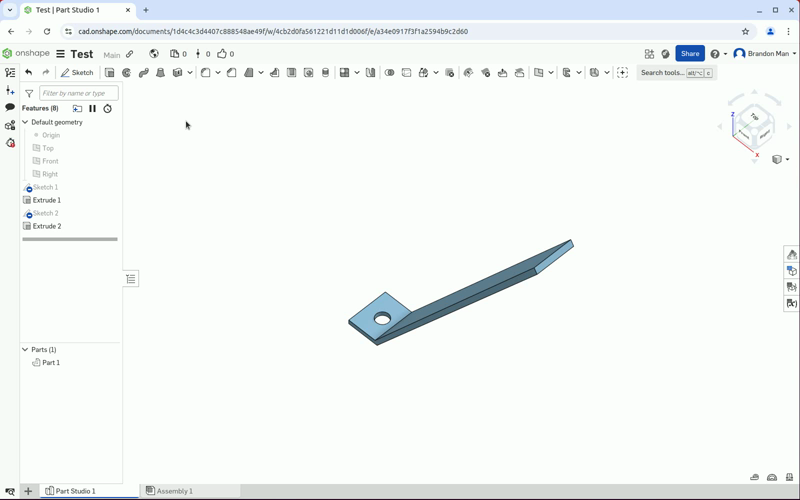
mouse_move(73, 189)
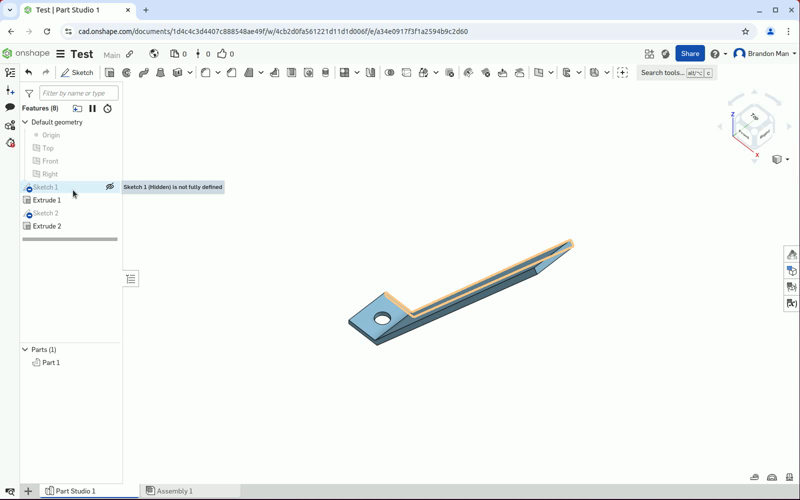
click(73, 189)